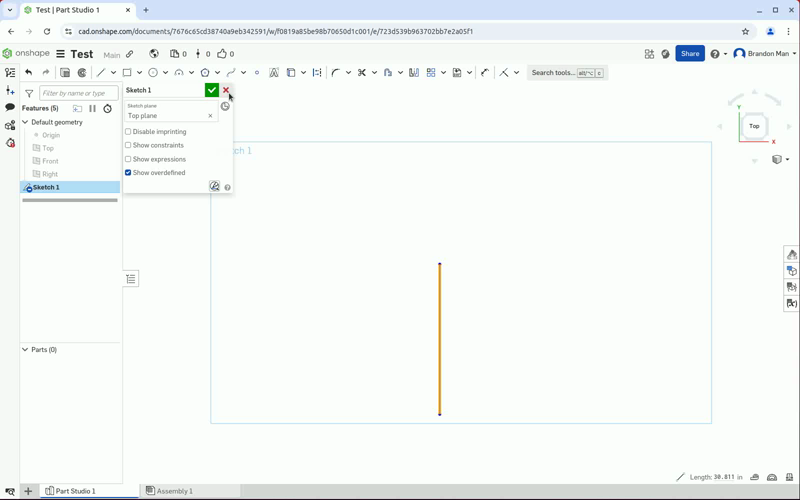
key(shift+h)
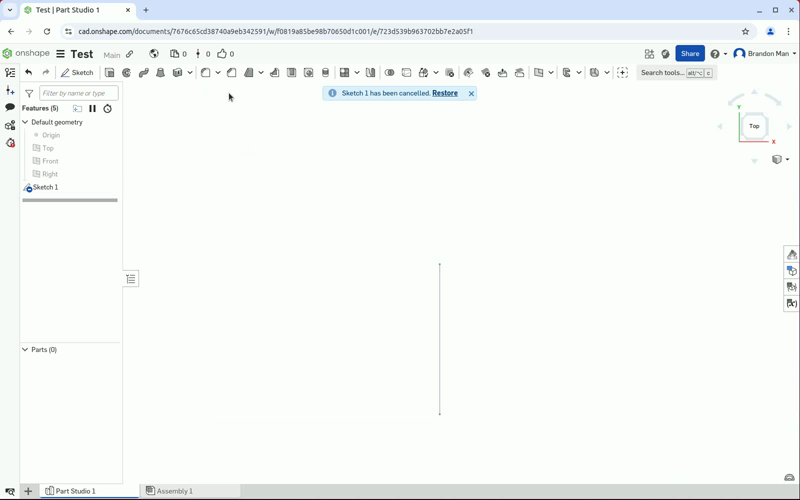
key(shift+s)
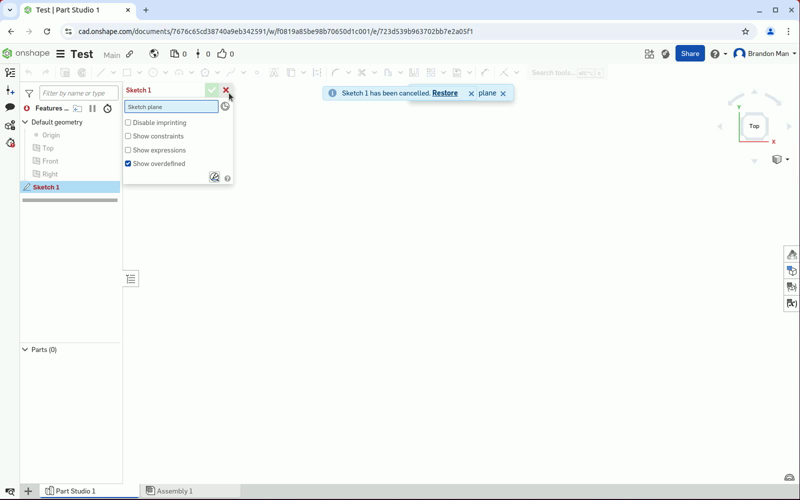
mouse_move(73, 150)
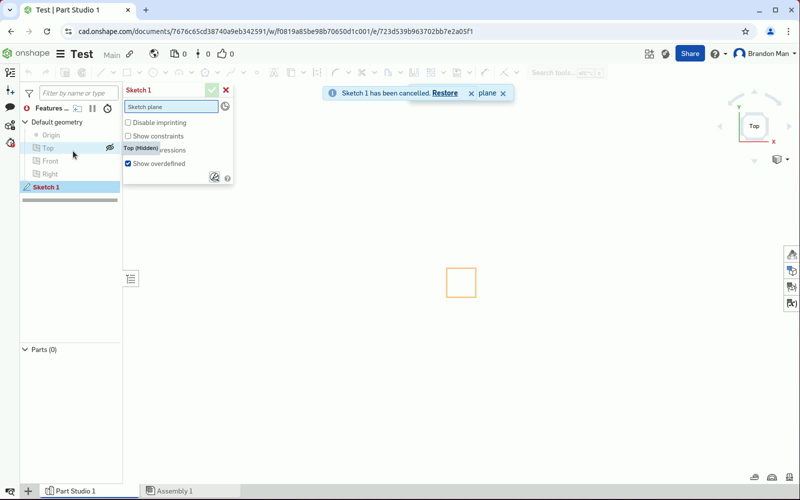
click(73, 150)
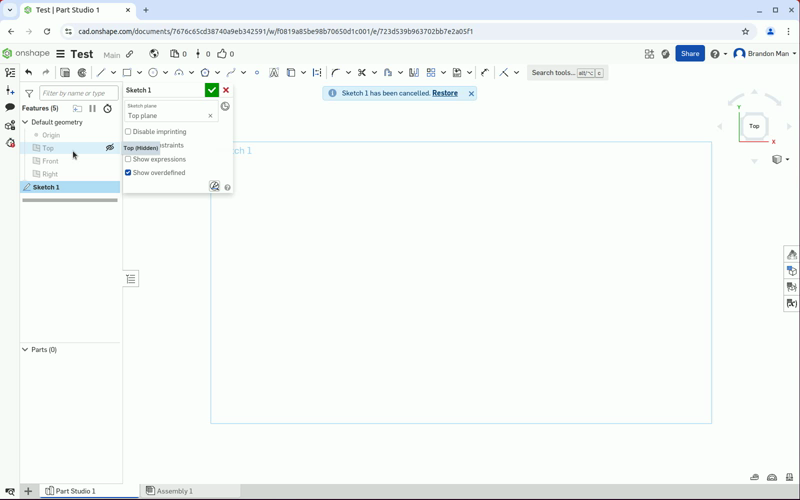
mouse_move(73, 352)
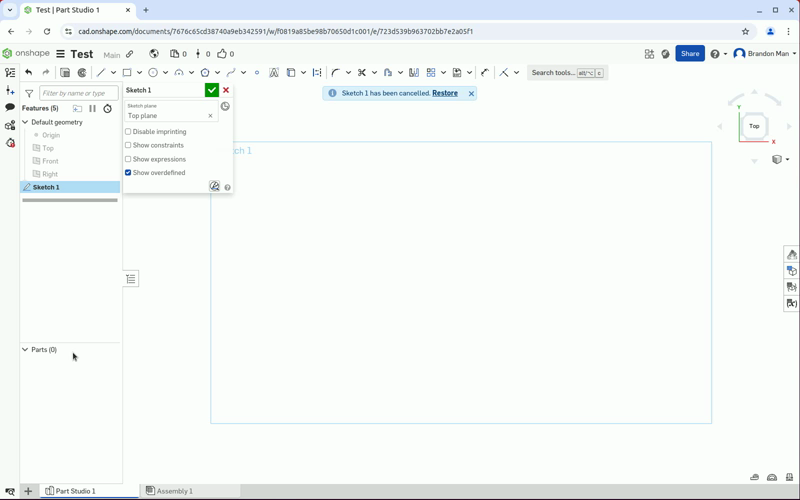
key(y)
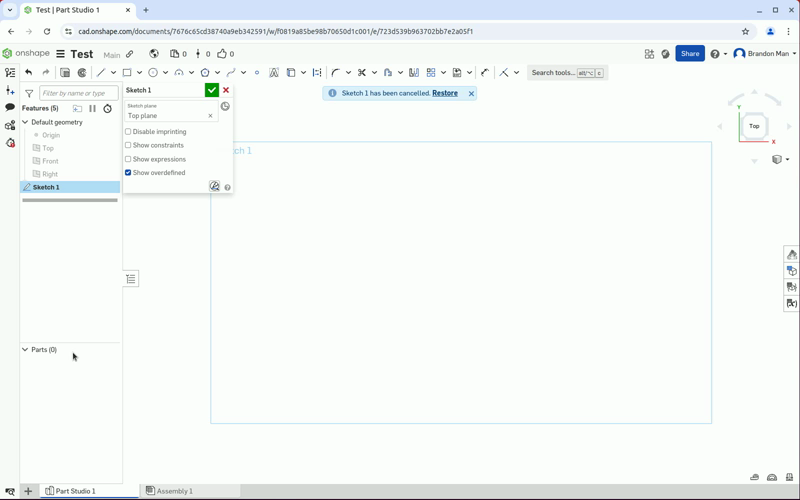
key(c)
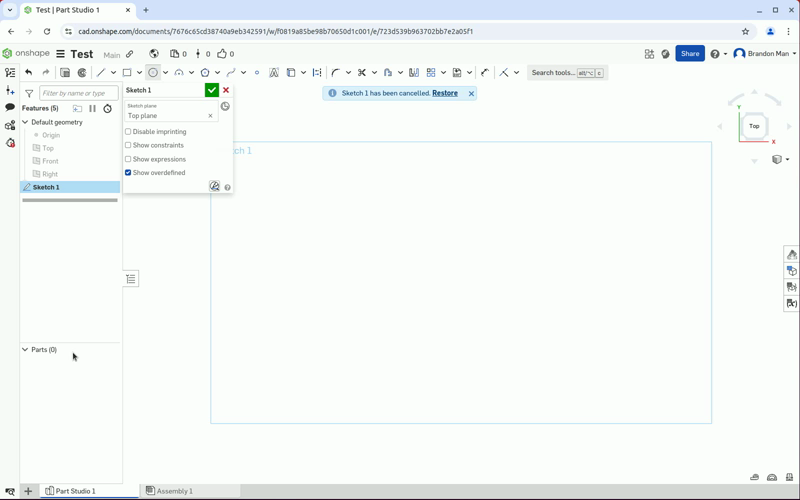
key_down(shift)
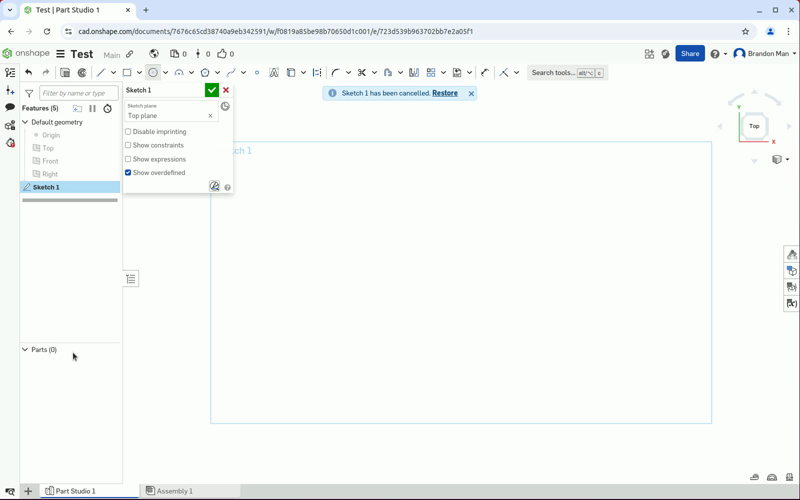
mouse_move(394, 219)
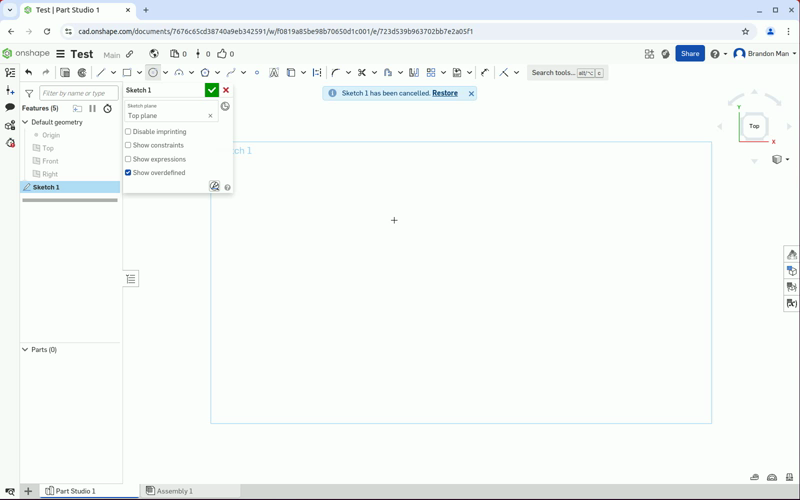
click(394, 219)
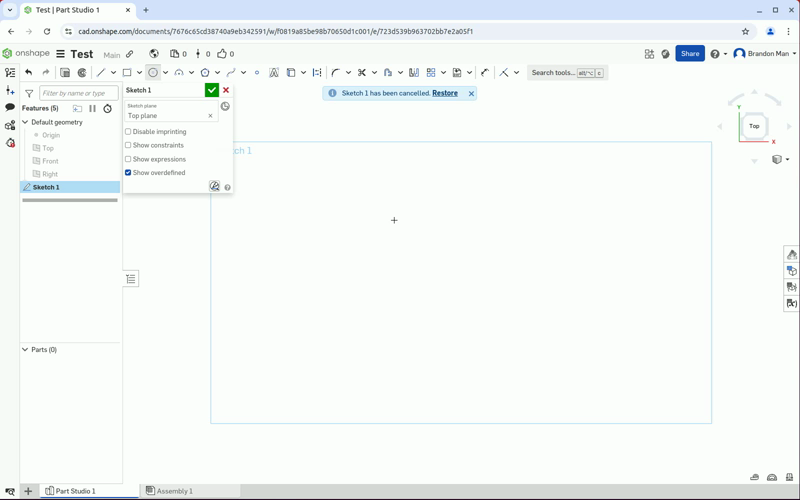
key_up(shift)
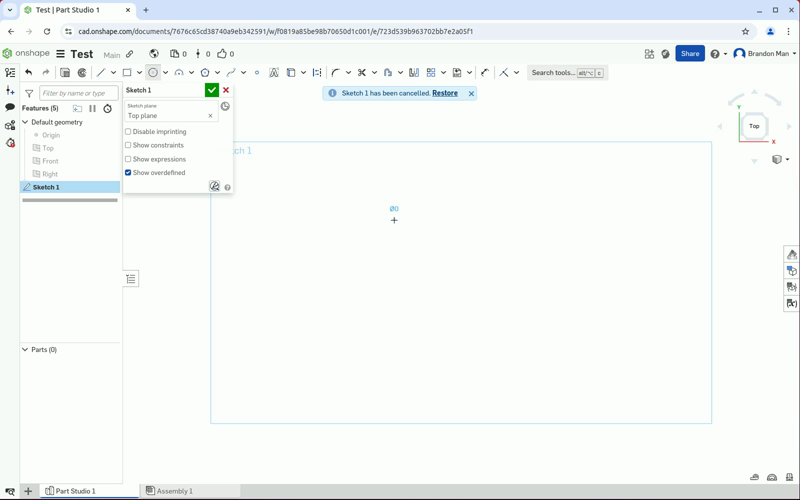
mouse_move(418, 219)
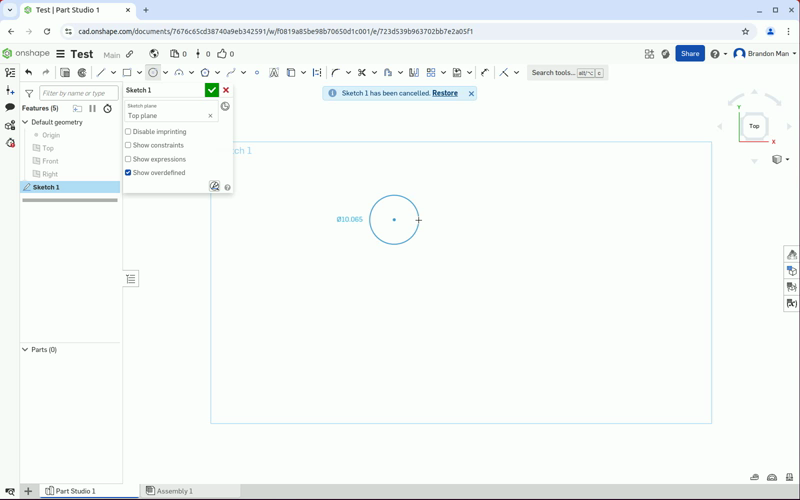
click(418, 219)
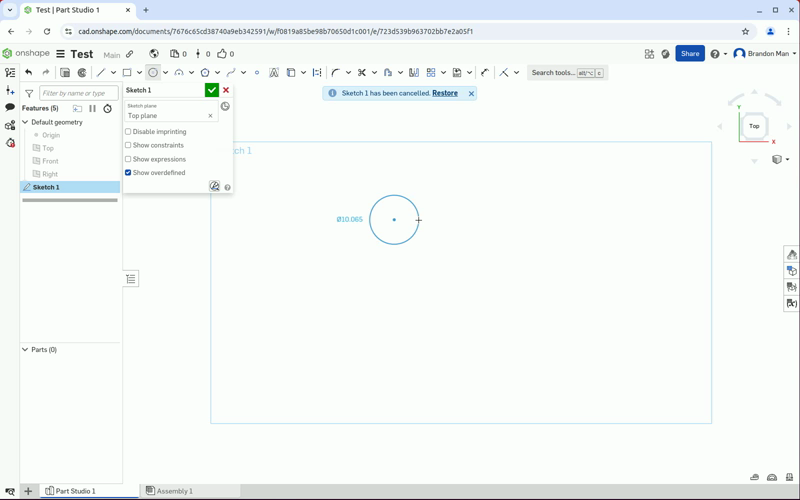
key(esc)
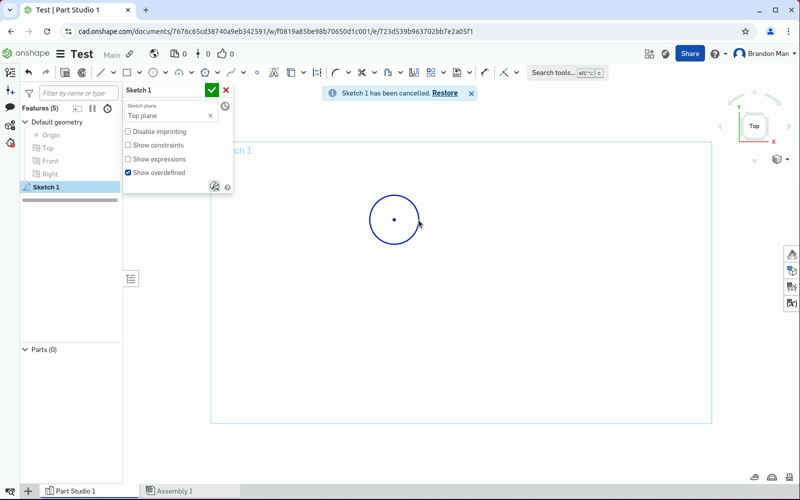
mouse_move(395, 226)
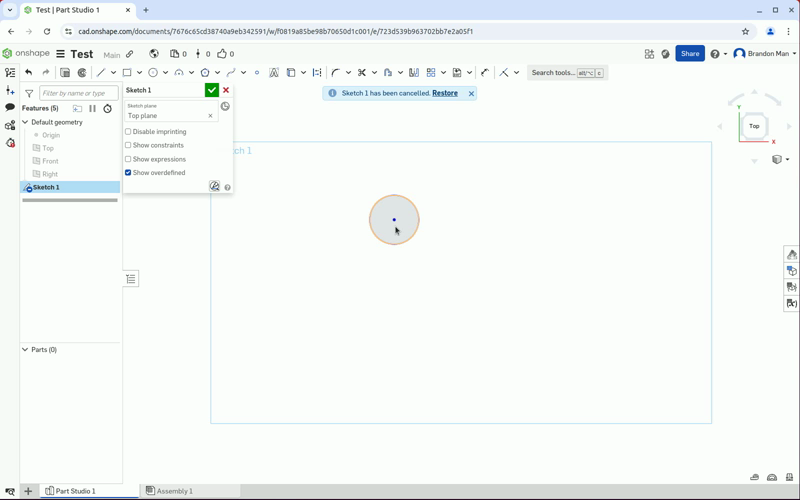
click(395, 226)
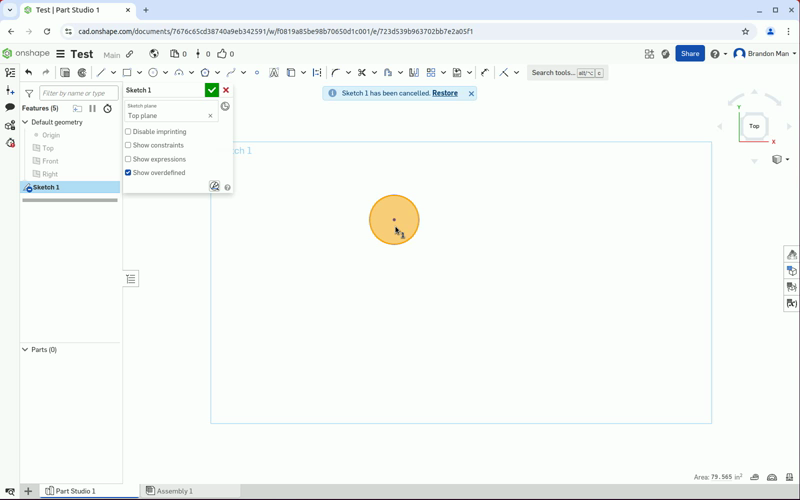
mouse_move(73, 352)
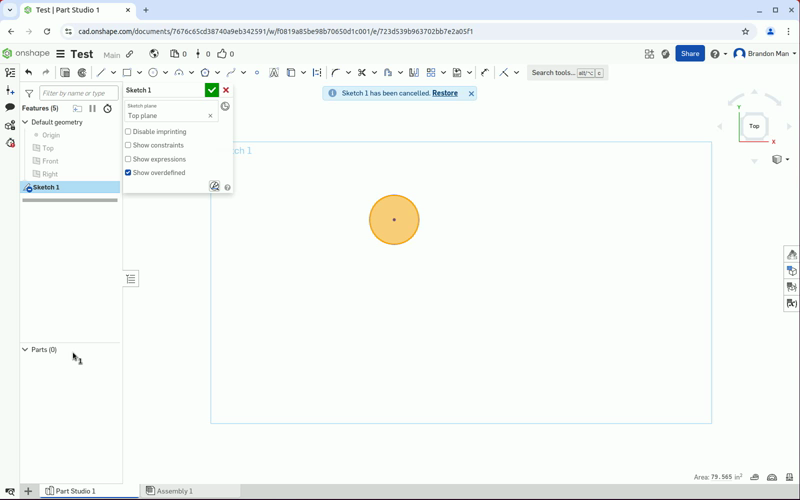
key(shift+y)
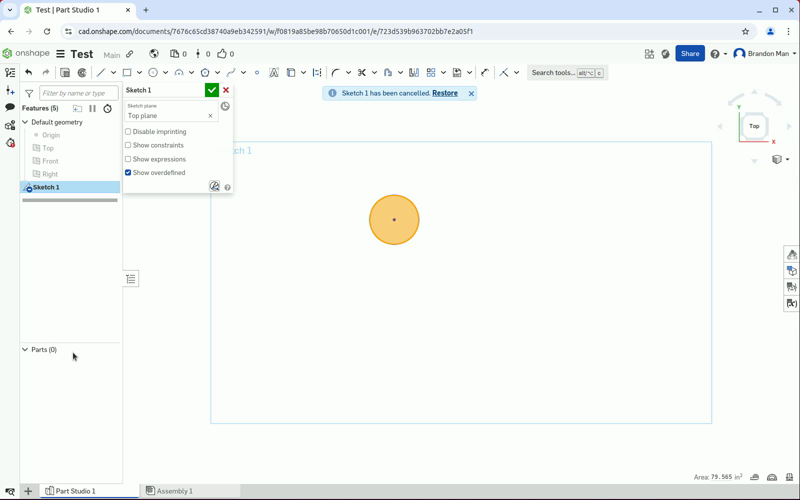
key(shift+e)
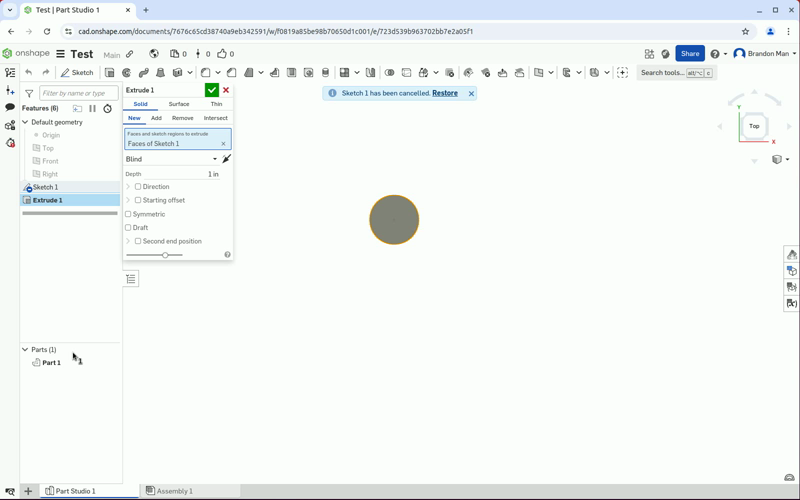
mouse_move(143, 106)
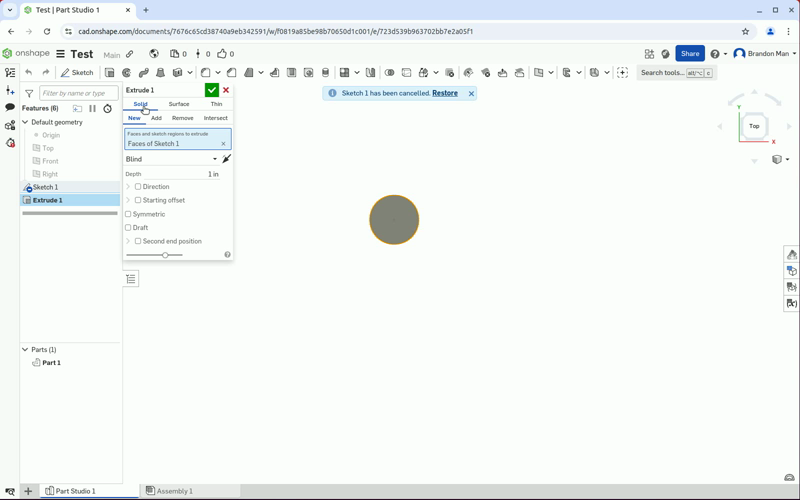
click(143, 106)
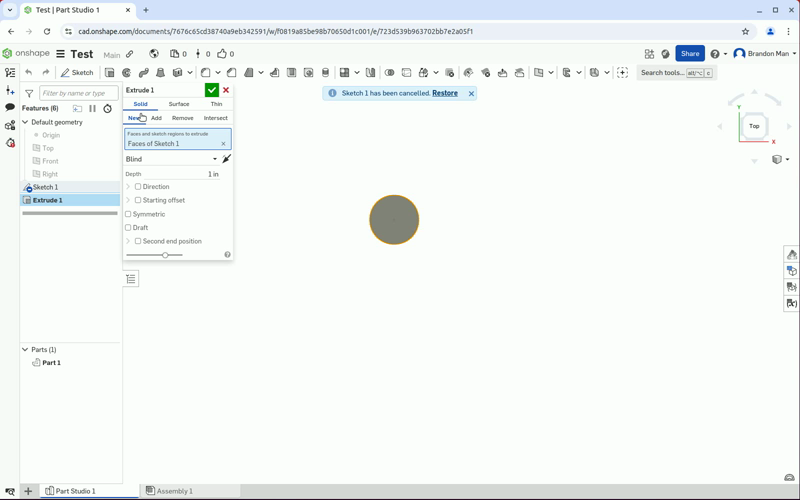
mouse_move(137, 120)
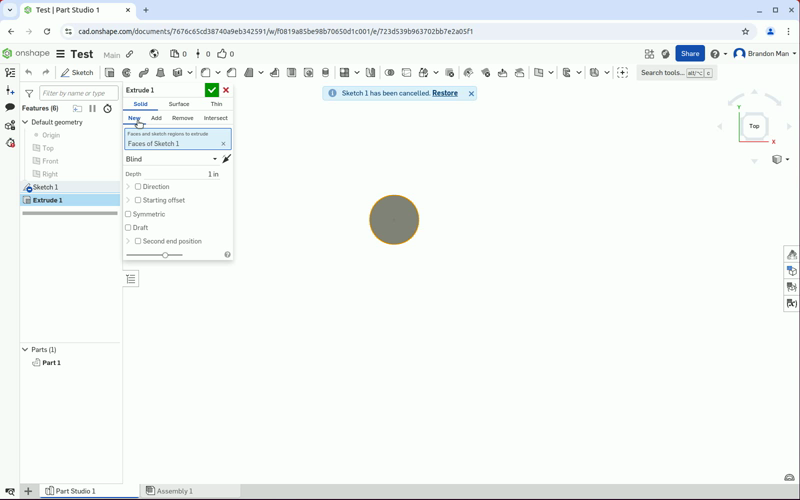
click(137, 120)
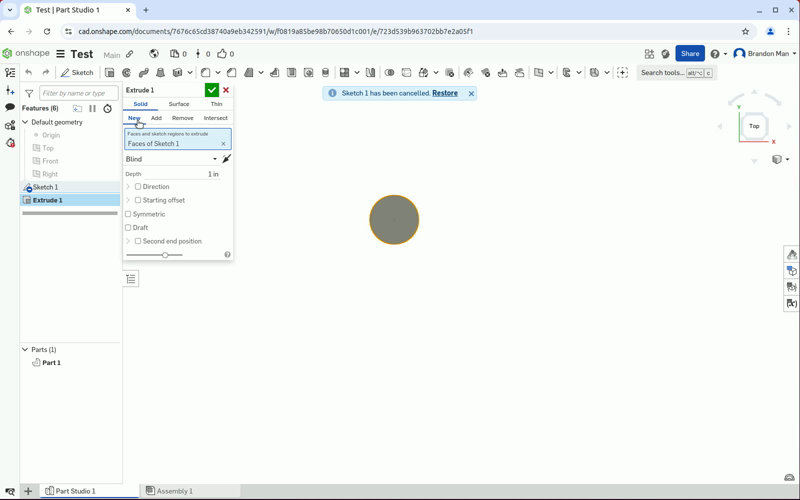
key(tab, 4)
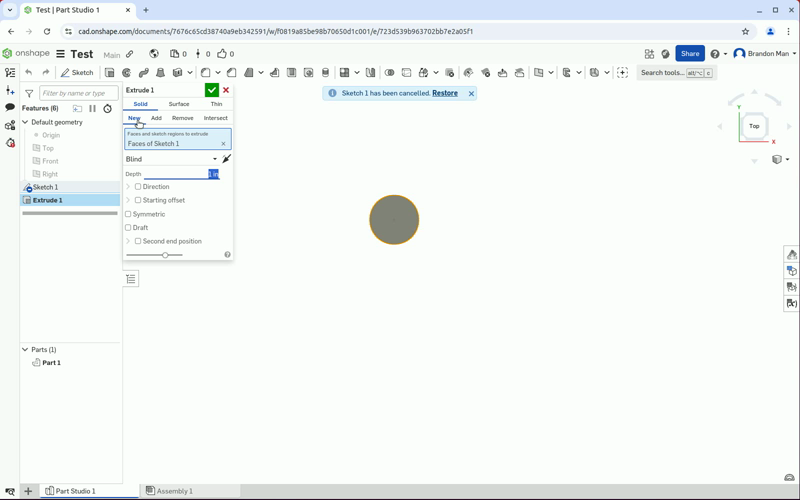
text(-1.444)
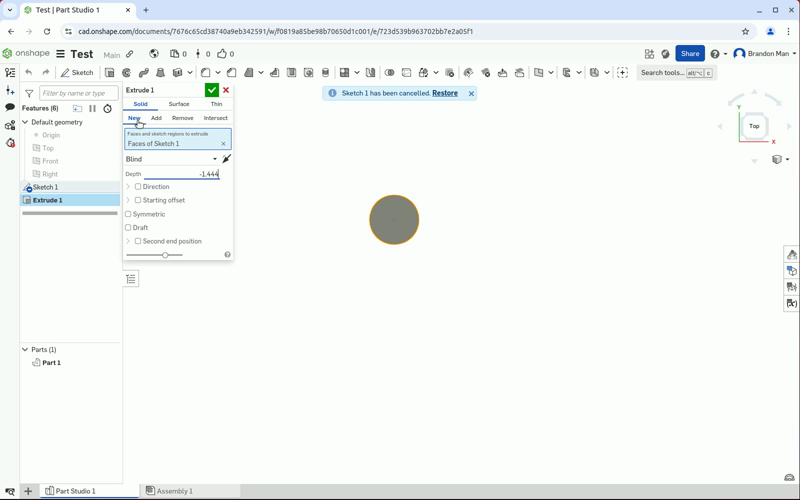
key(enter)
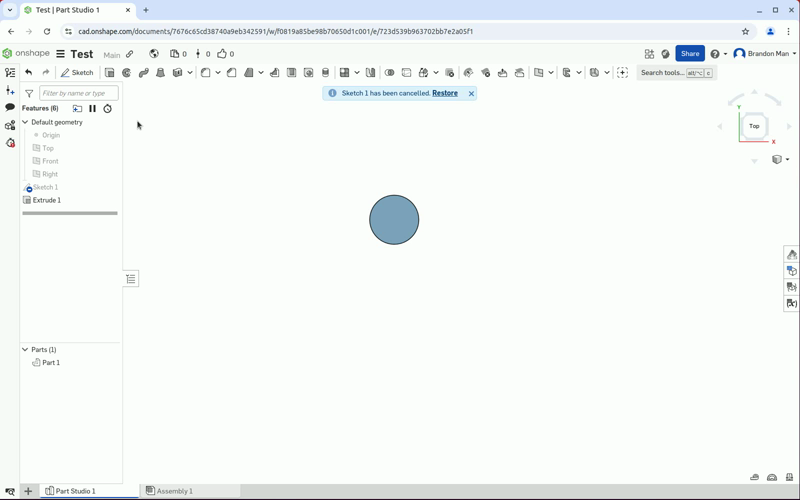
key(shift+h)
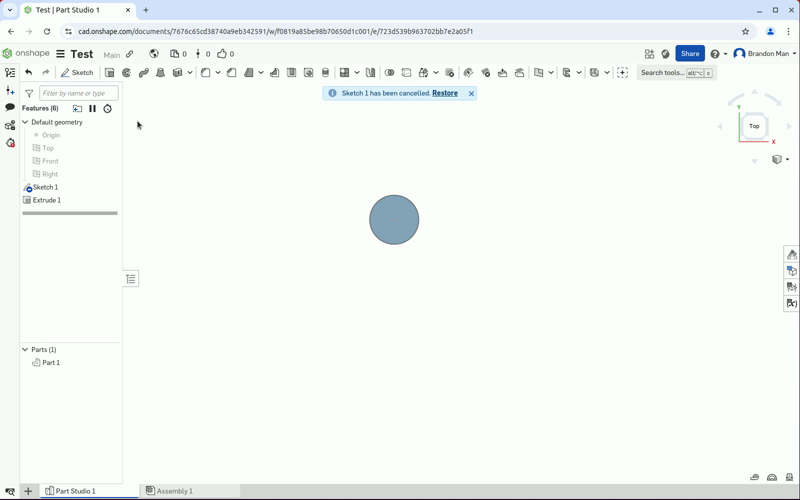
key(shift+h)
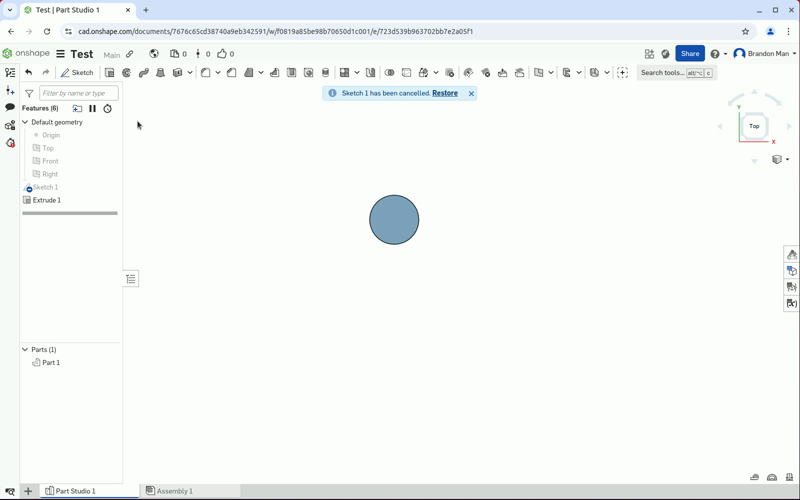
mouse_move(73, 189)
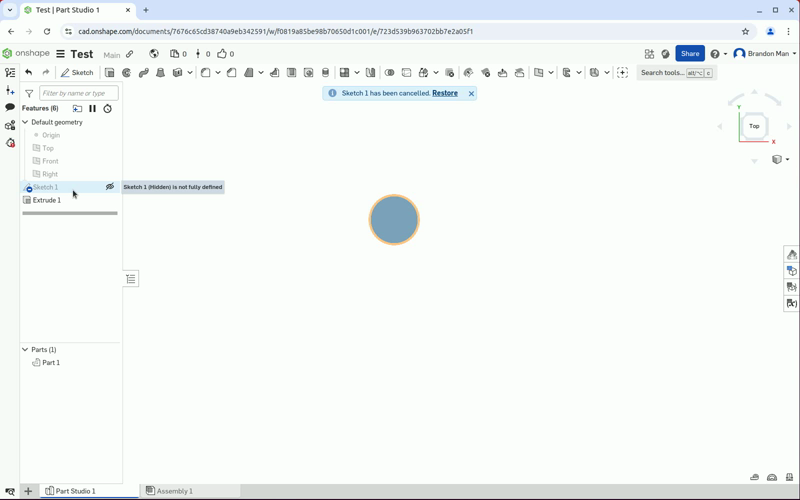
click(73, 189)
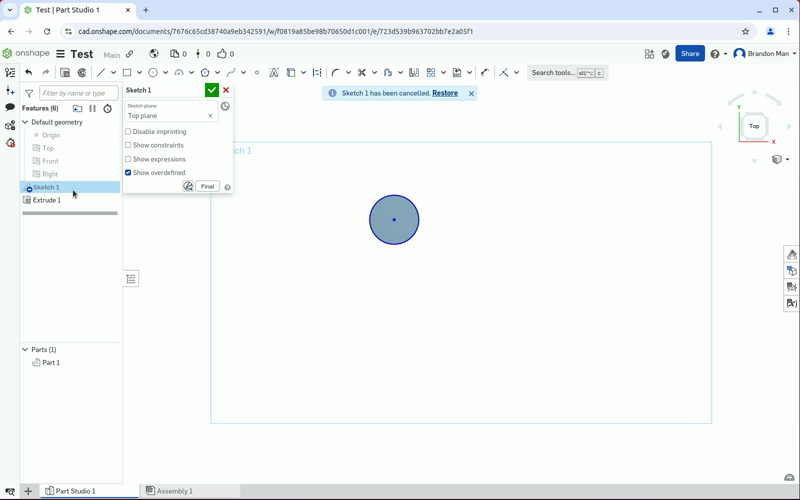
mouse_move(229, 92)
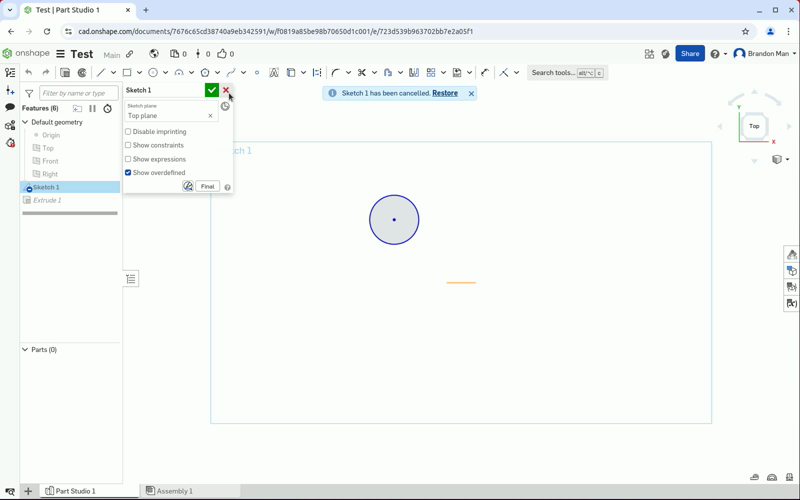
click(229, 92)
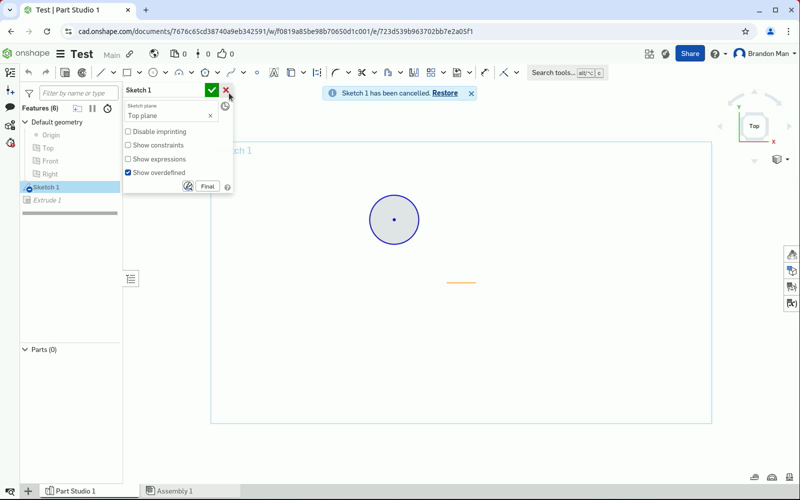
key(shift+s)
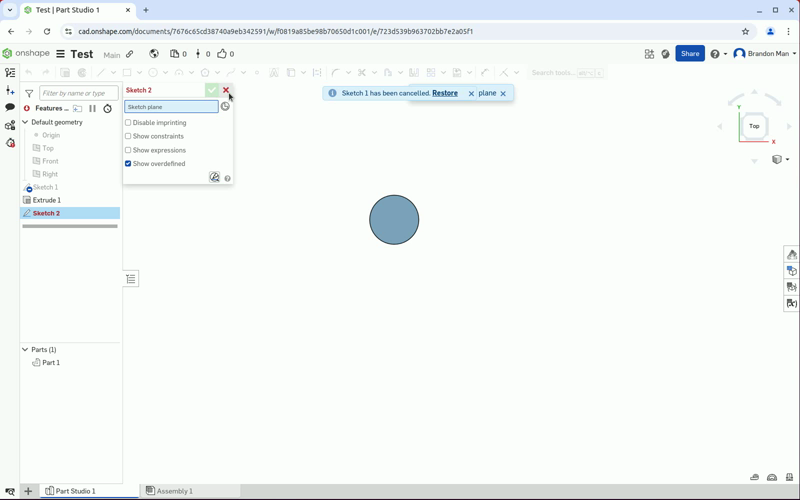
mouse_move(73, 150)
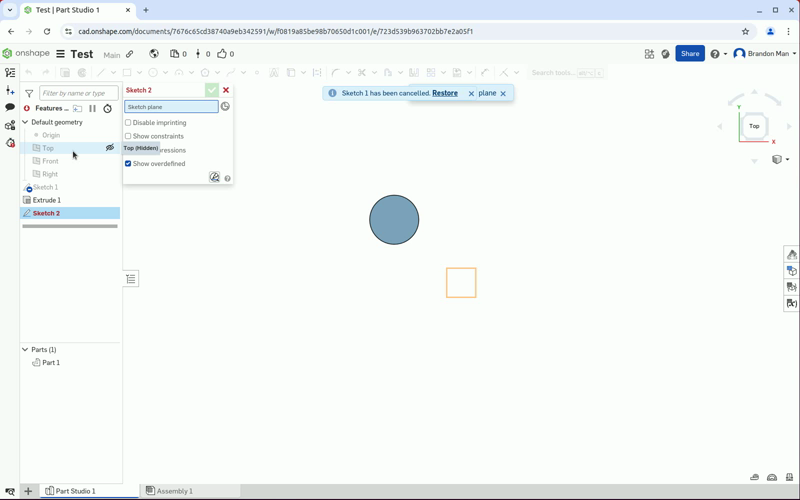
click(73, 150)
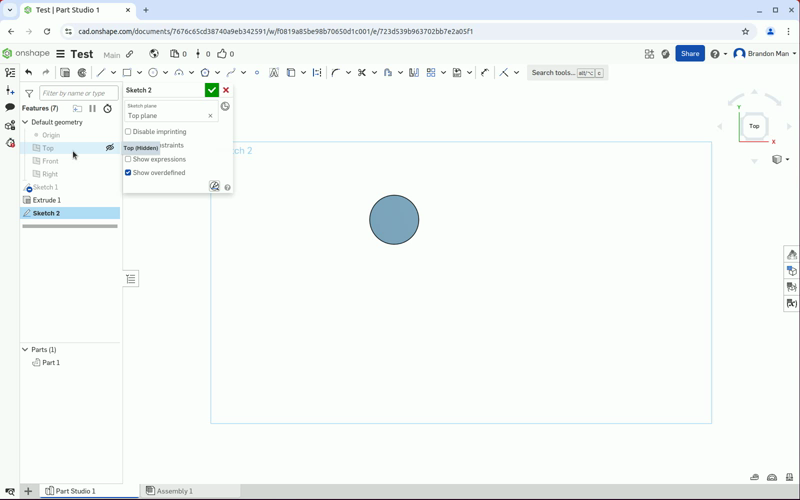
mouse_move(73, 352)
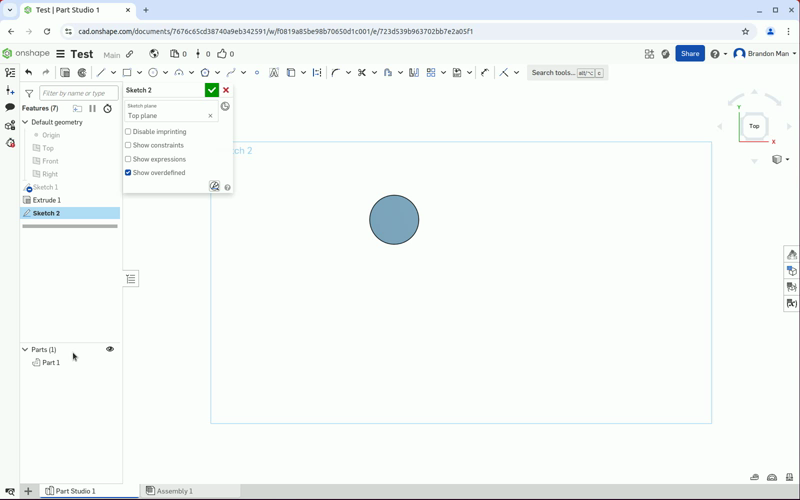
key(y)
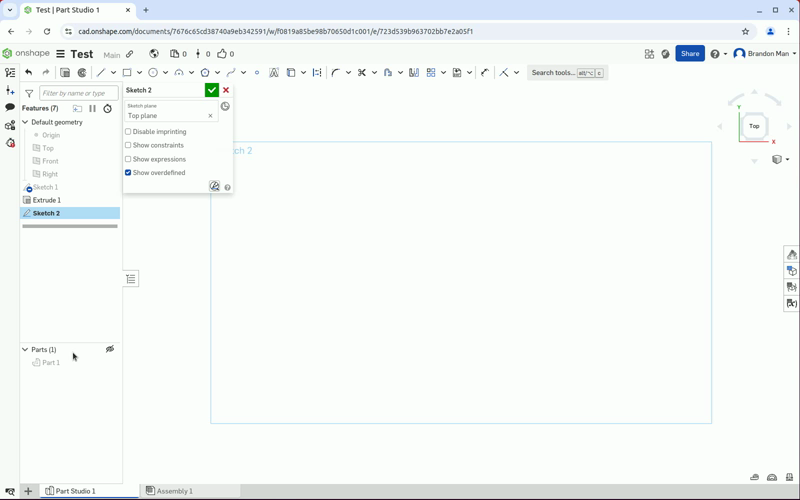
key(c)
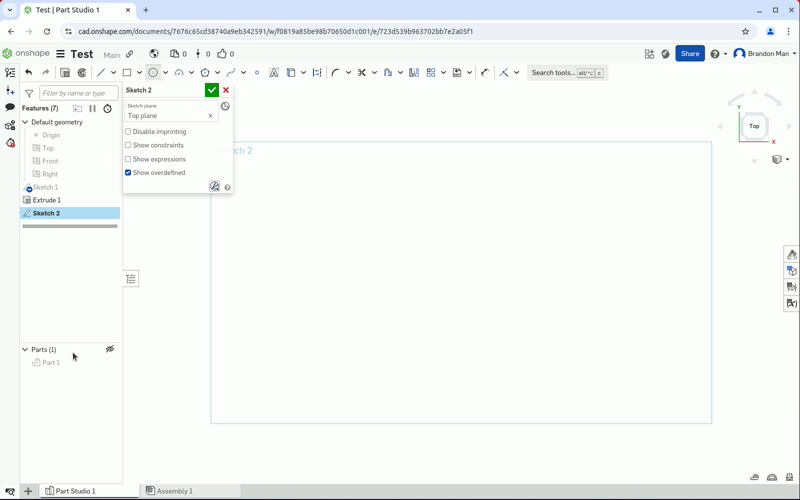
key_down(shift)
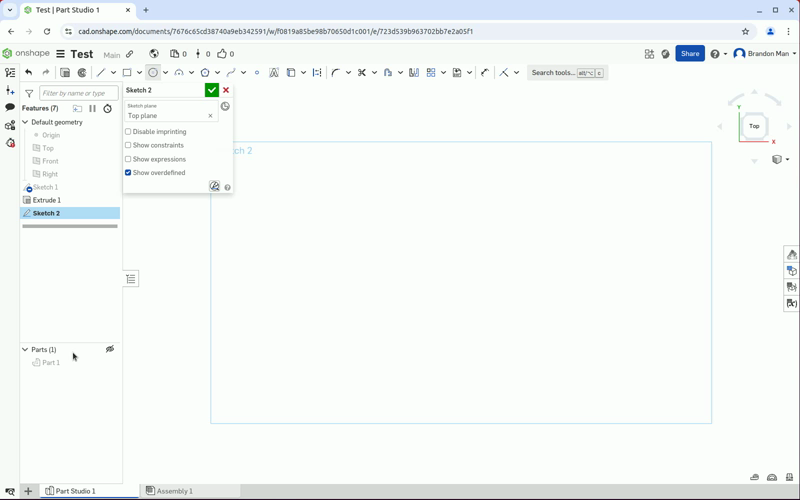
mouse_move(393, 218)
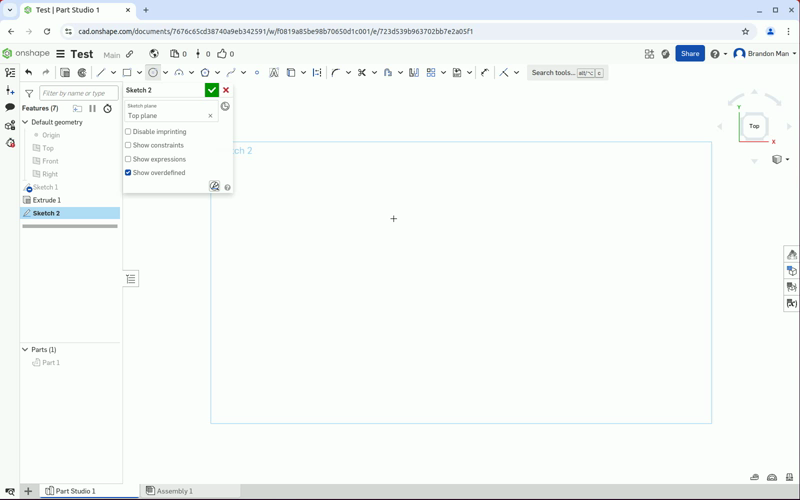
click(393, 218)
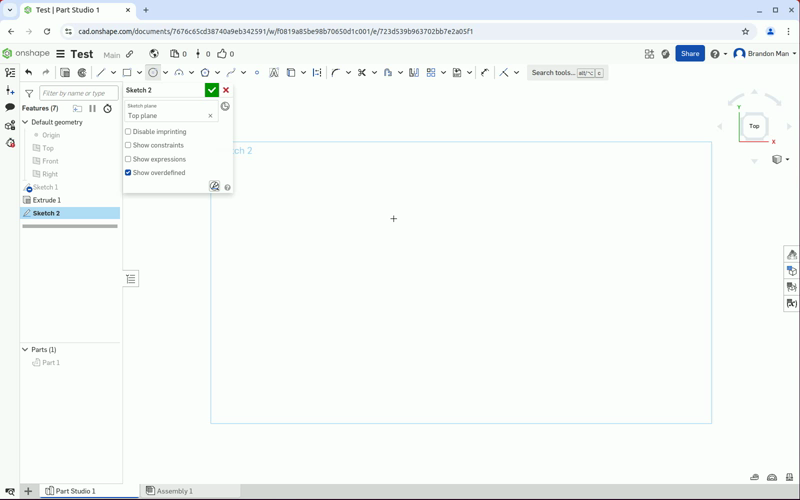
key_up(shift)
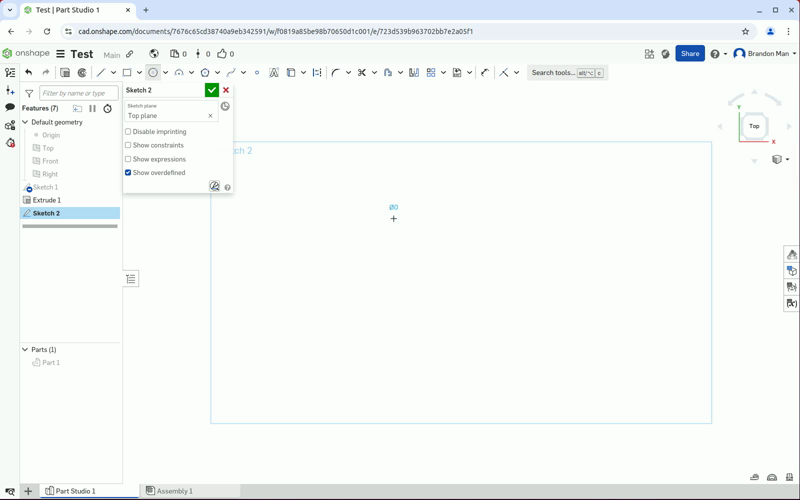
mouse_move(398, 218)
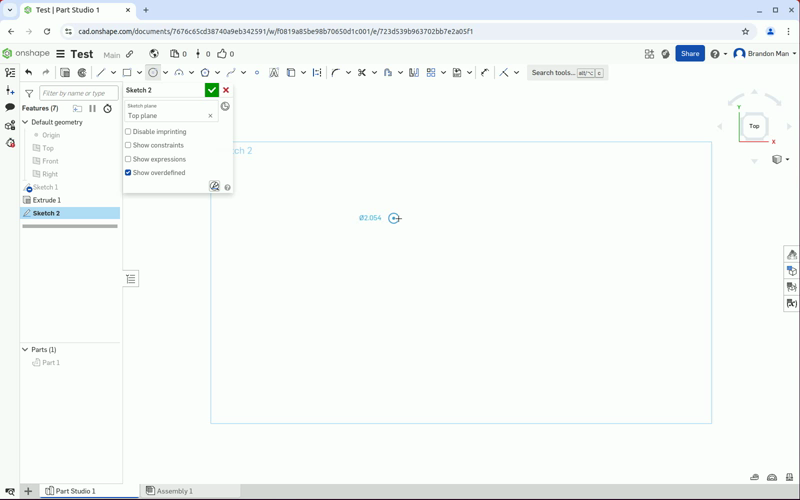
click(398, 218)
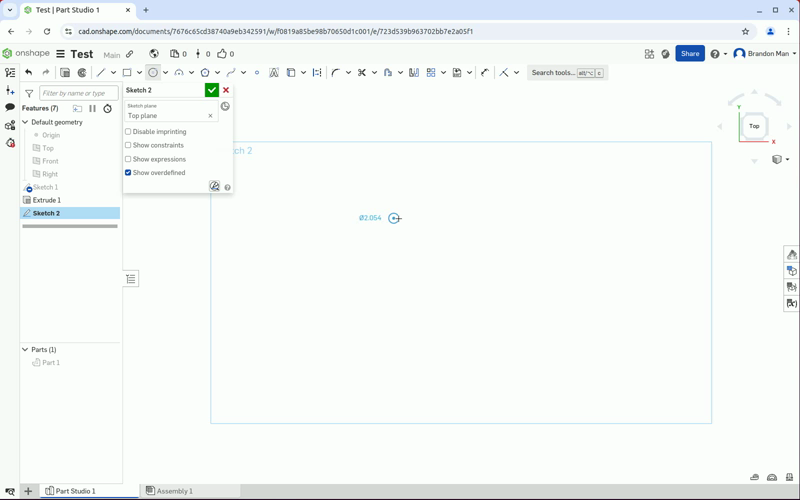
key(esc)
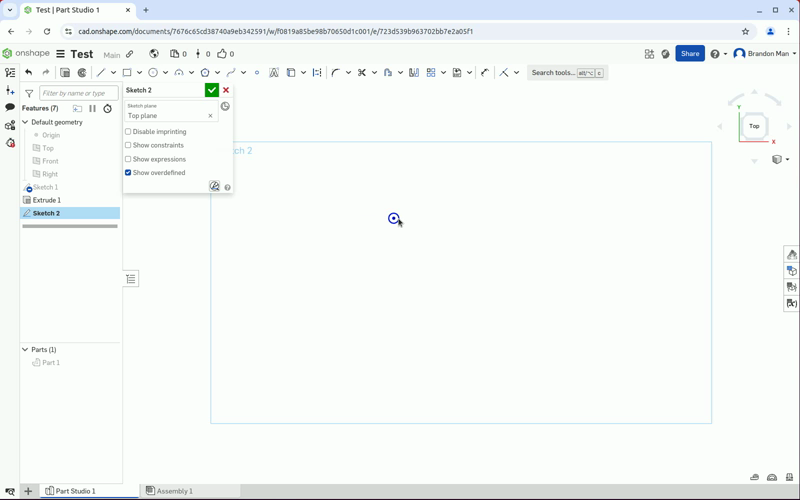
mouse_move(392, 219)
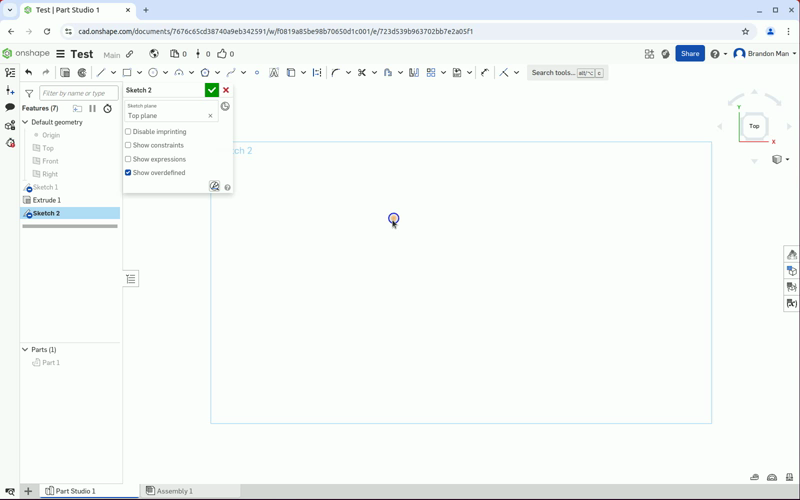
scroll(6)
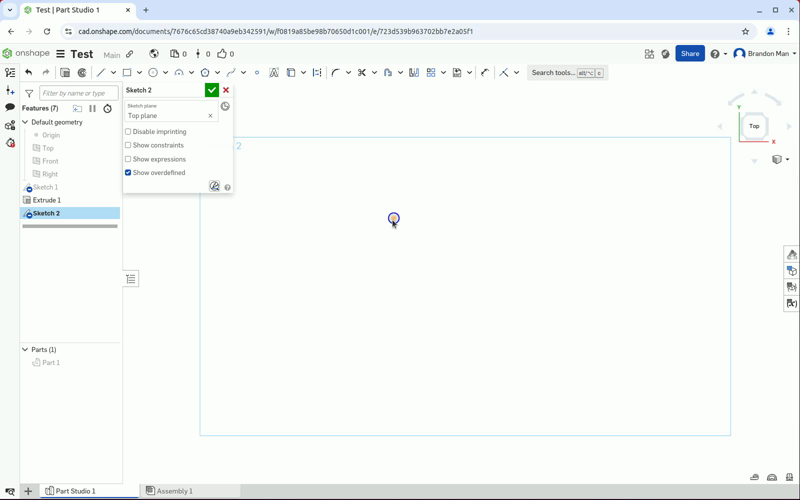
scroll(6)
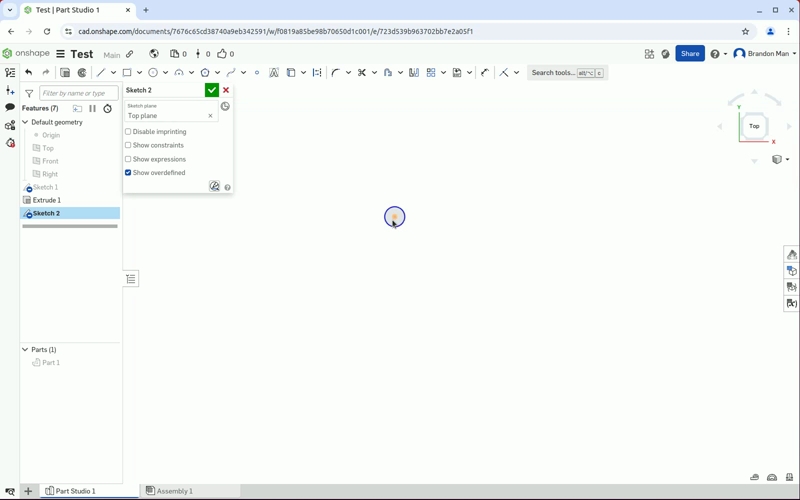
scroll(6)
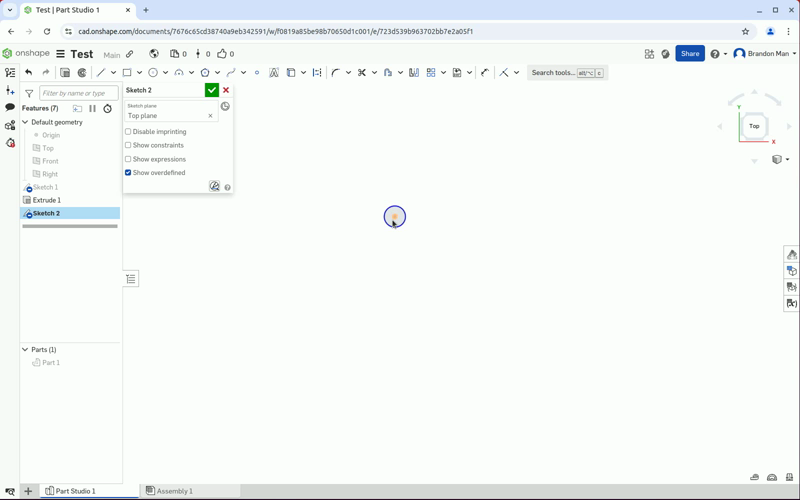
scroll(6)
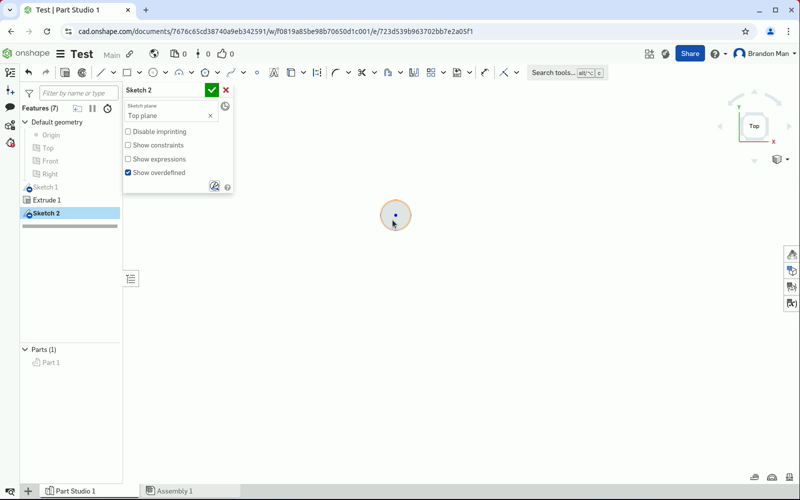
scroll(6)
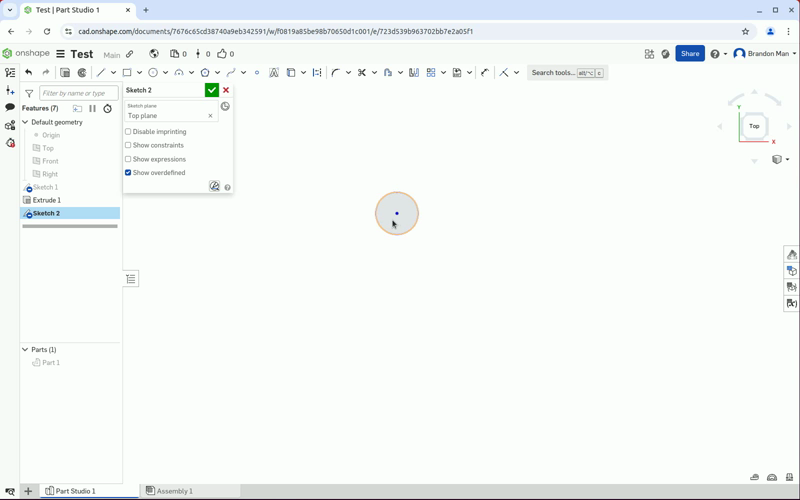
scroll(6)
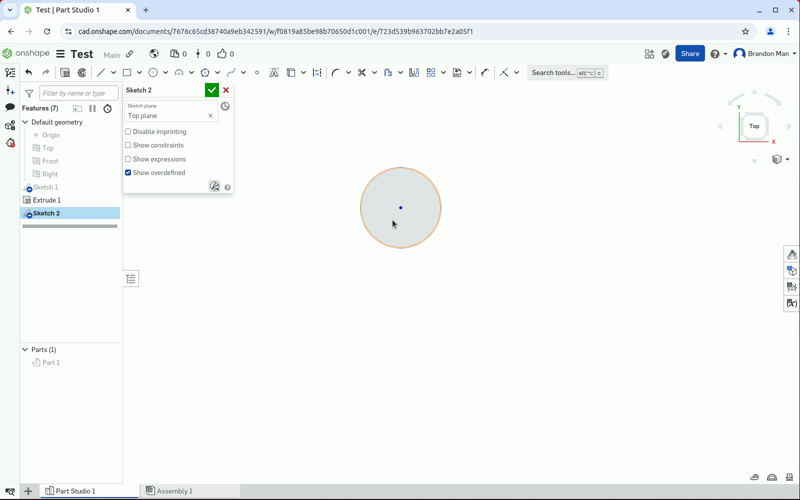
scroll(6)
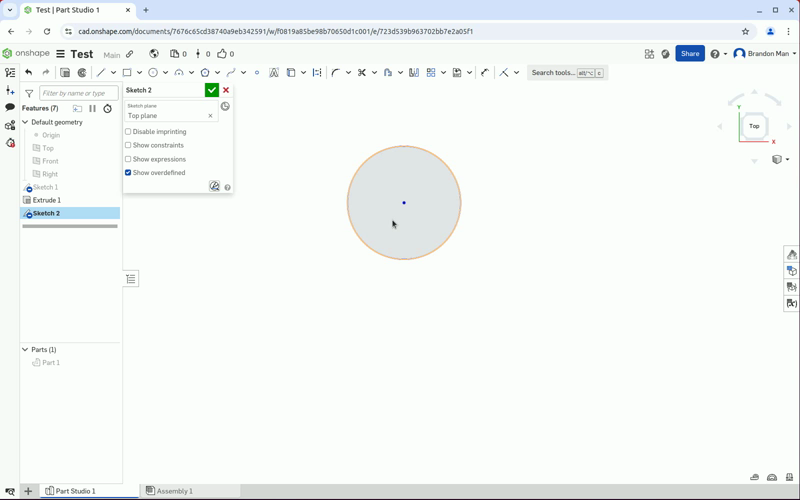
click(392, 219)
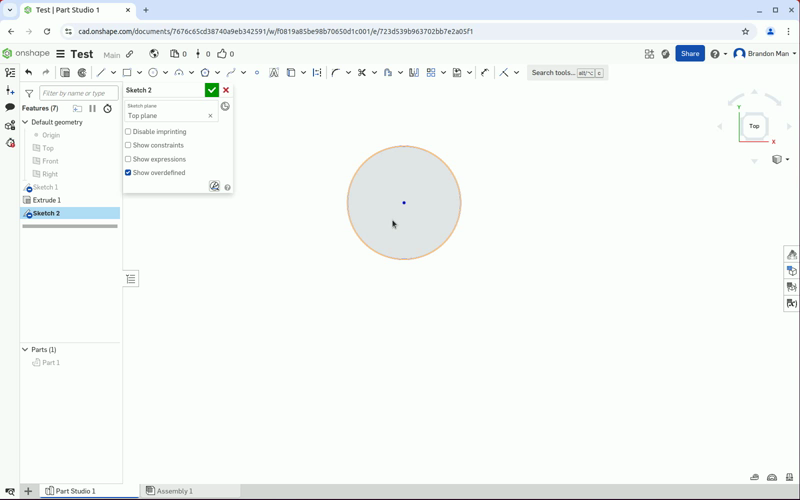
scroll(-6)
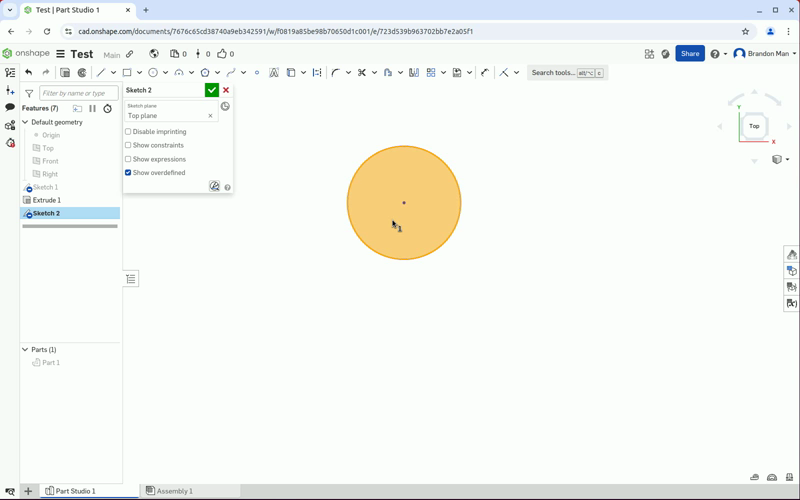
scroll(-6)
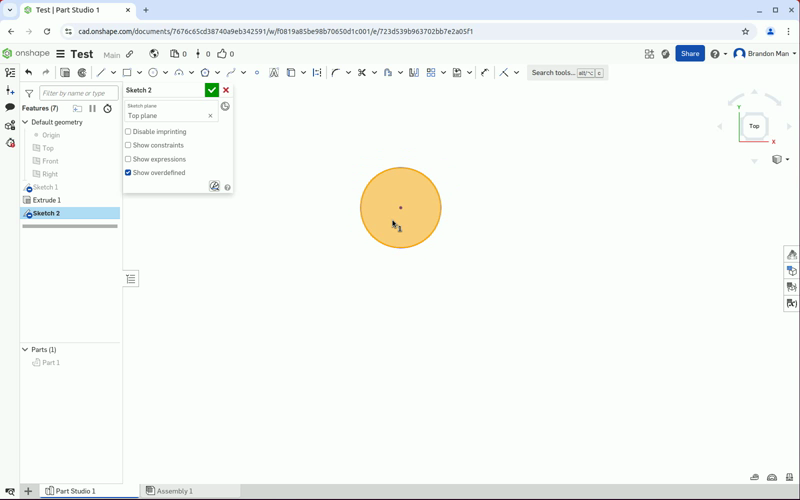
scroll(-6)
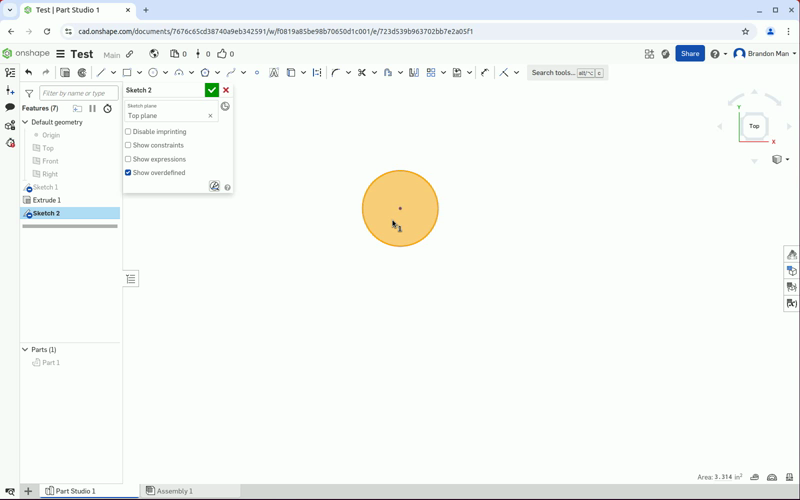
scroll(-6)
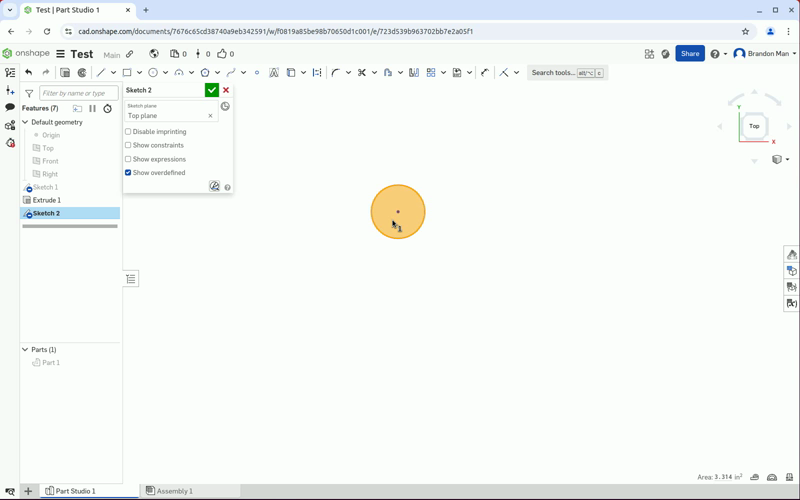
scroll(-6)
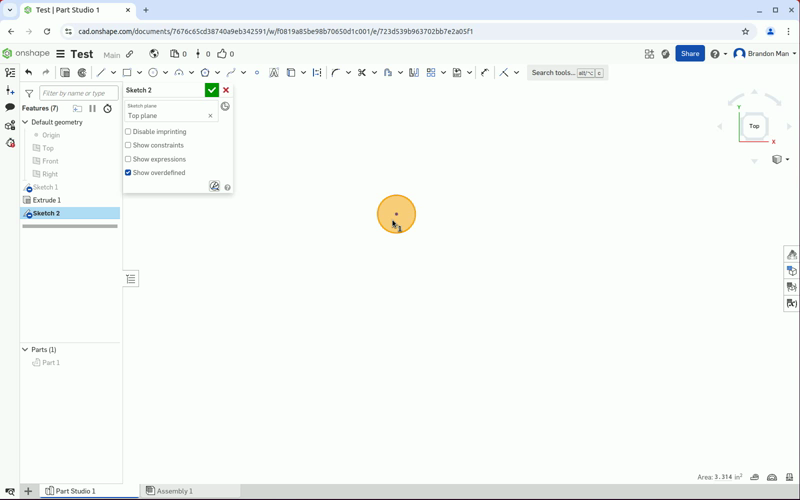
scroll(-6)
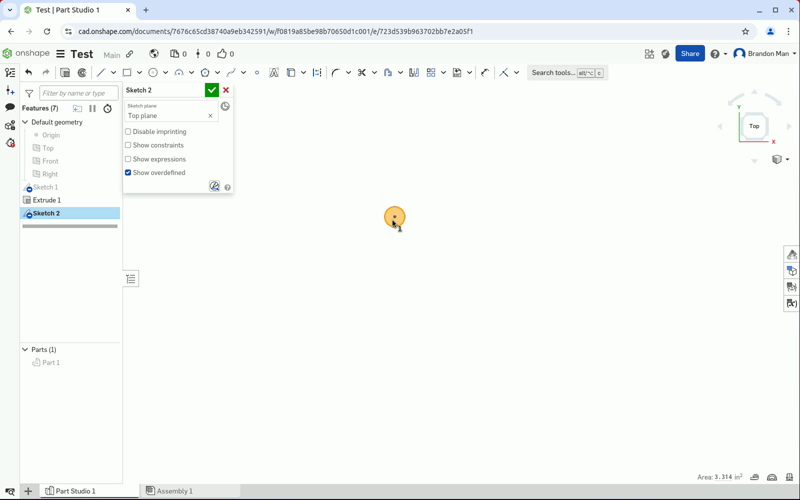
scroll(-6)
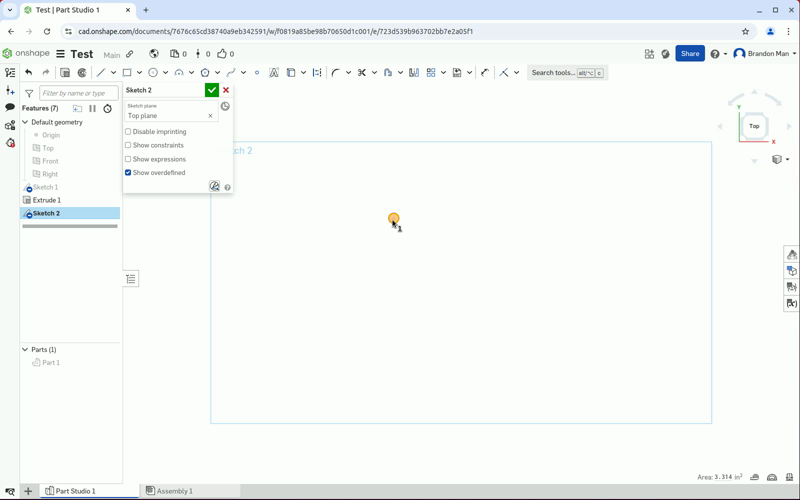
mouse_move(73, 352)
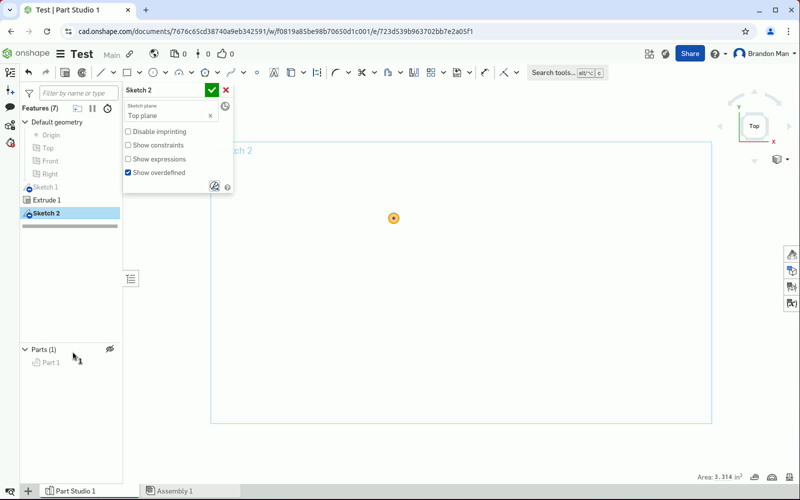
key(shift+y)
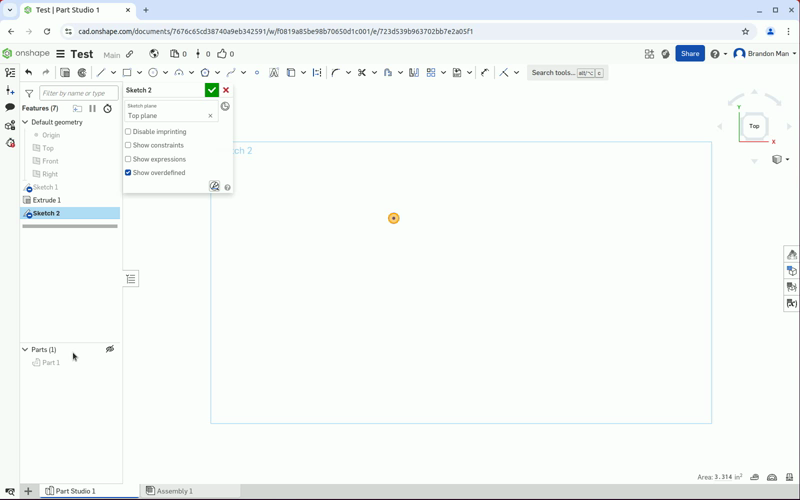
key(shift+e)
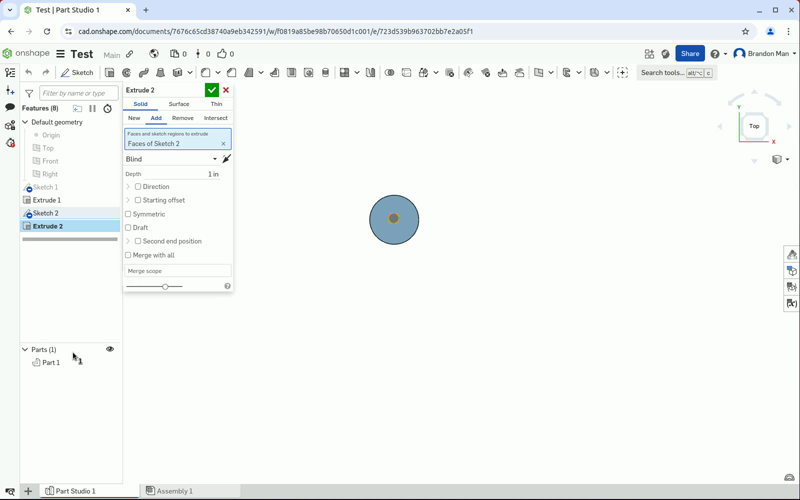
mouse_move(143, 106)
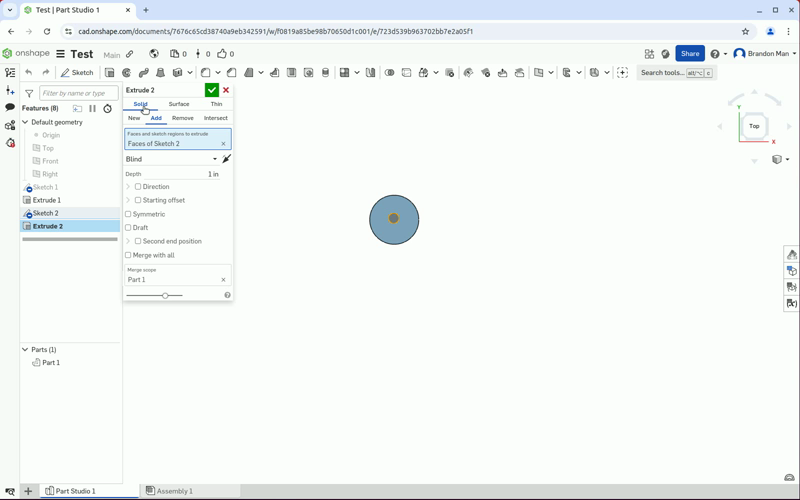
click(143, 106)
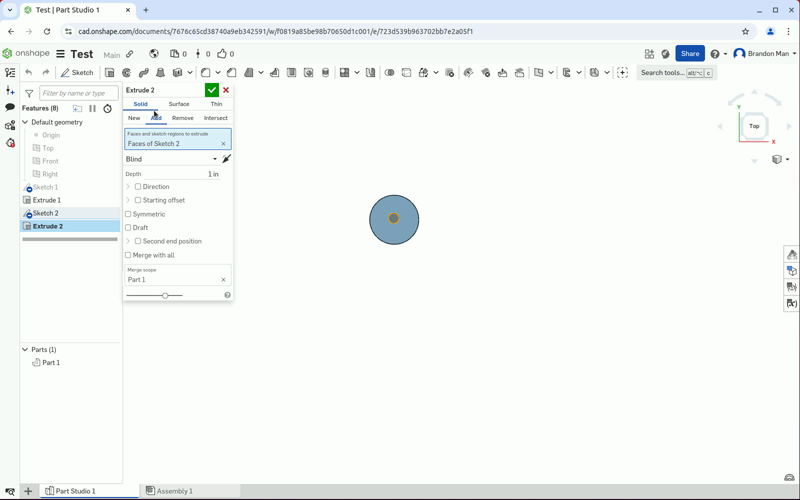
mouse_move(186, 120)
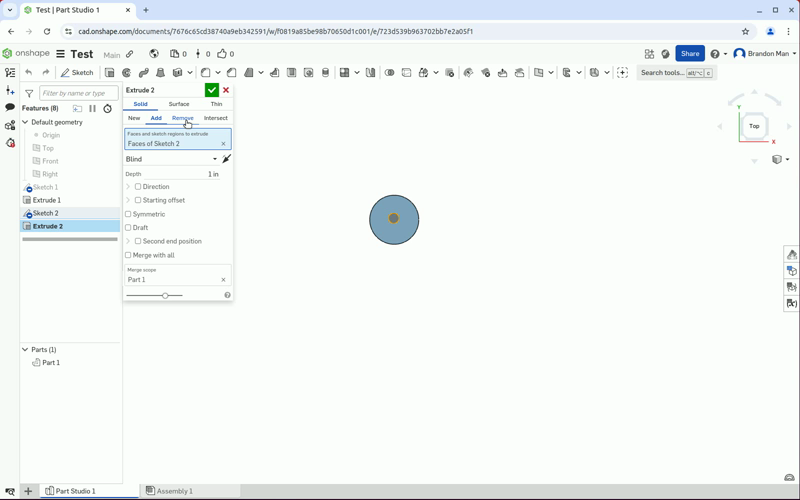
click(186, 120)
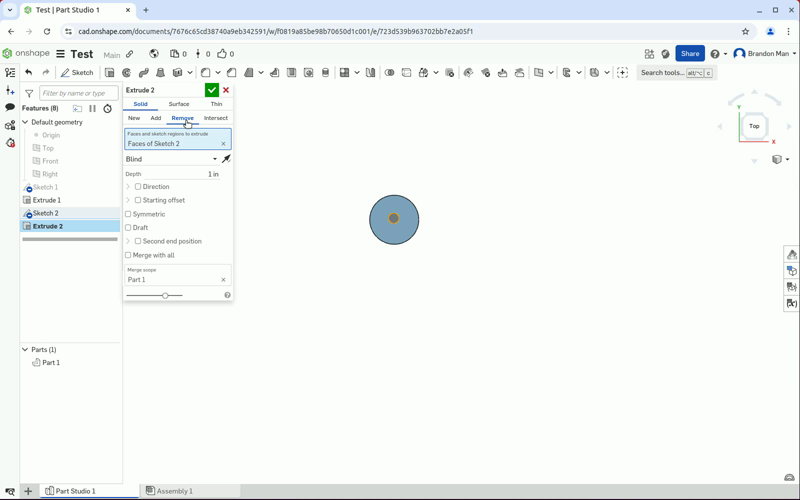
key(tab, 4)
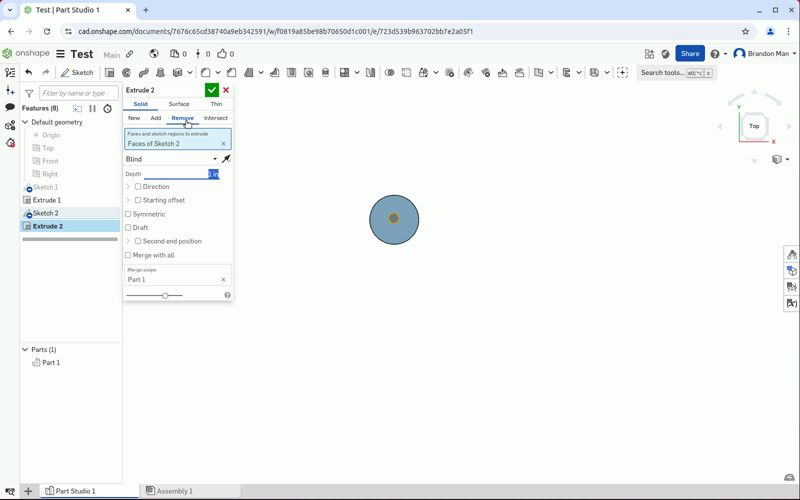
text(8.666)
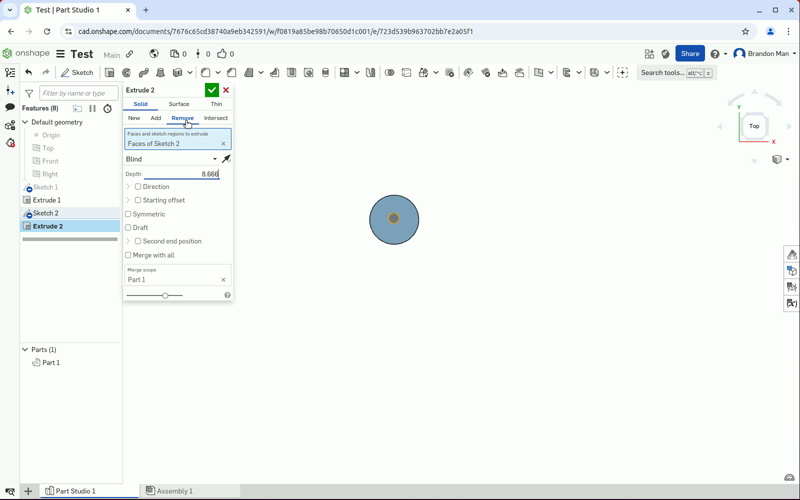
key(tab, 6)
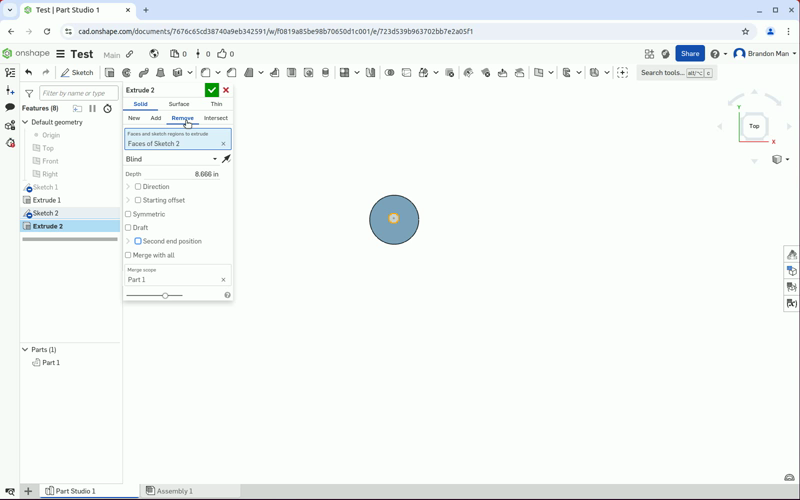
key(space)
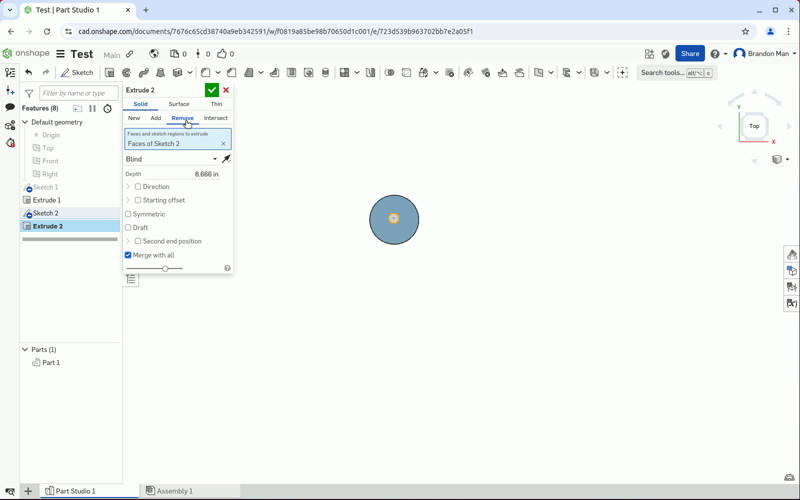
key(enter)
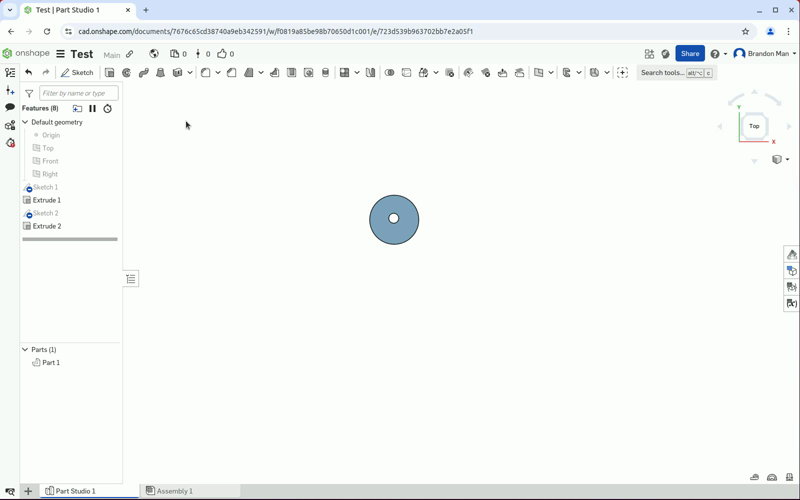
key(shift+h)
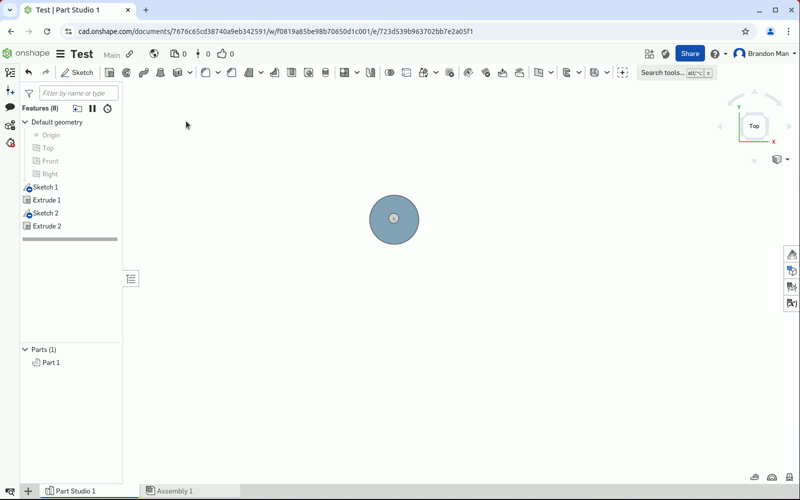
key(shift+h)
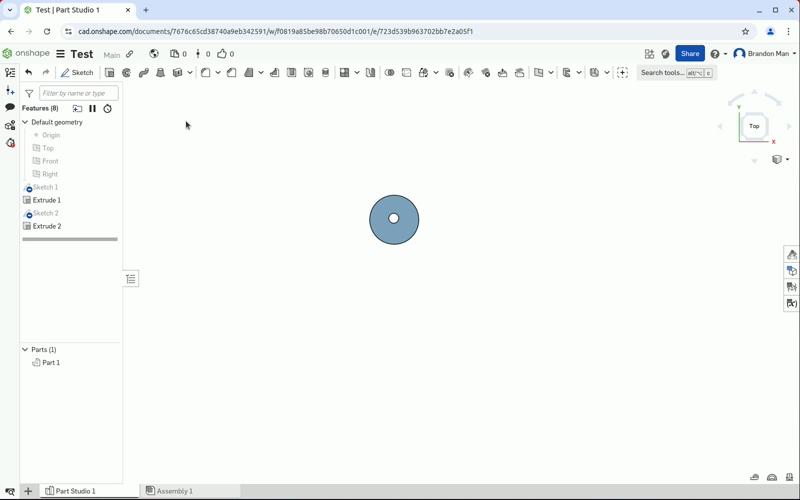
mouse_move(73, 189)
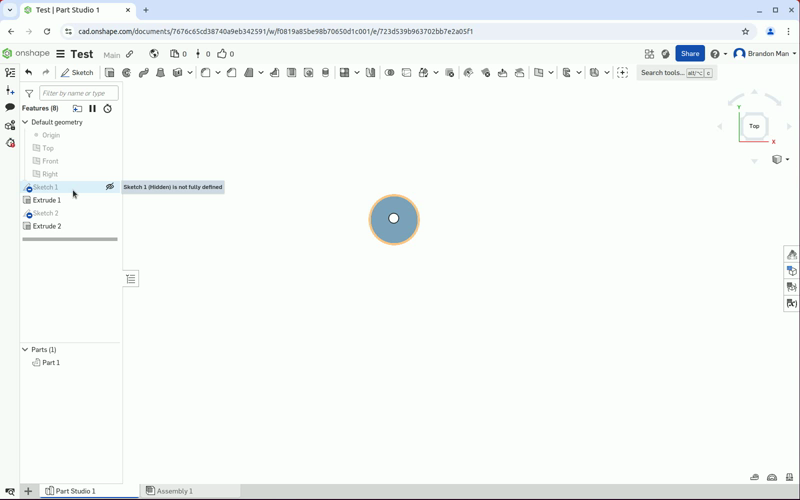
click(73, 189)
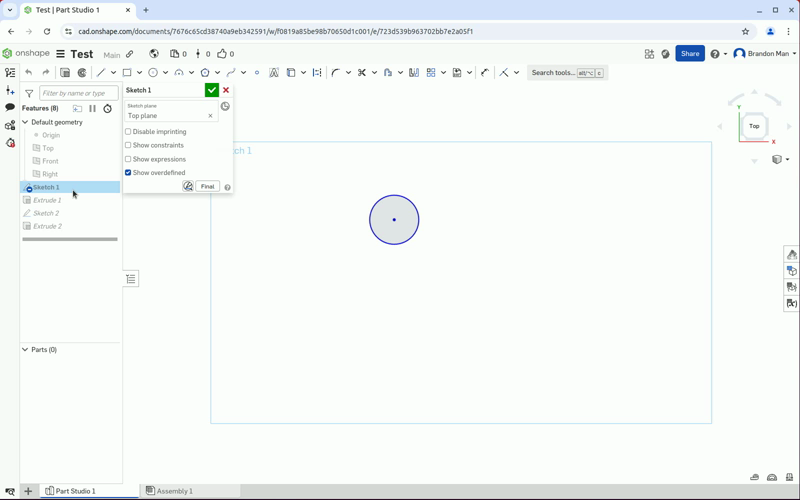
mouse_move(229, 92)
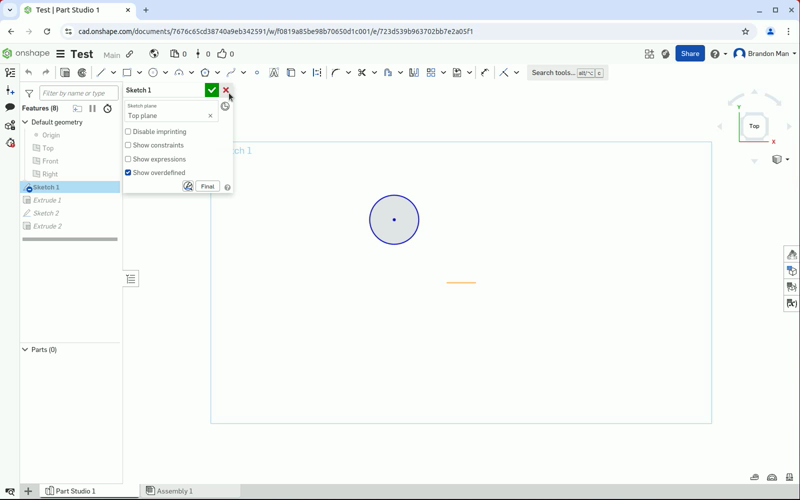
click(229, 92)
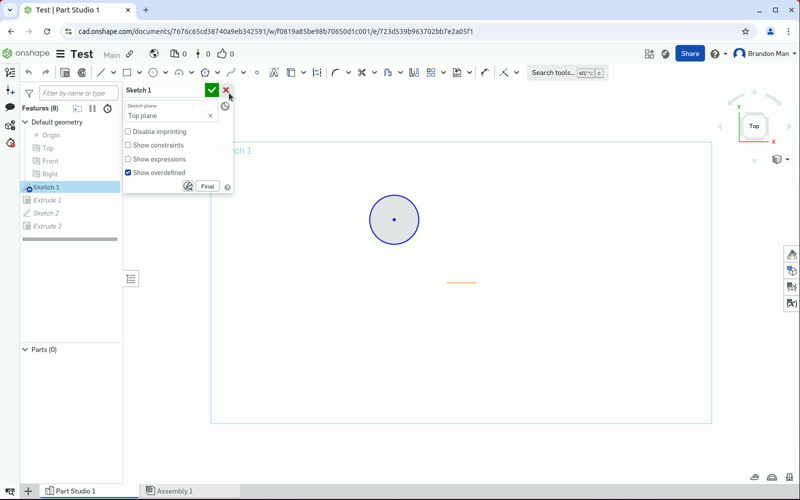
key(shift+s)
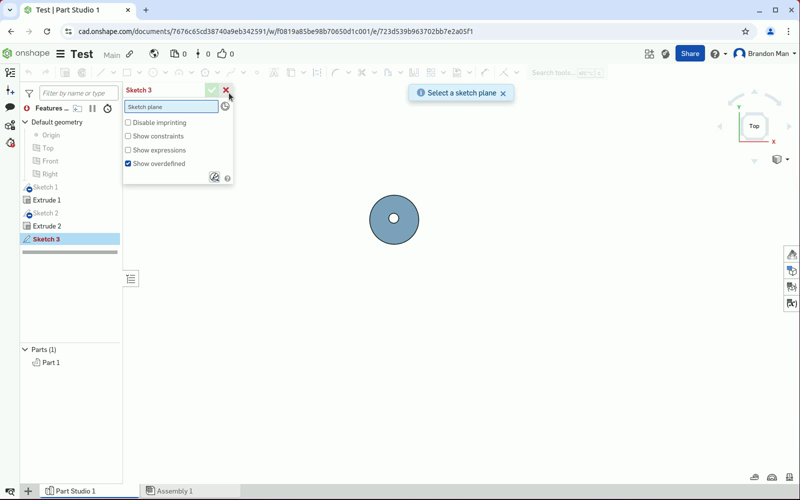
mouse_move(73, 150)
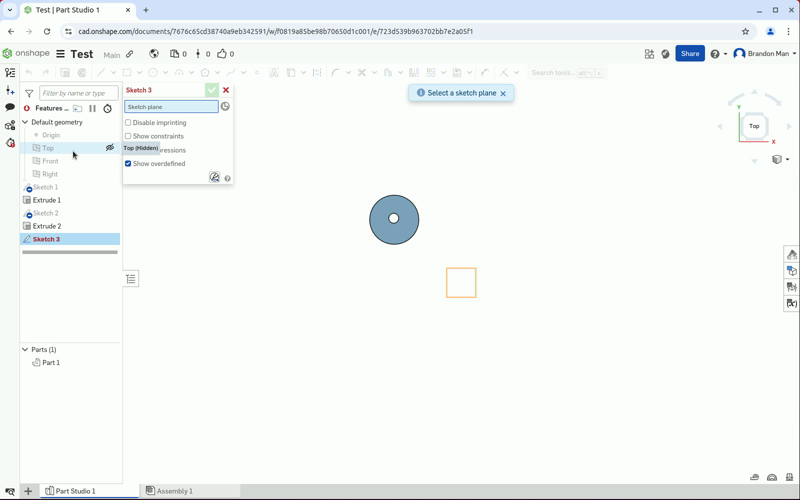
click(73, 150)
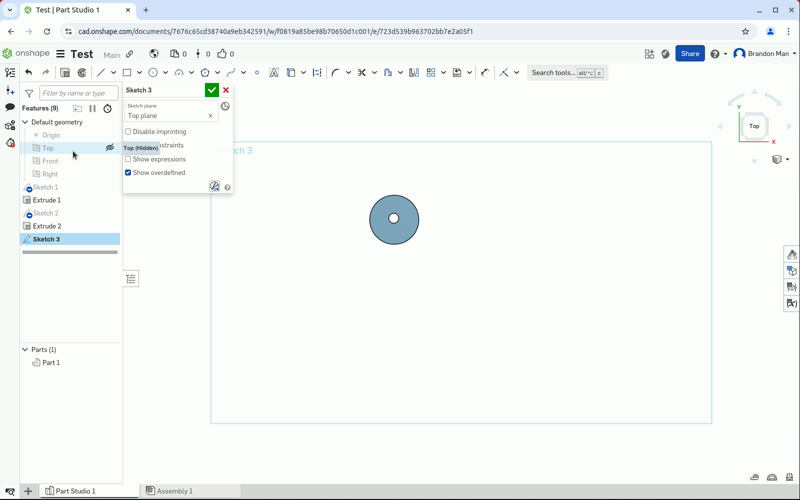
mouse_move(73, 352)
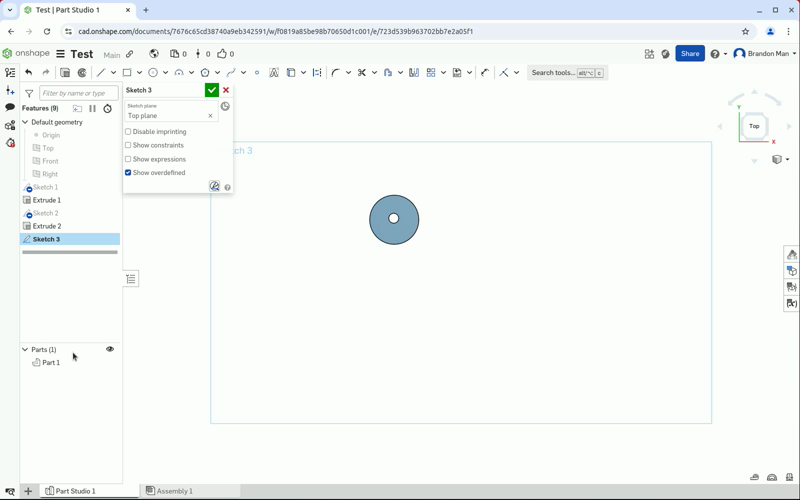
key(y)
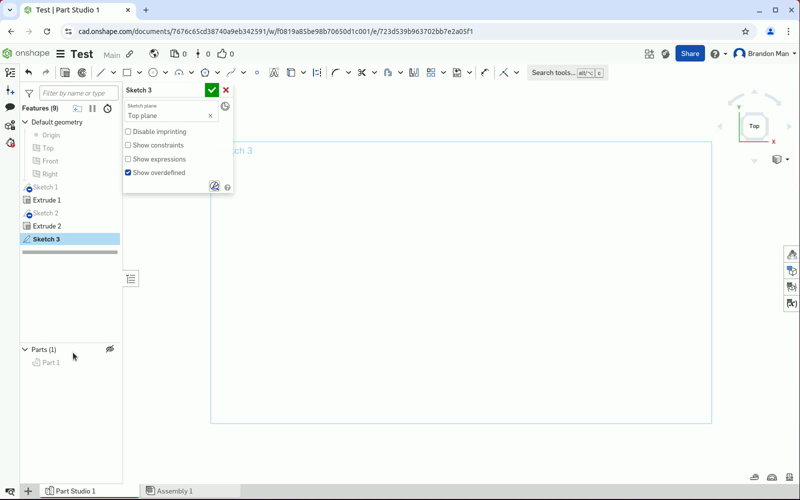
key(c)
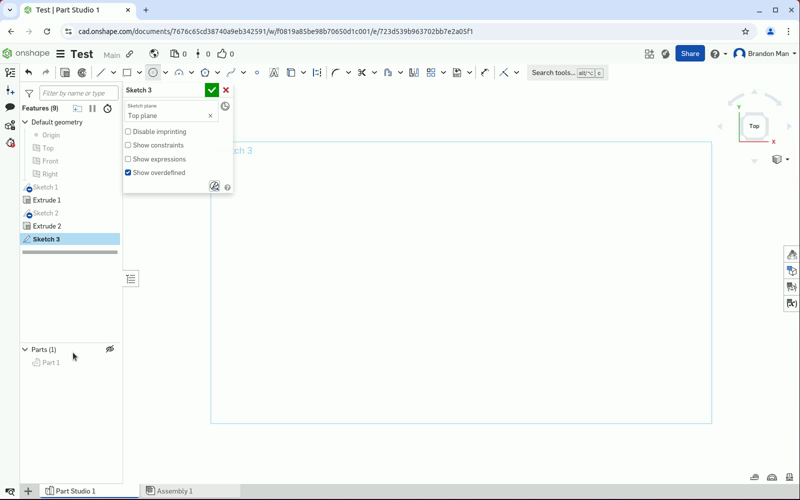
key_down(shift)
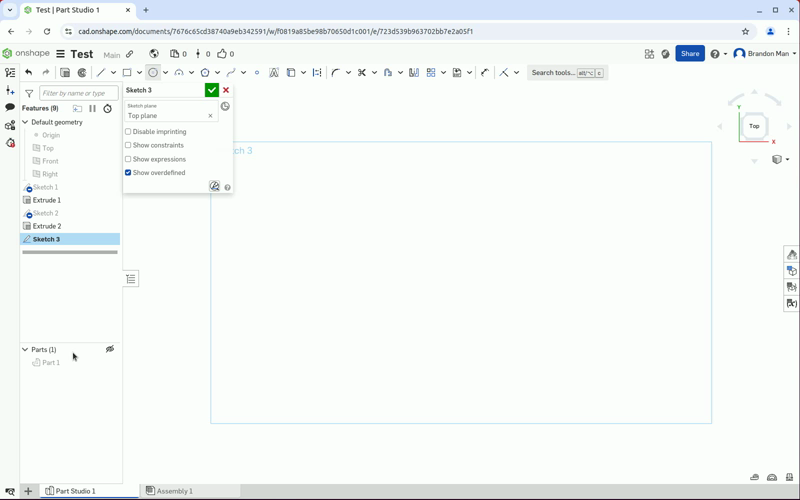
mouse_move(367, 257)
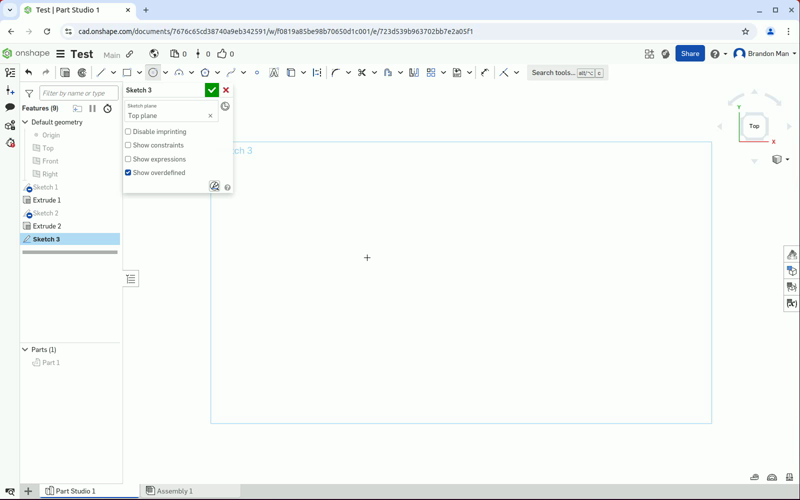
click(367, 257)
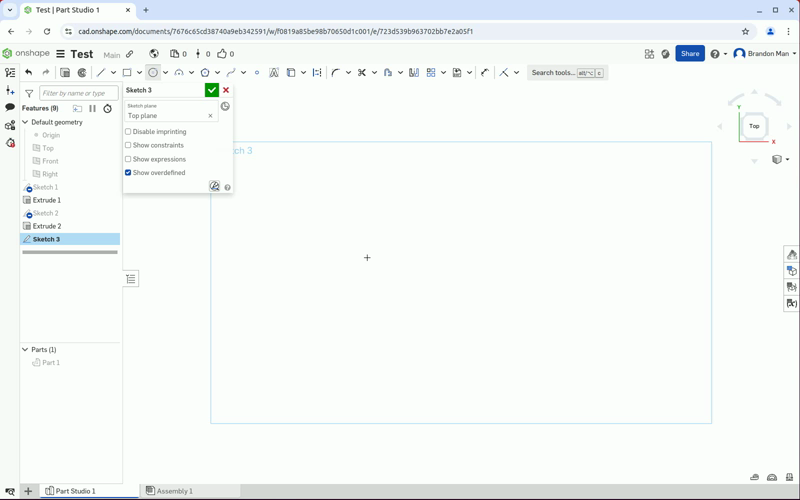
key_up(shift)
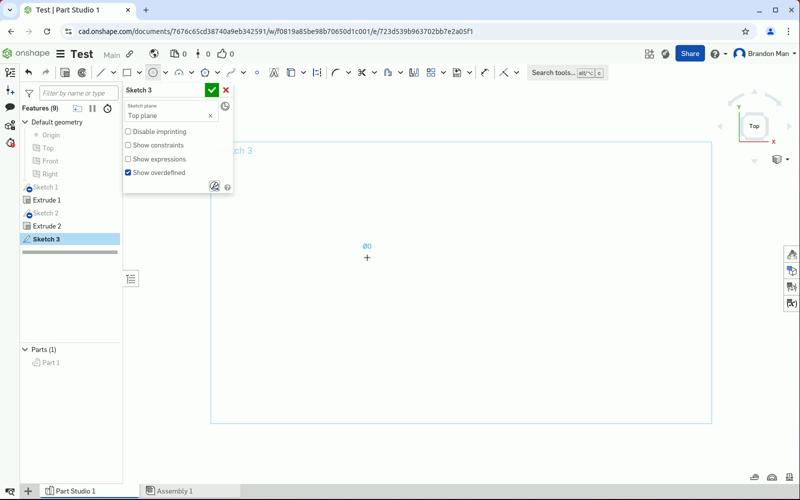
mouse_move(386, 257)
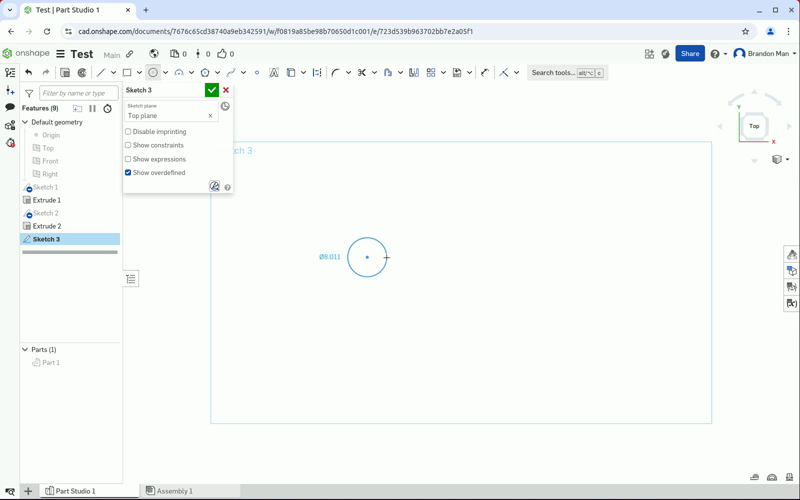
click(386, 257)
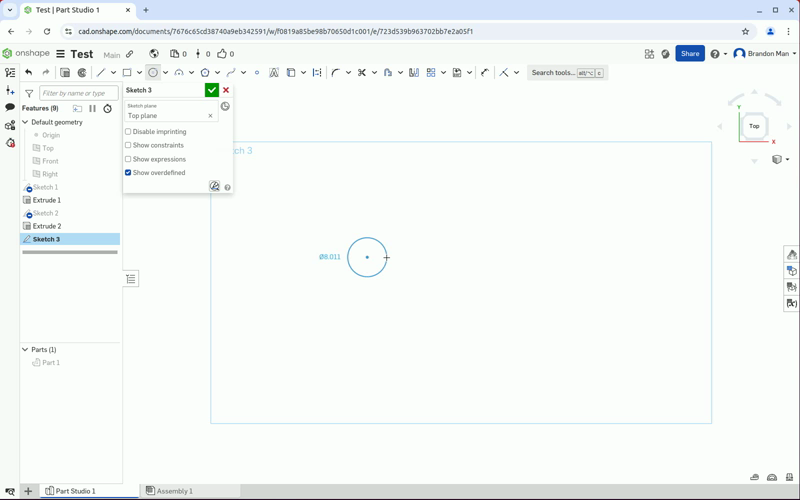
key(esc)
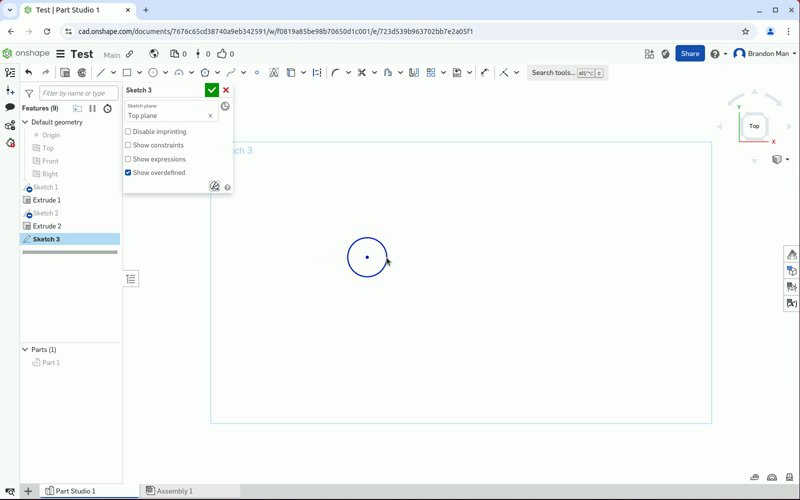
key(c)
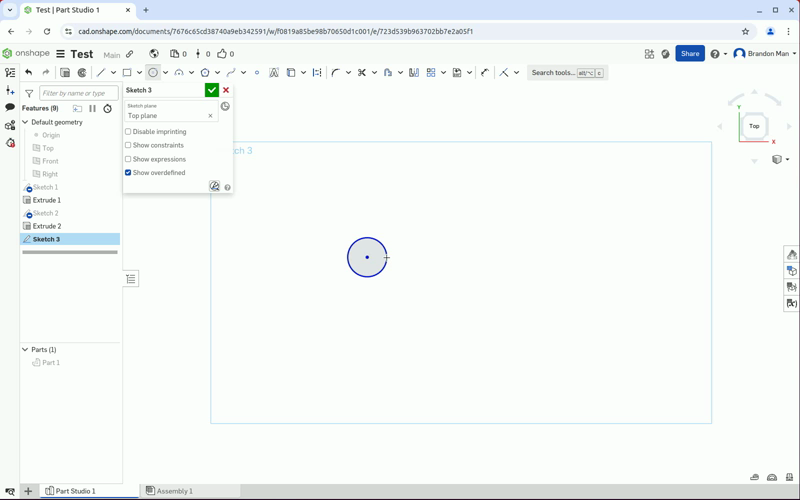
key_down(shift)
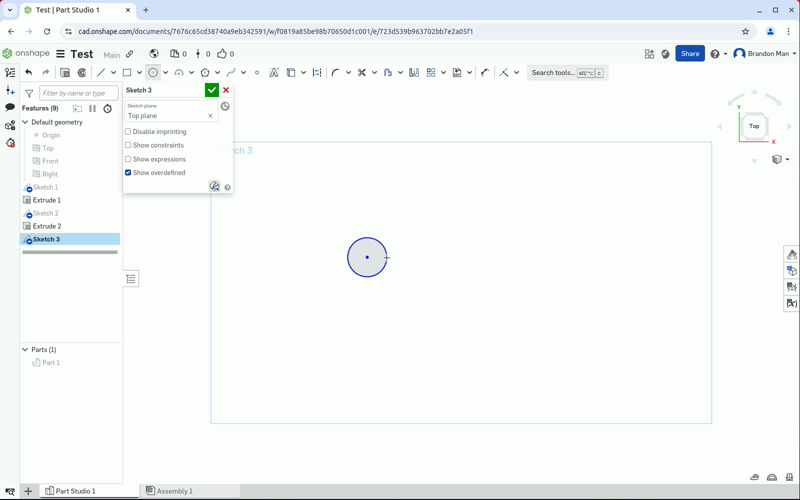
mouse_move(367, 257)
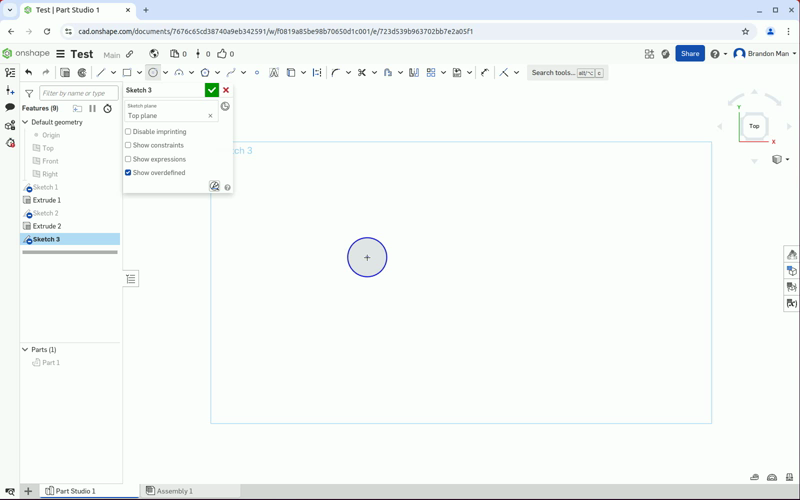
click(367, 257)
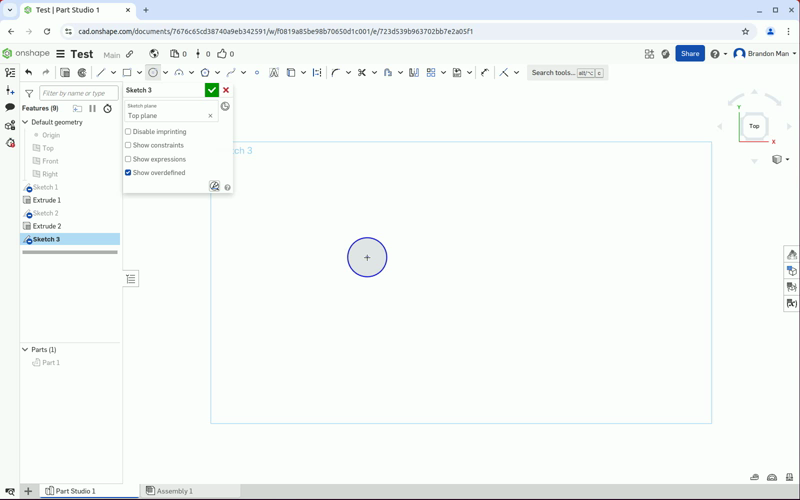
key_up(shift)
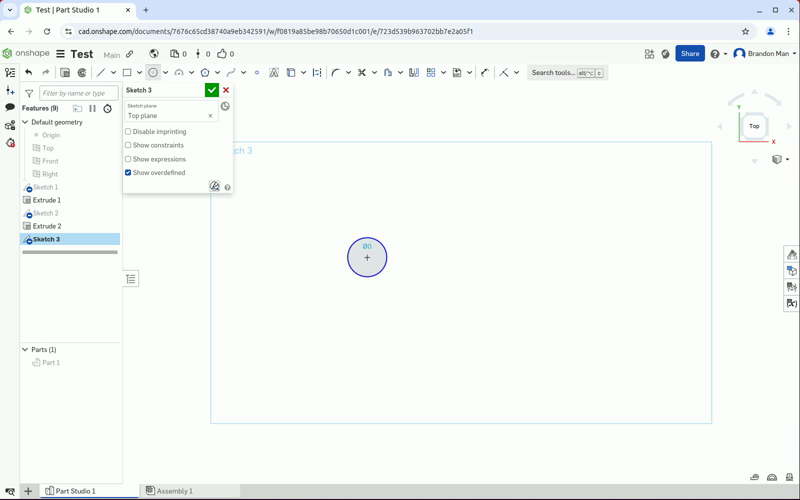
mouse_move(371, 257)
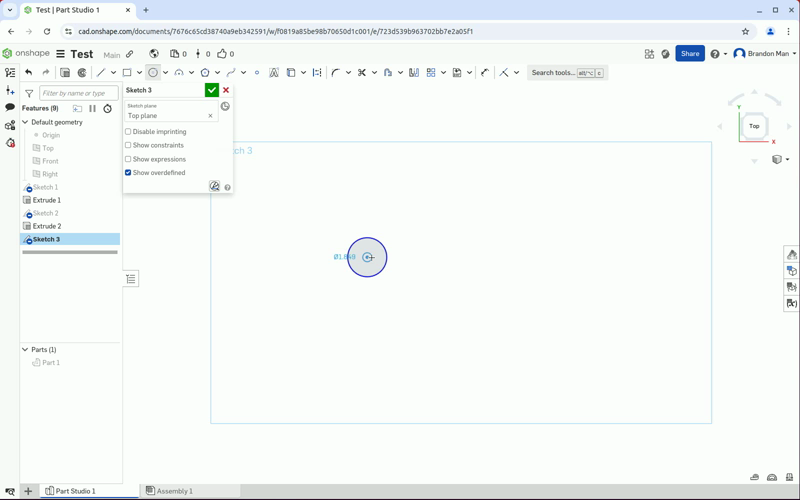
click(371, 257)
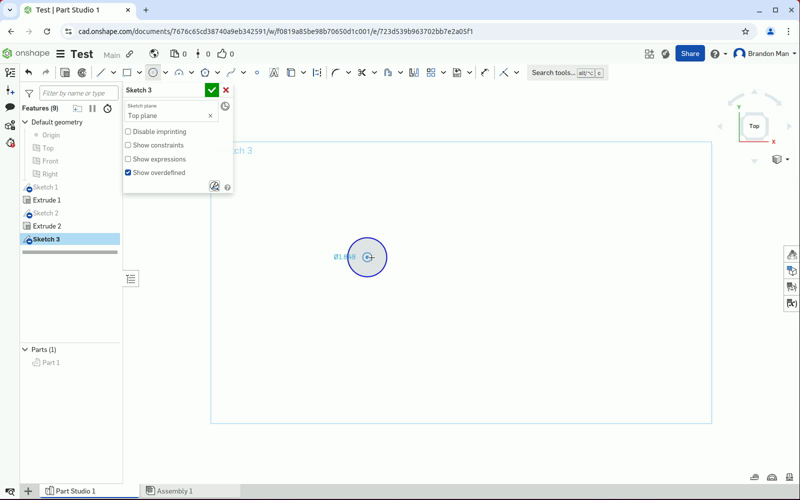
key(esc)
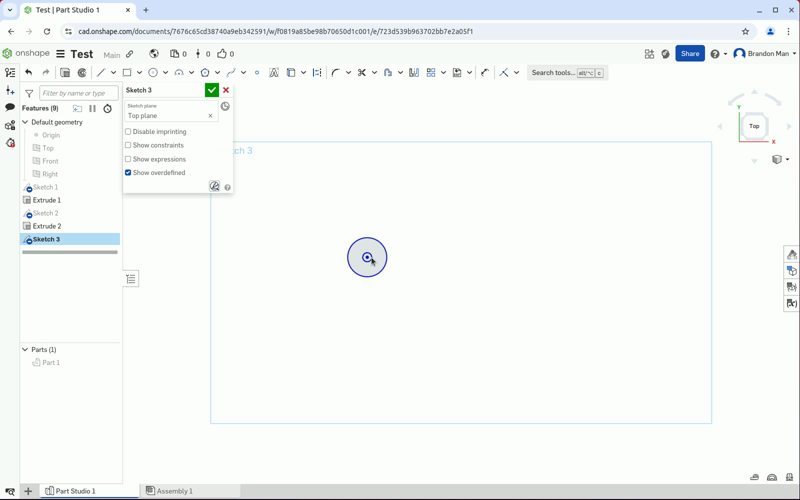
mouse_move(360, 271)
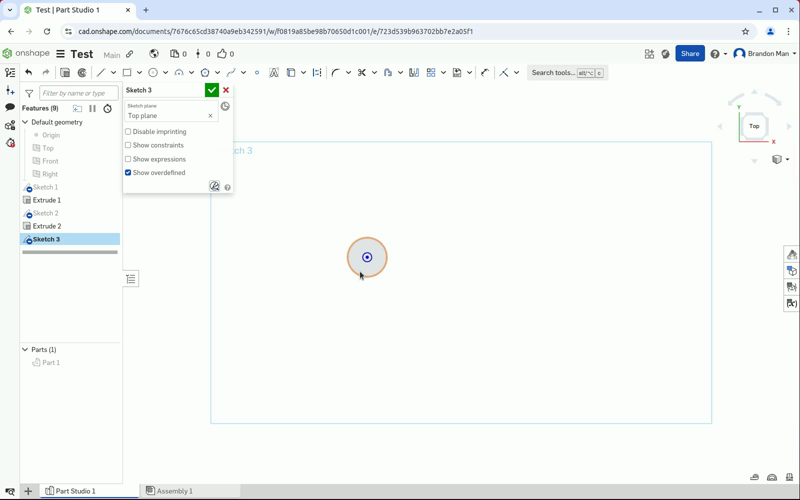
scroll(6)
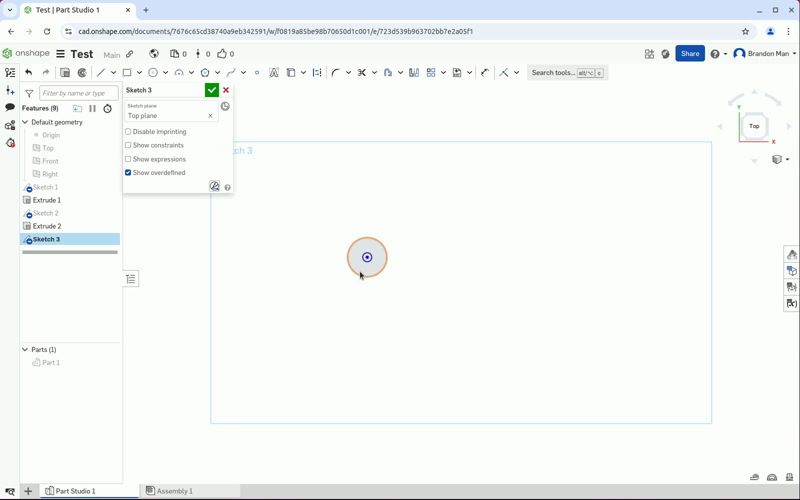
scroll(6)
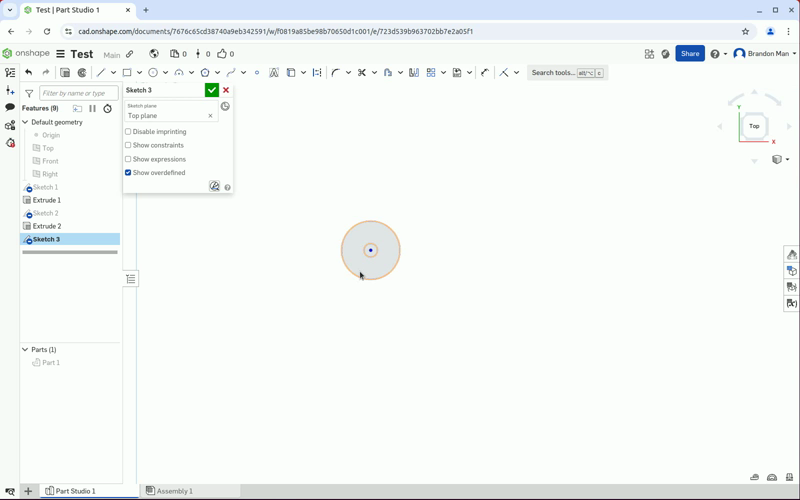
scroll(6)
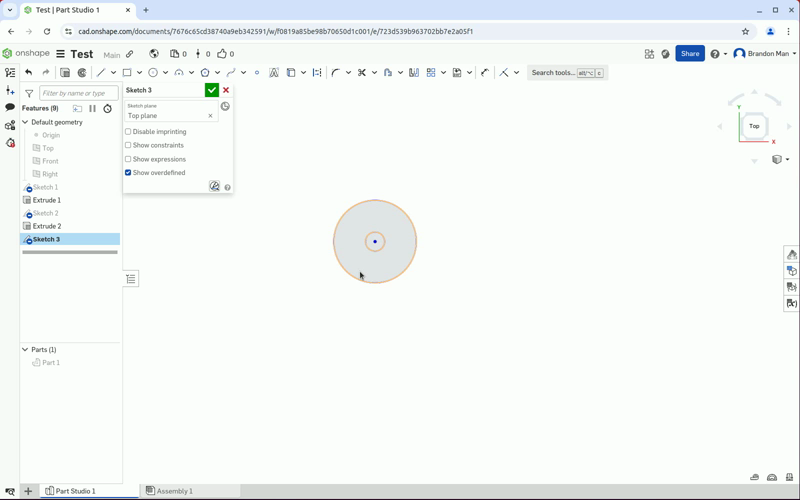
scroll(6)
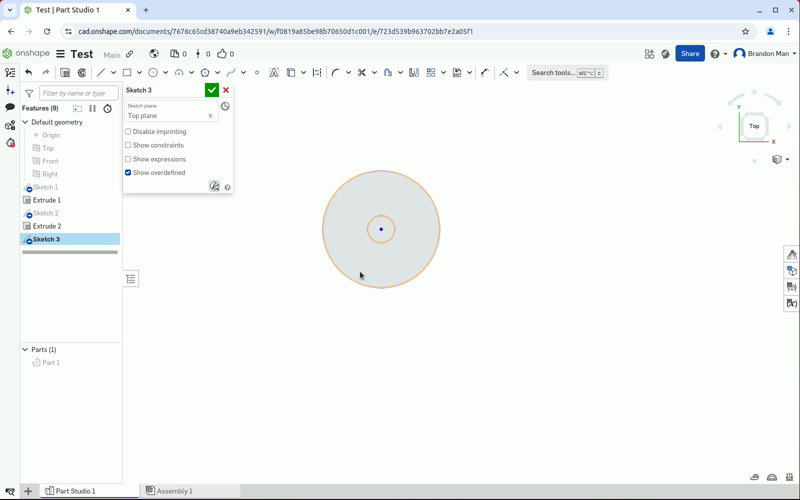
scroll(6)
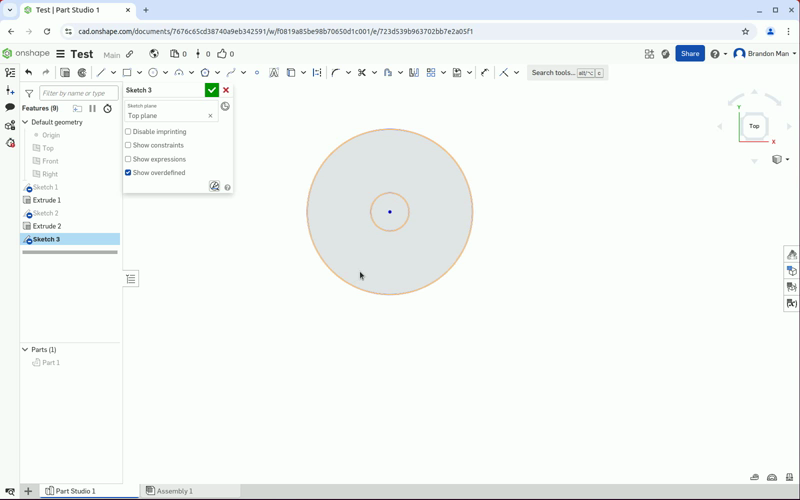
scroll(6)
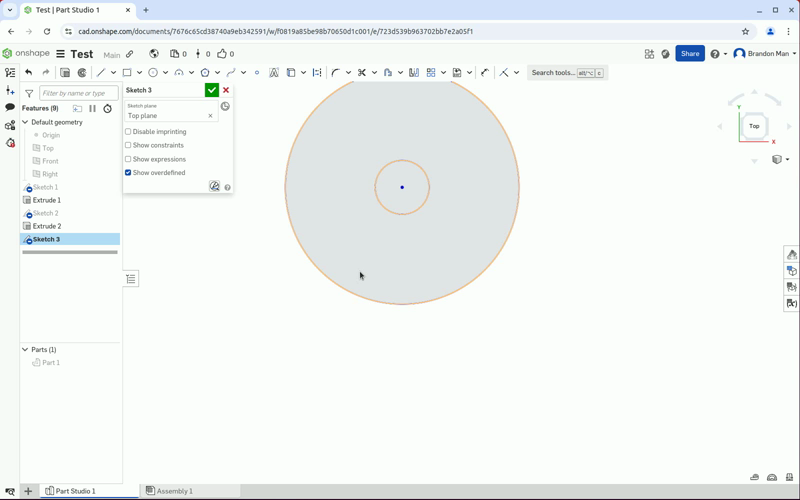
scroll(6)
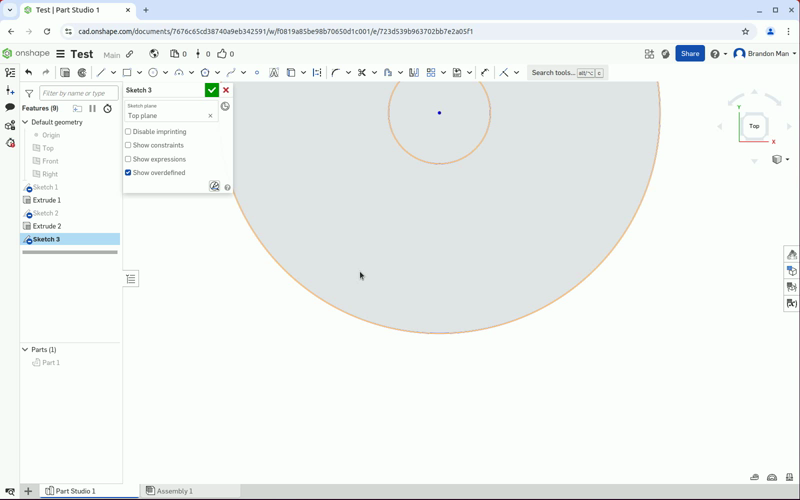
click(360, 271)
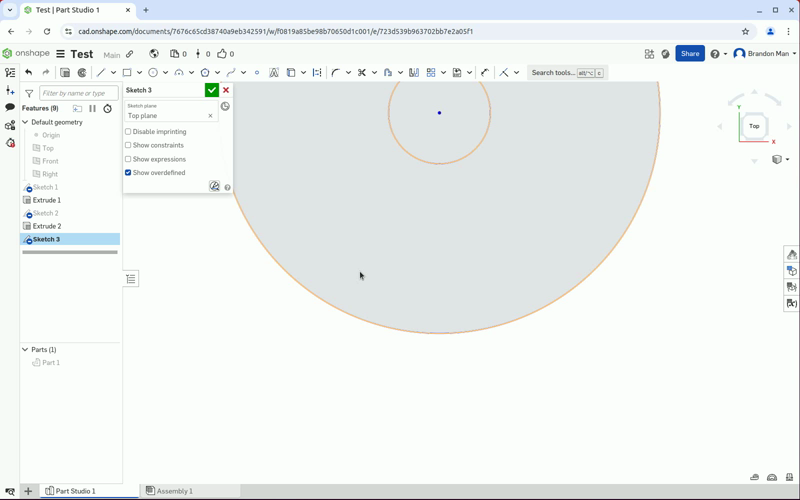
scroll(-6)
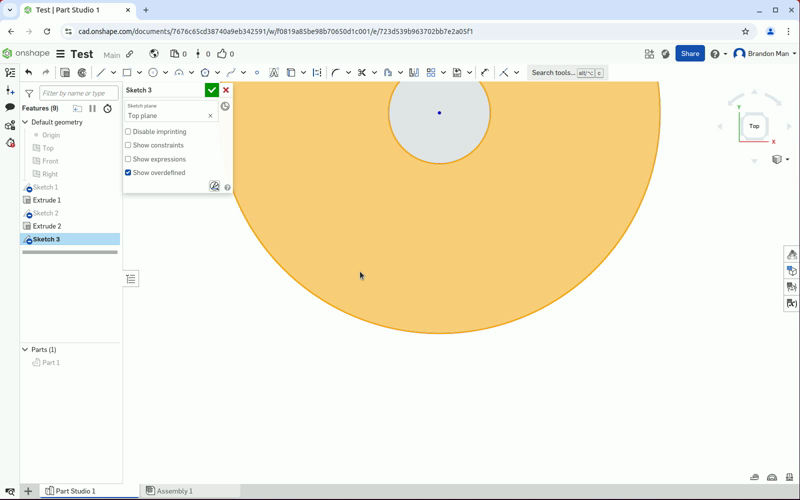
scroll(-6)
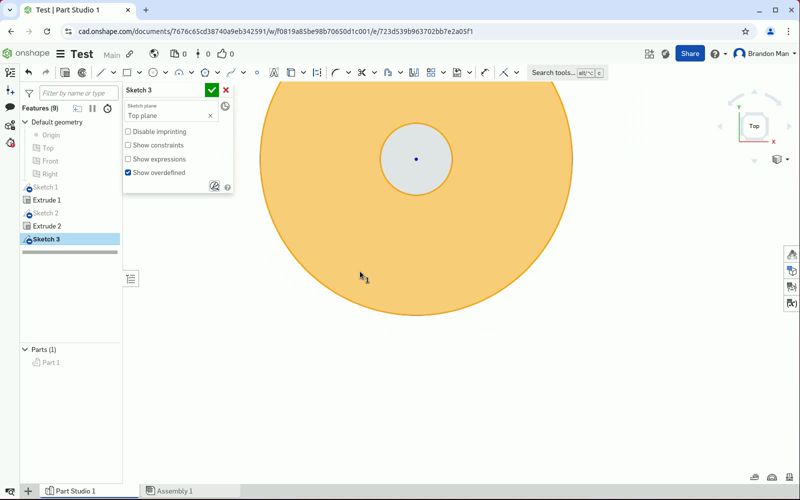
scroll(-6)
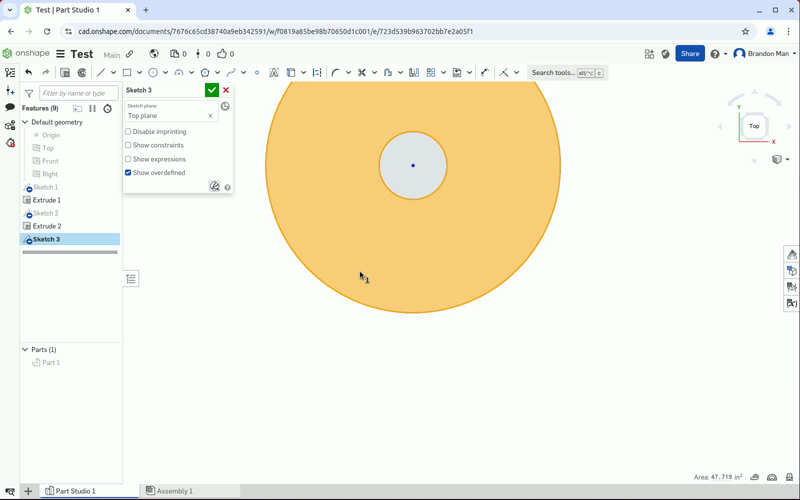
scroll(-6)
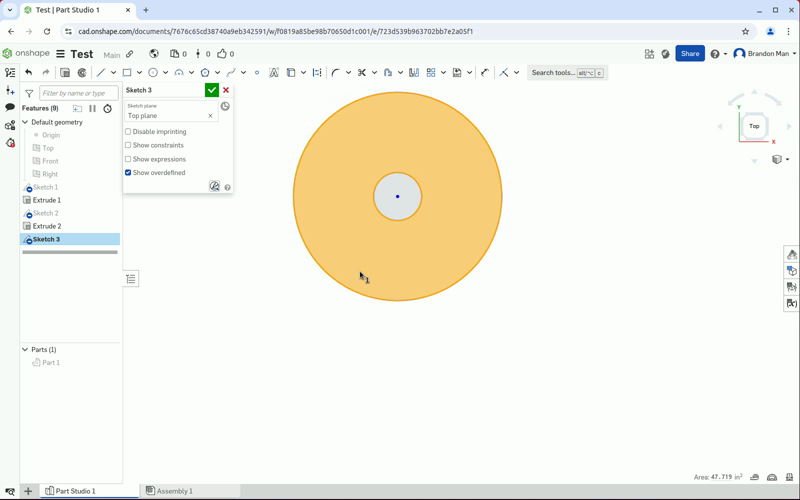
scroll(-6)
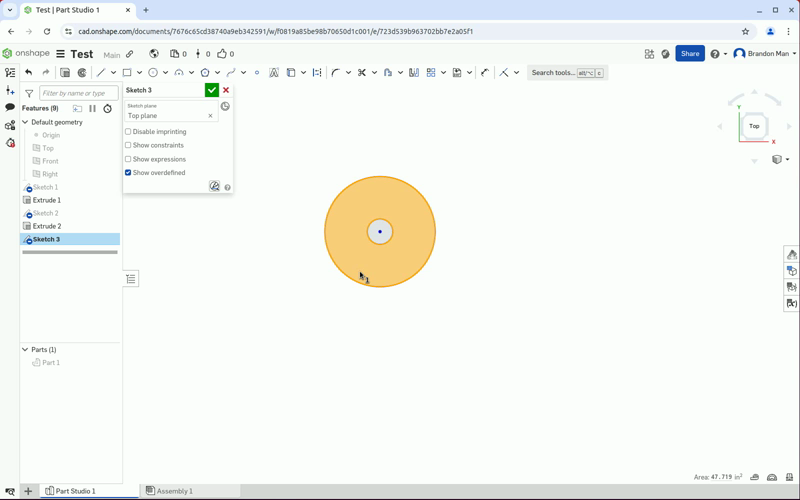
scroll(-6)
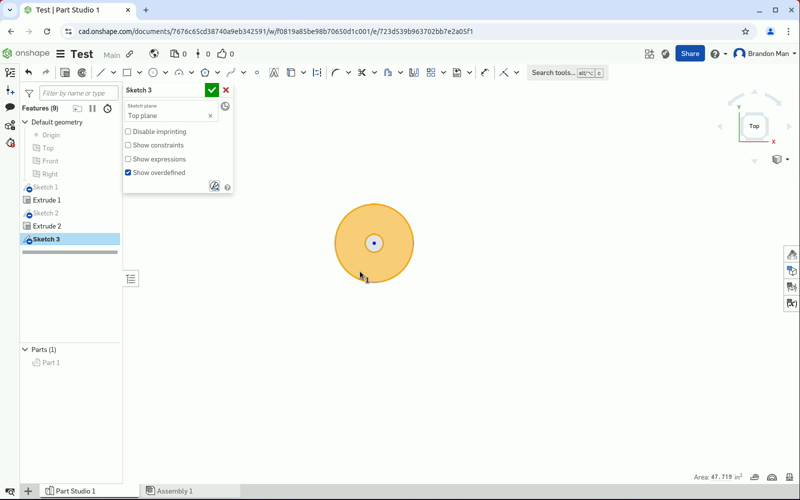
scroll(-6)
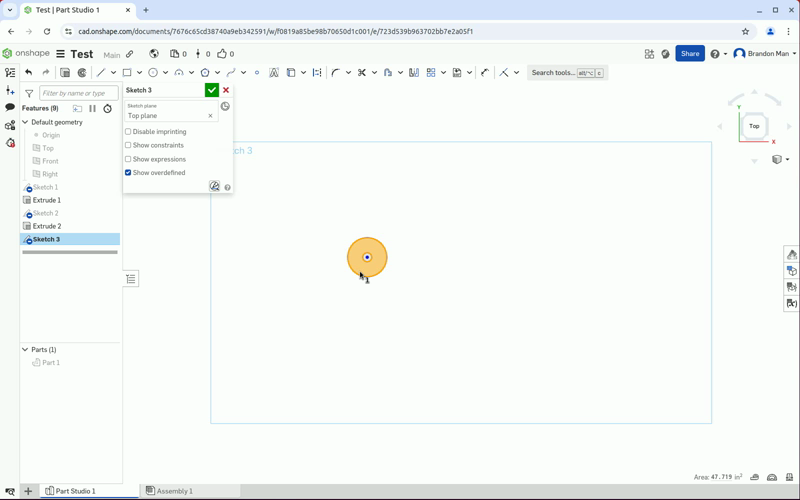
mouse_move(73, 352)
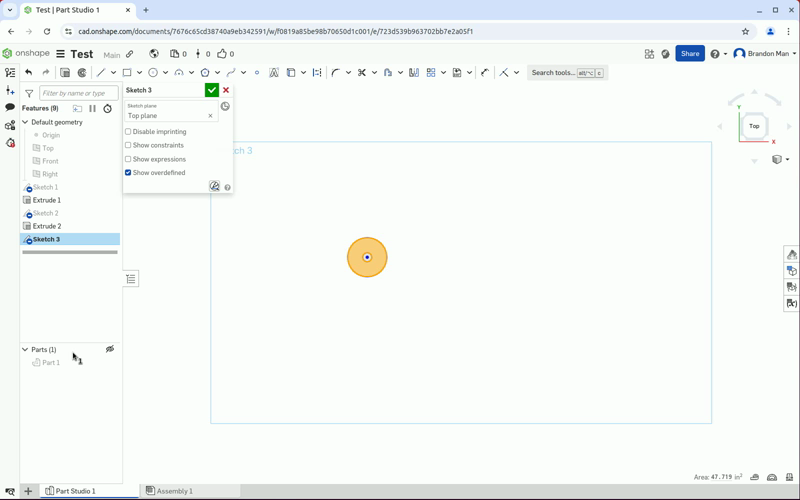
key(shift+y)
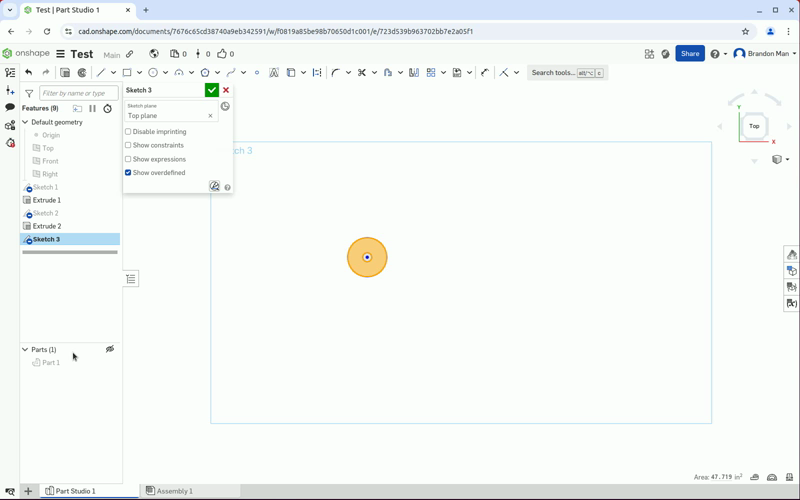
key(shift+e)
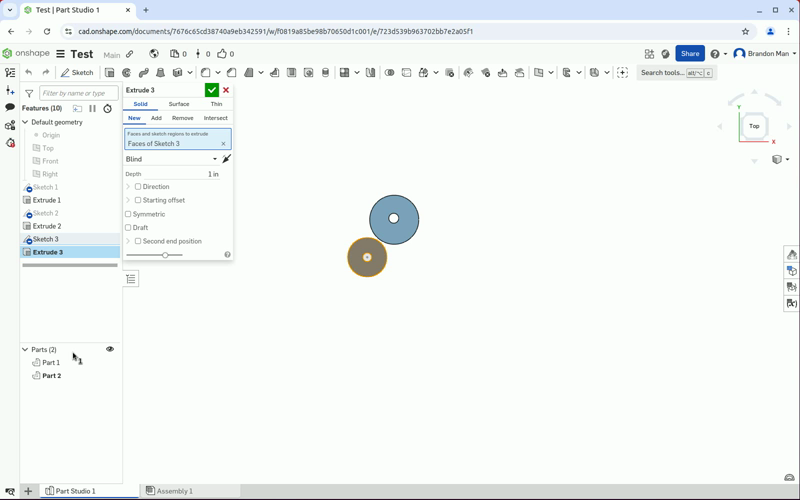
mouse_move(143, 106)
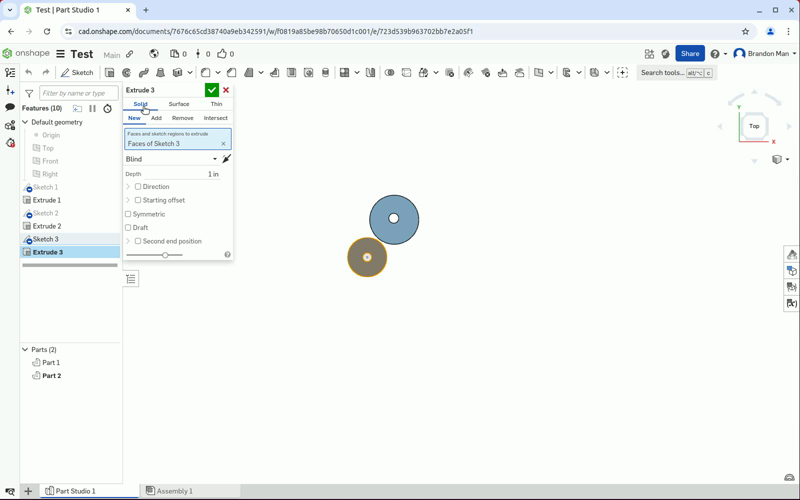
click(143, 106)
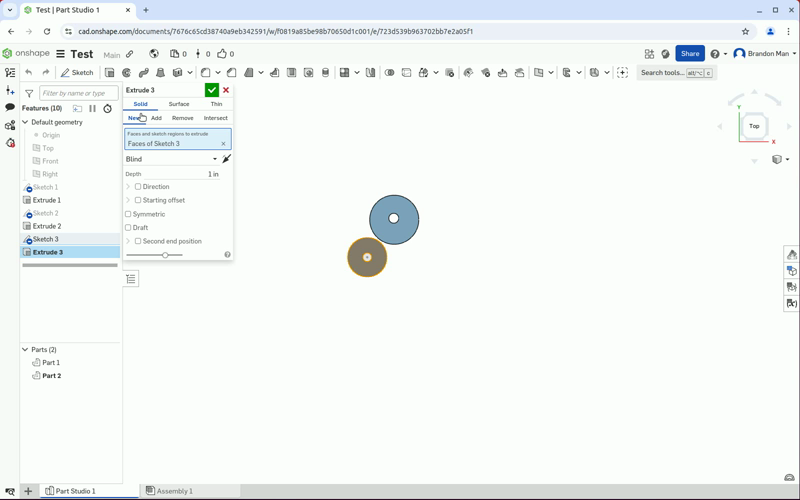
mouse_move(137, 120)
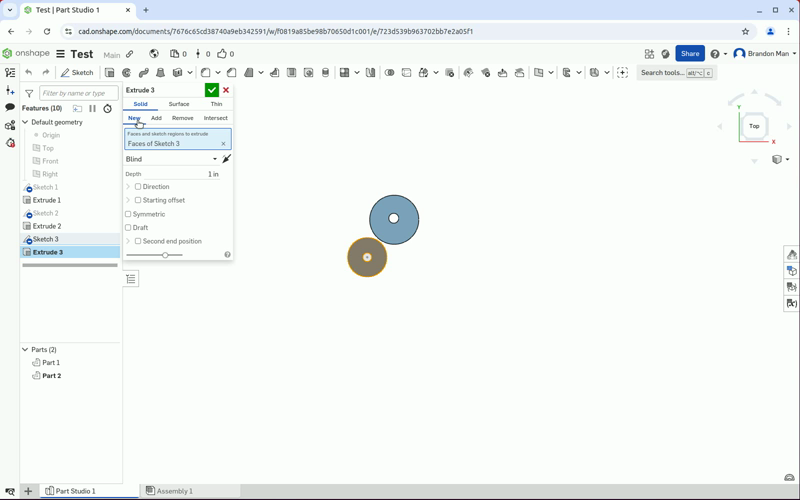
click(137, 120)
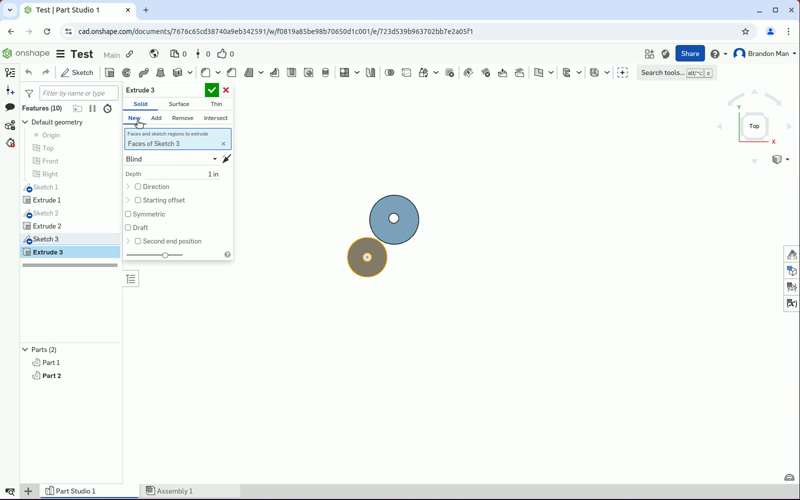
key(tab, 4)
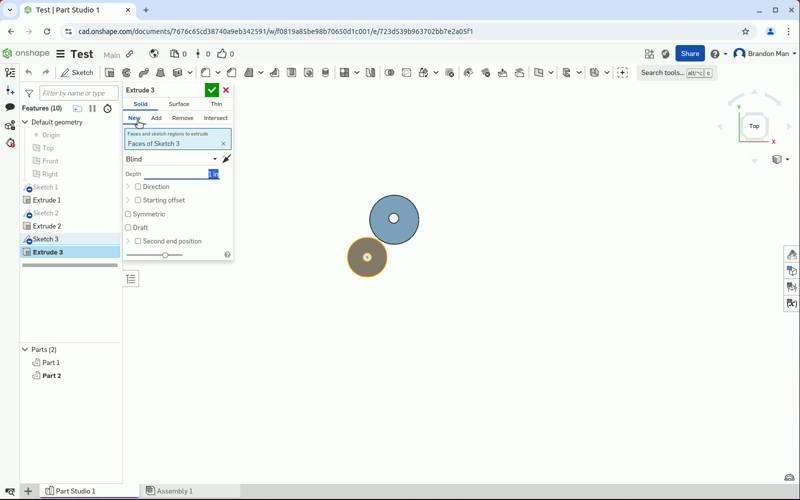
text(1.444)
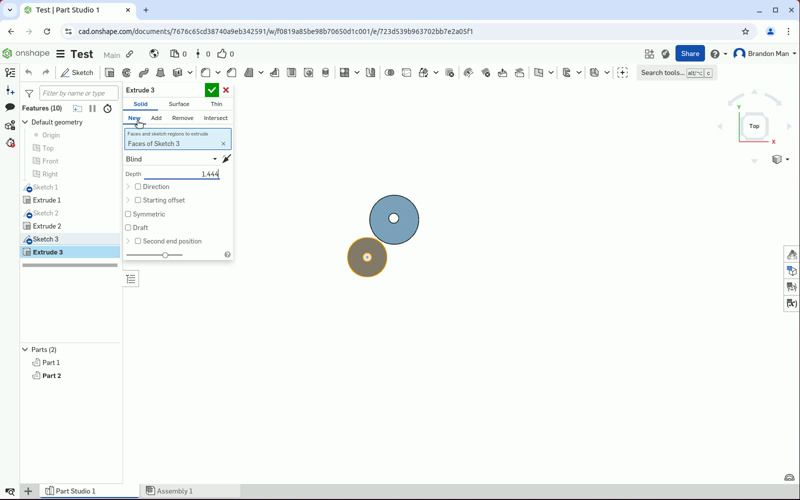
key(enter)
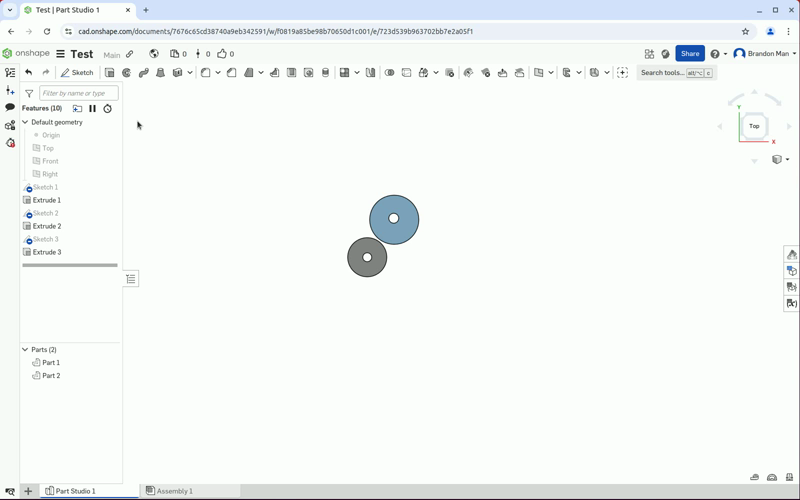
key(shift+h)
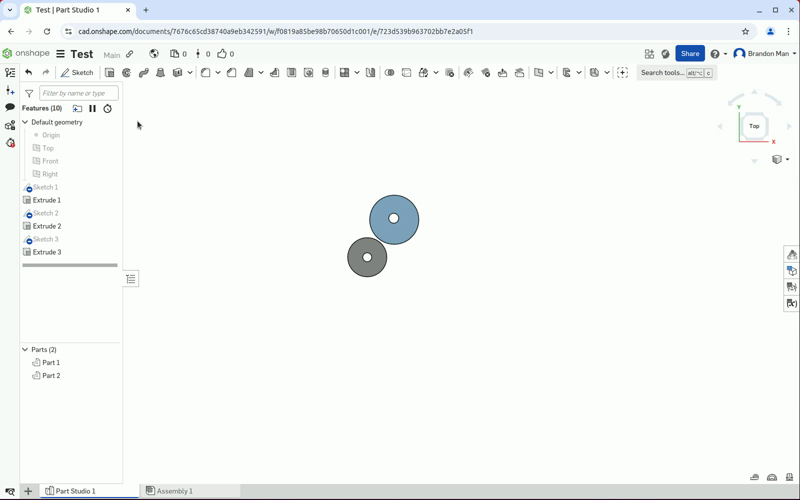
key(shift+h)
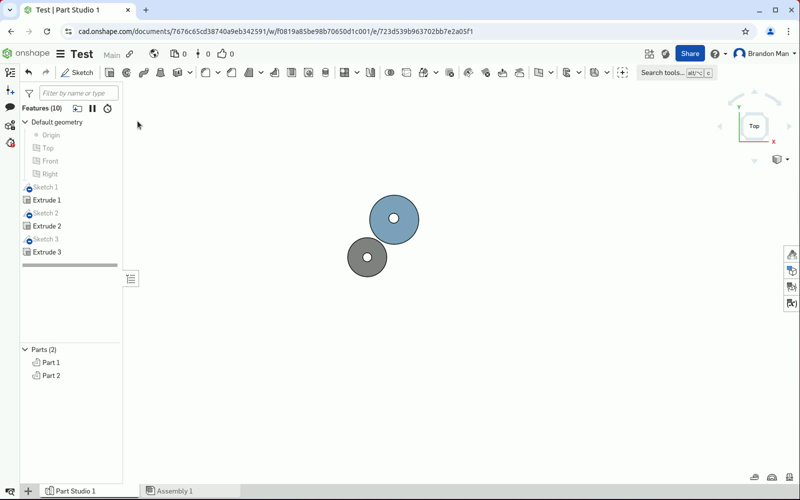
mouse_move(73, 189)
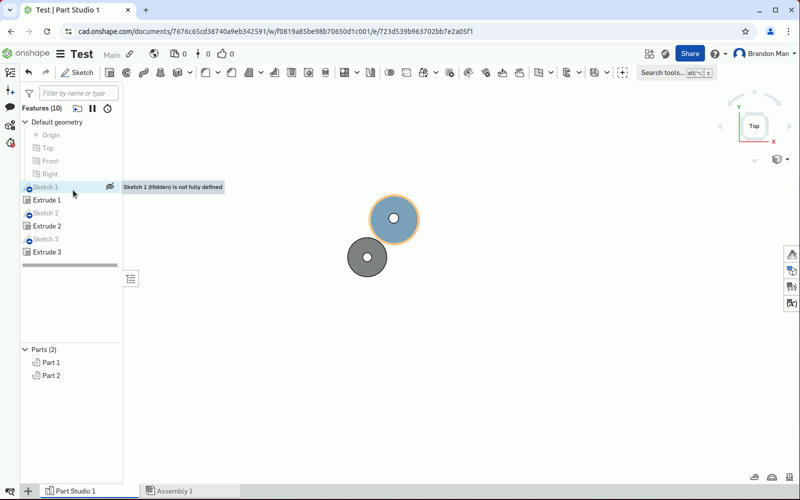
click(73, 189)
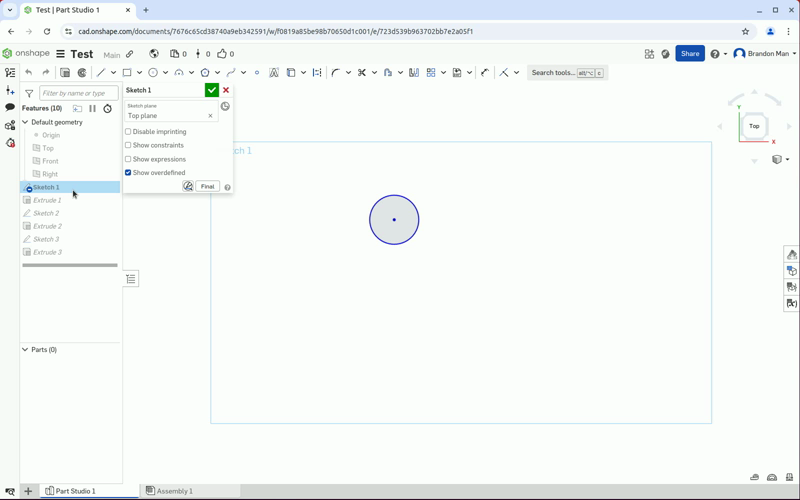
mouse_move(229, 92)
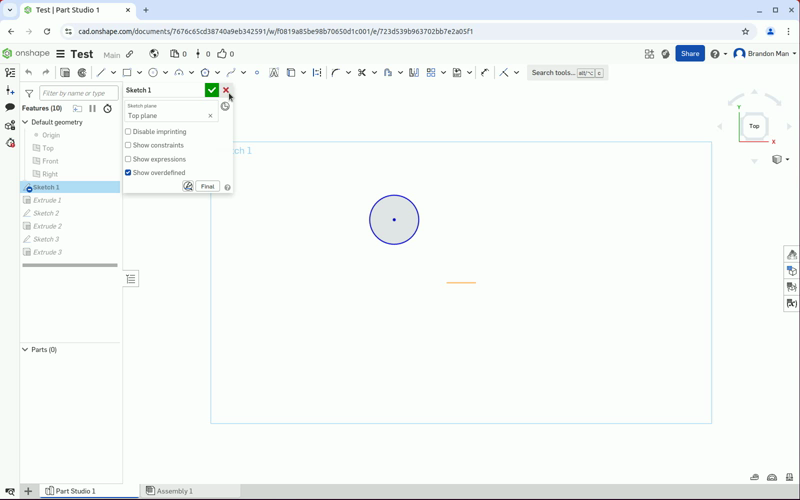
click(229, 92)
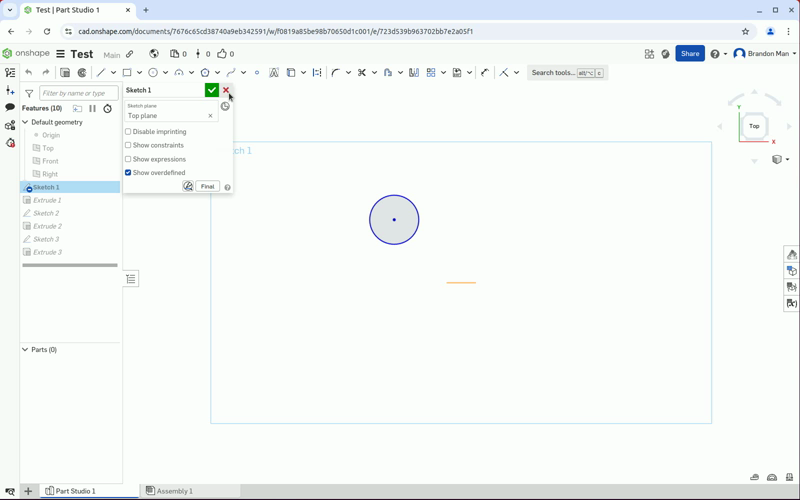
key(shift+s)
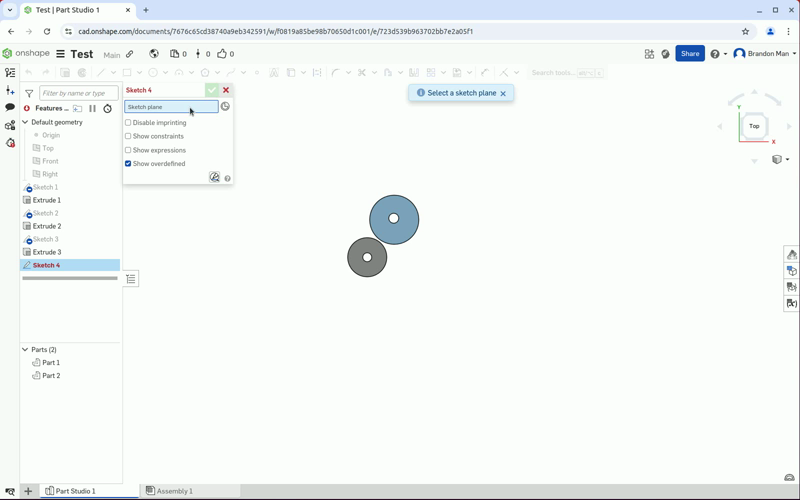
mouse_move(73, 150)
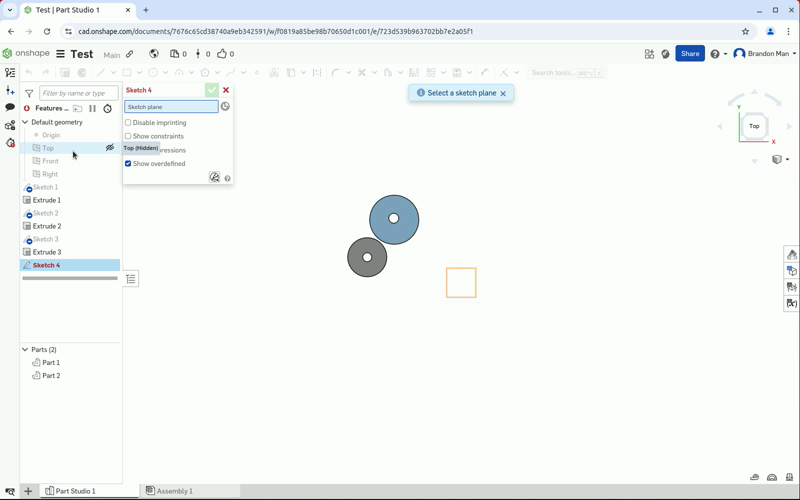
click(73, 150)
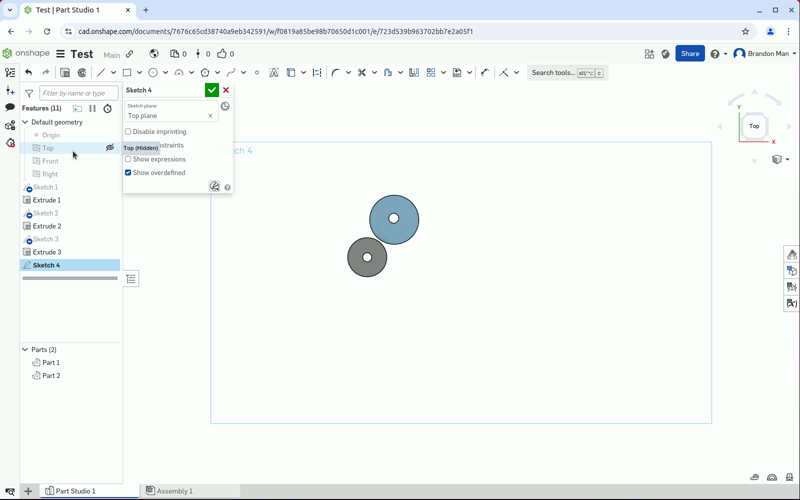
mouse_move(73, 352)
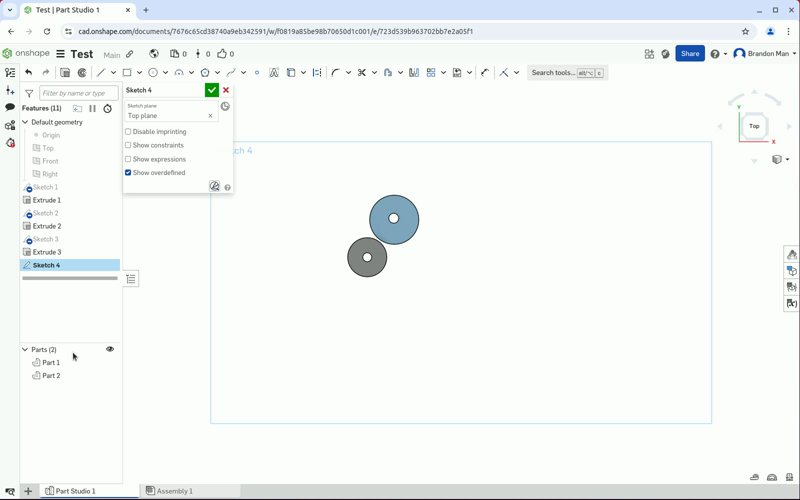
key(y)
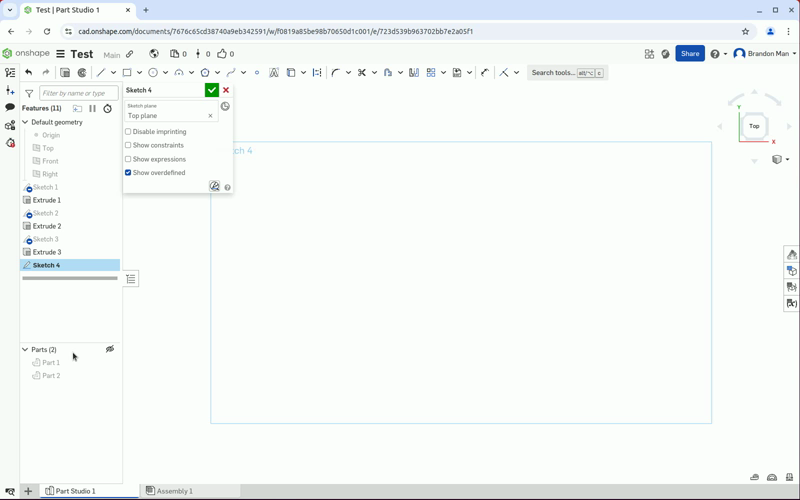
key(c)
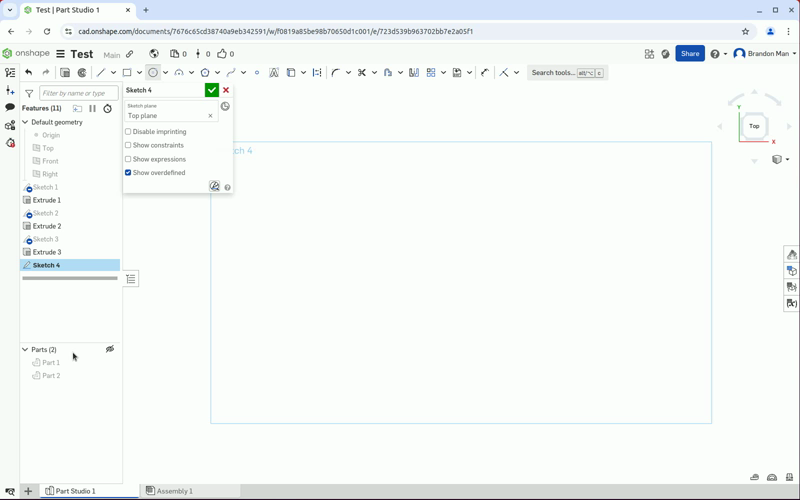
key_down(shift)
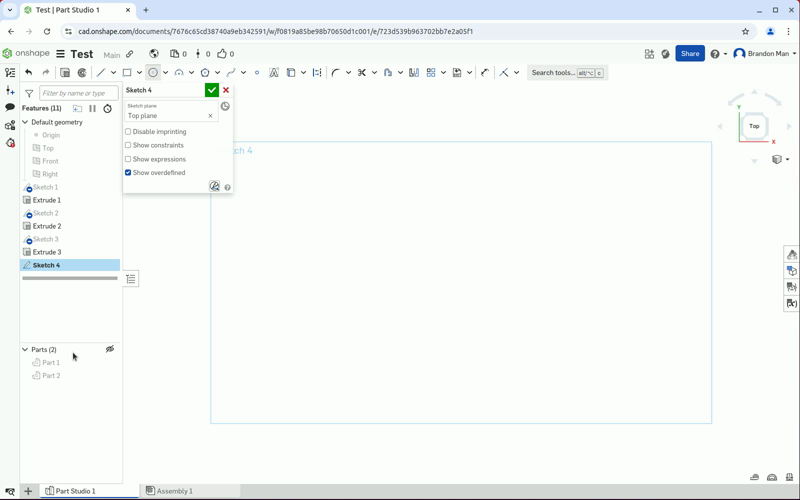
mouse_move(401, 307)
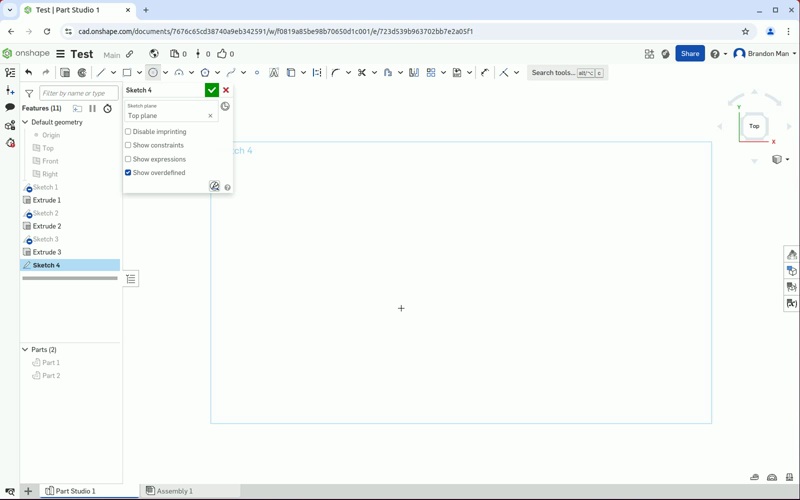
click(401, 307)
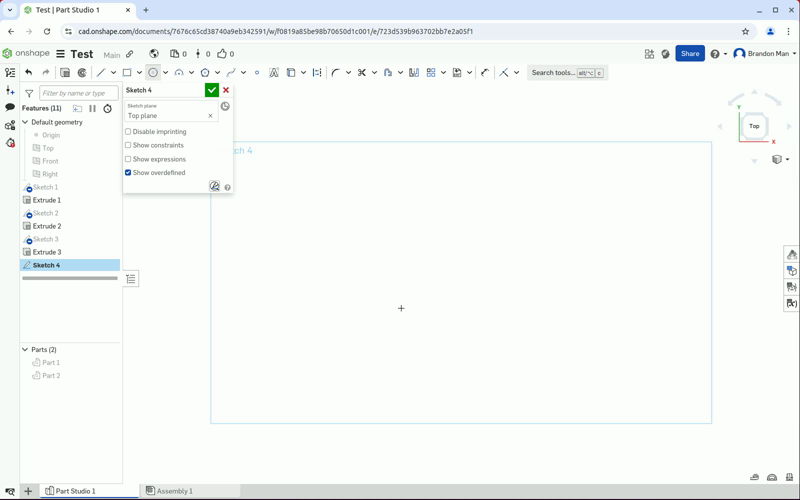
key_up(shift)
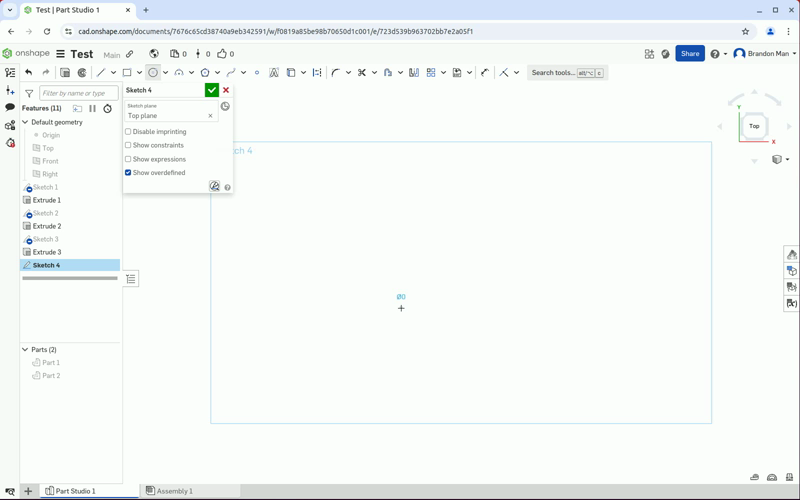
mouse_move(411, 307)
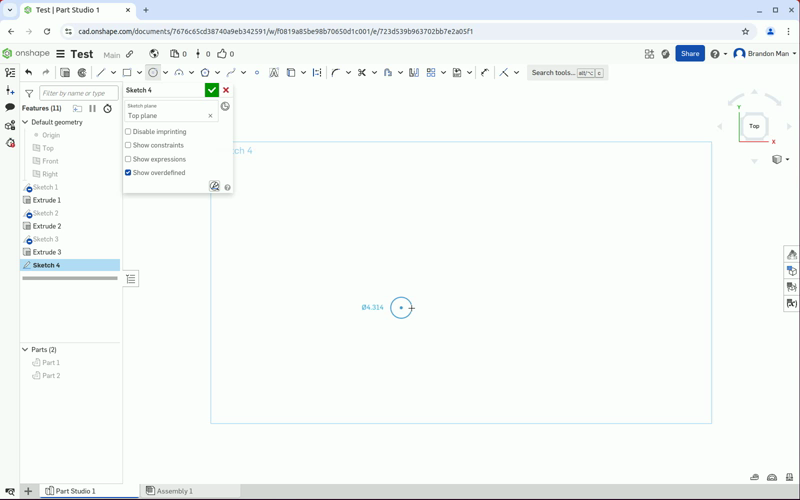
click(411, 307)
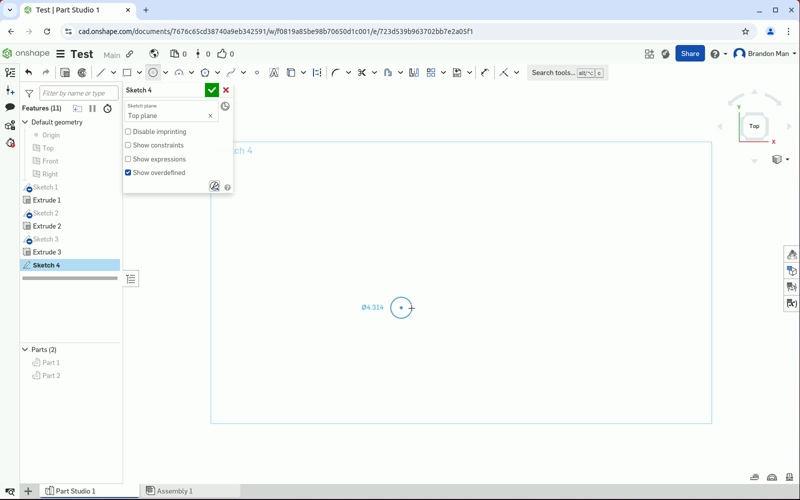
key(esc)
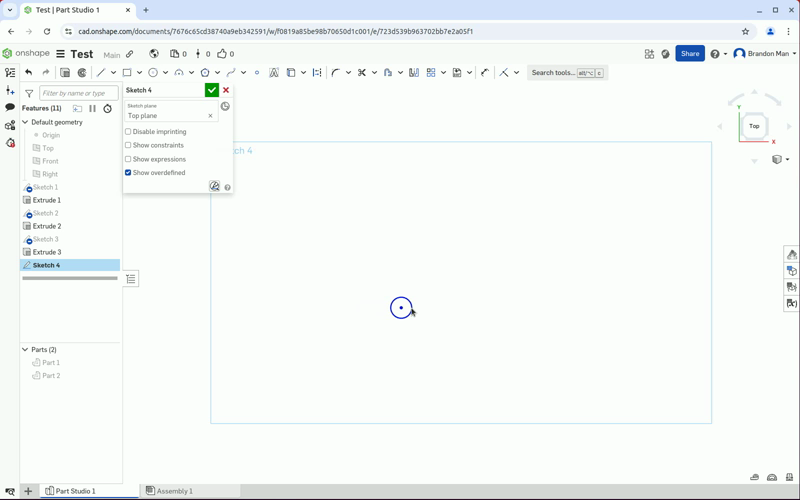
key(c)
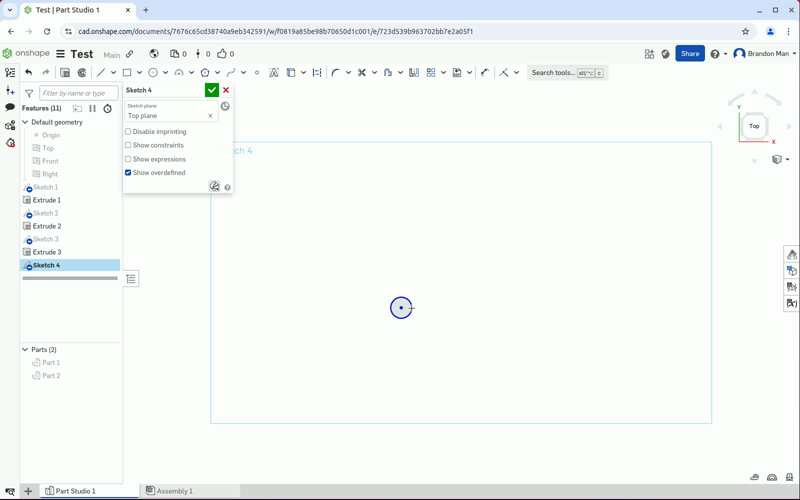
key_down(shift)
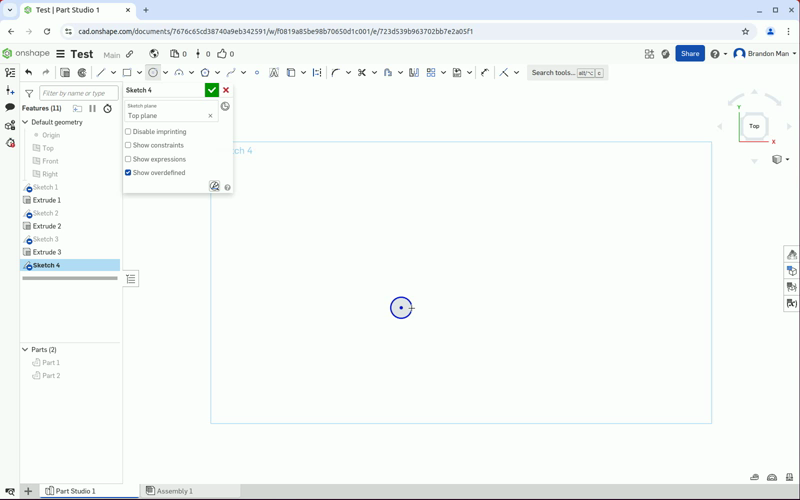
mouse_move(401, 307)
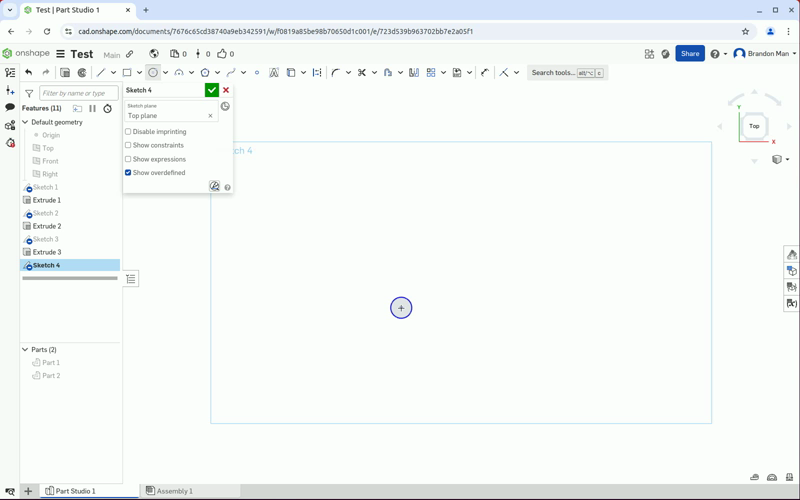
click(401, 307)
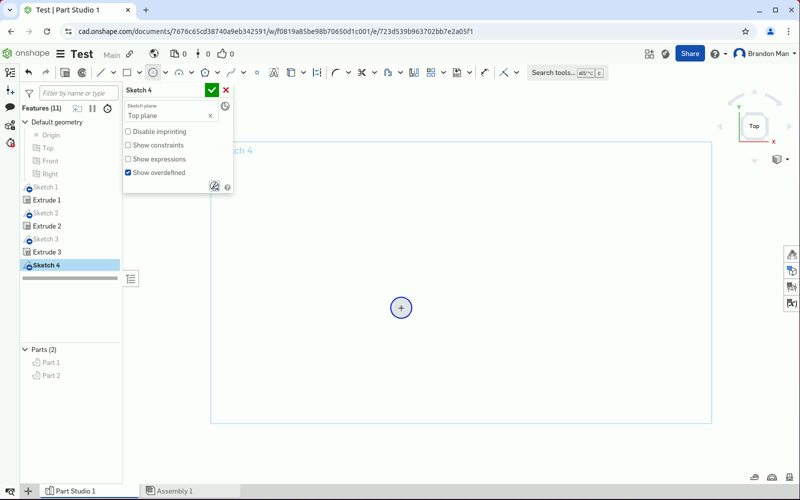
key_up(shift)
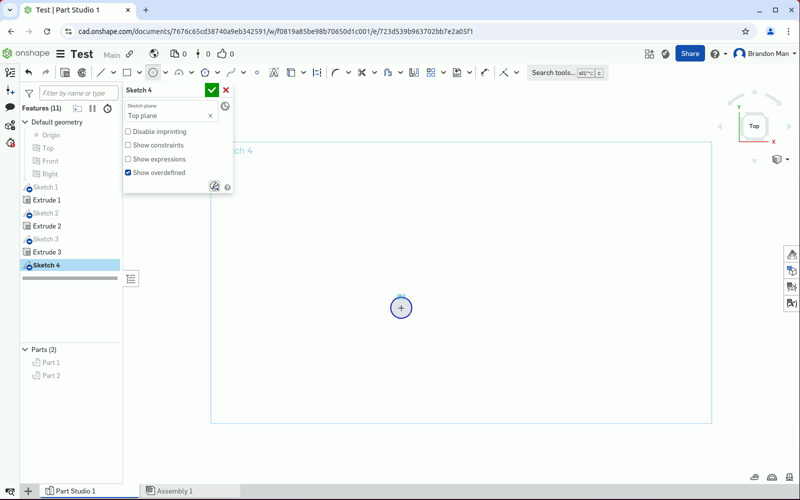
mouse_move(405, 307)
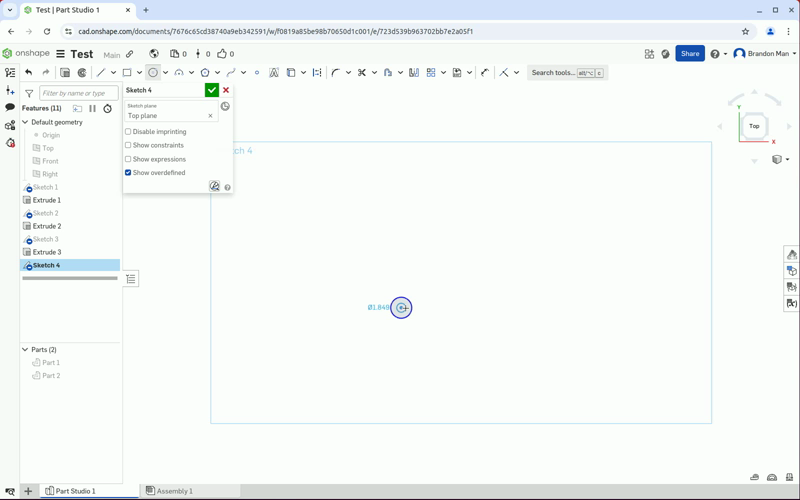
click(405, 307)
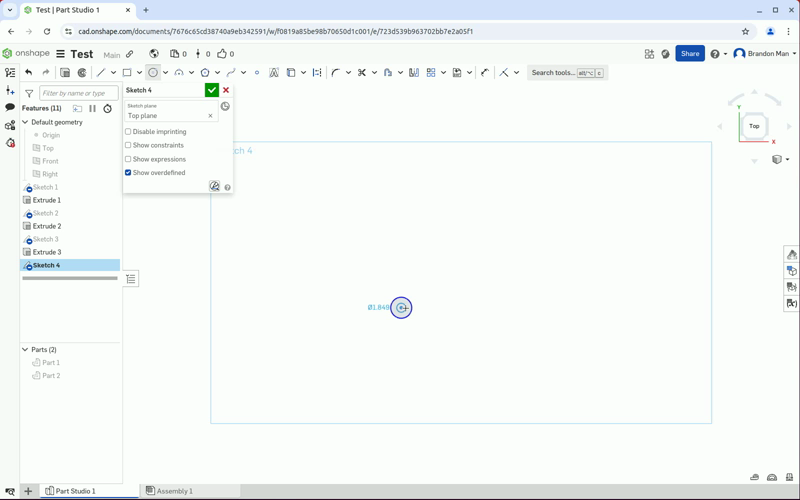
key(esc)
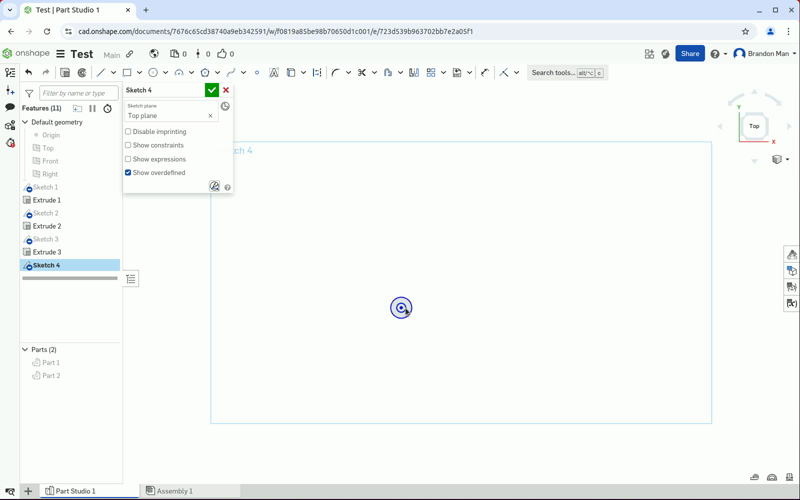
mouse_move(402, 314)
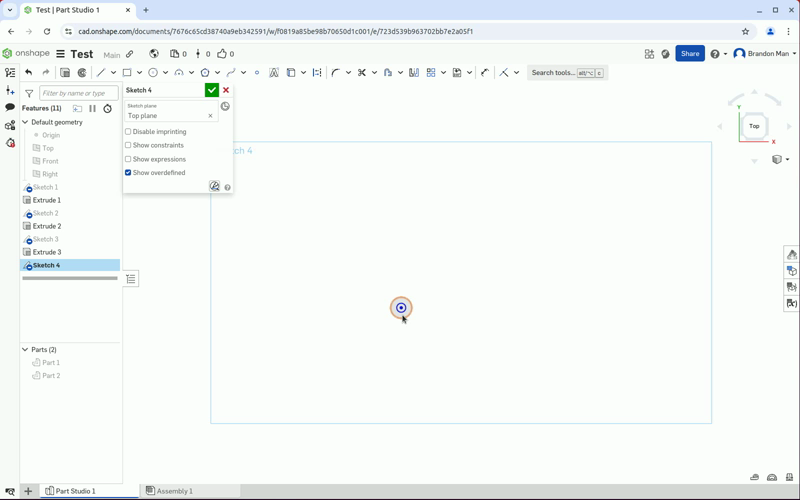
scroll(6)
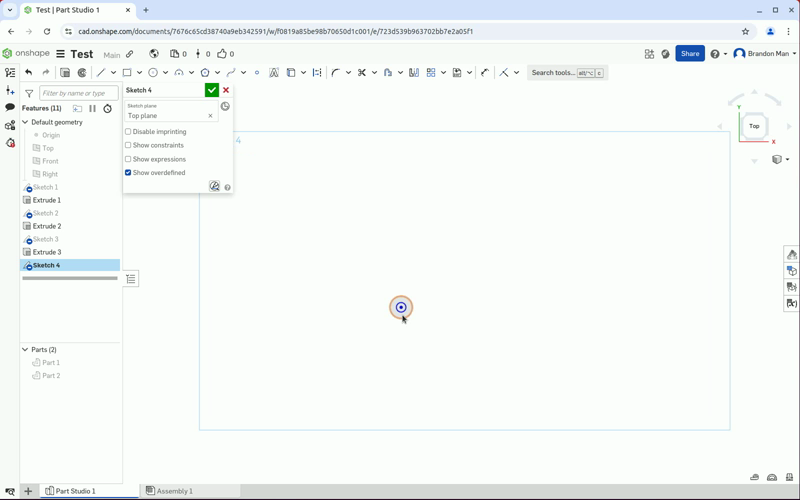
scroll(6)
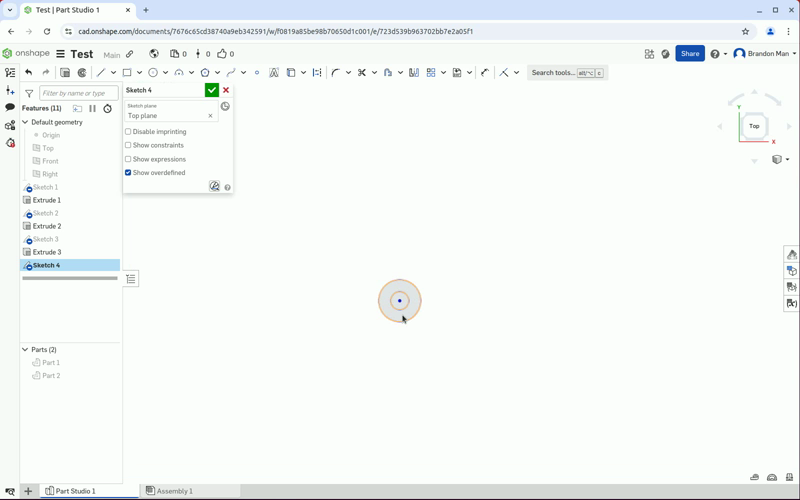
scroll(6)
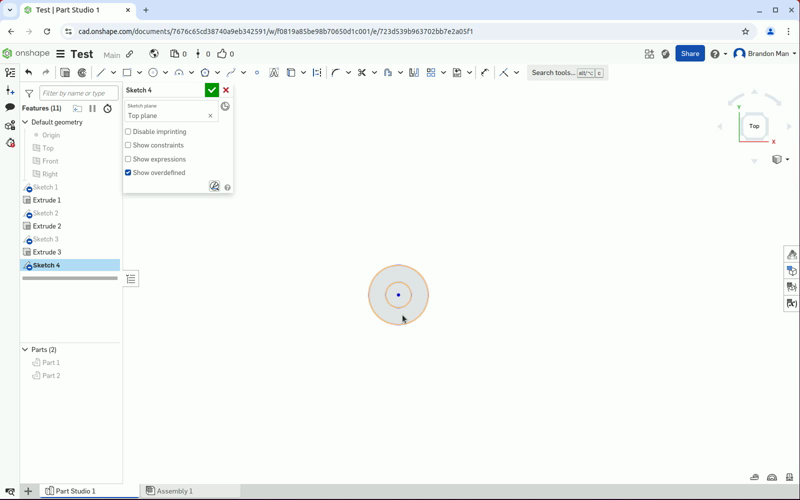
scroll(6)
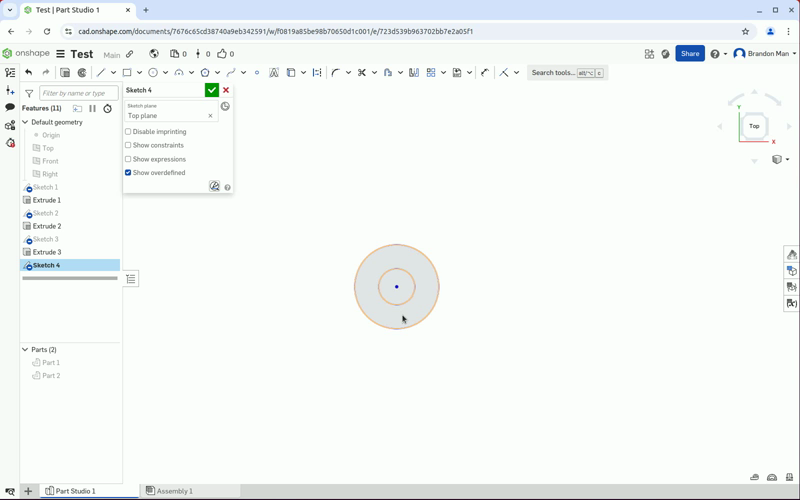
scroll(6)
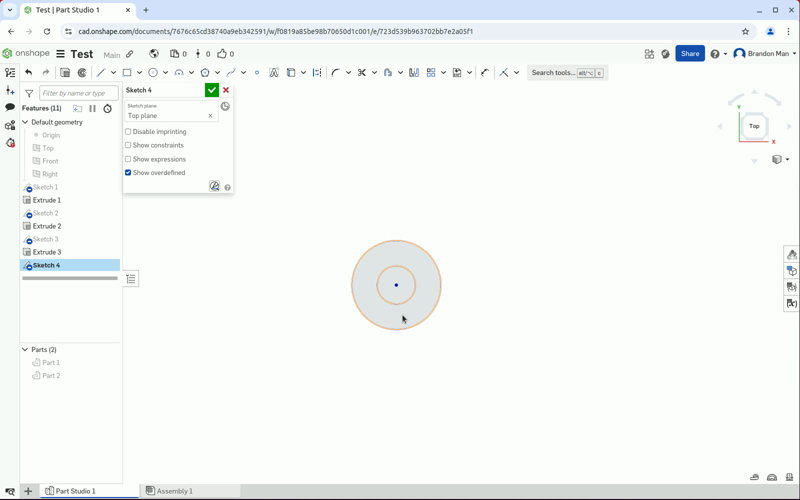
scroll(6)
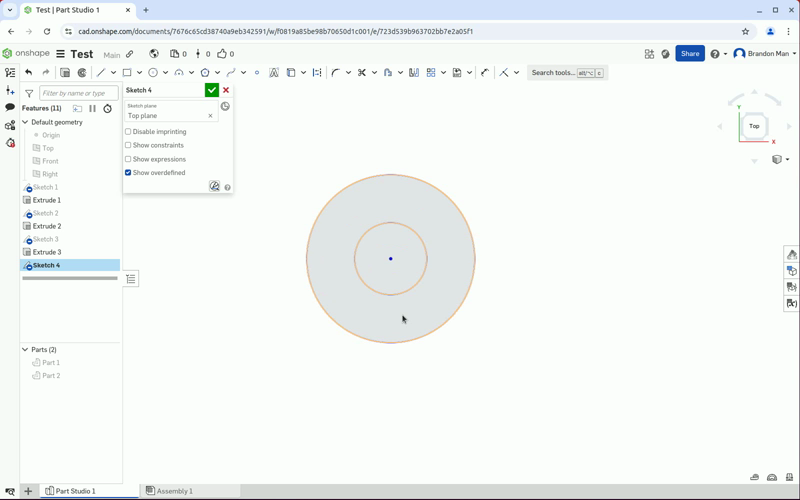
scroll(6)
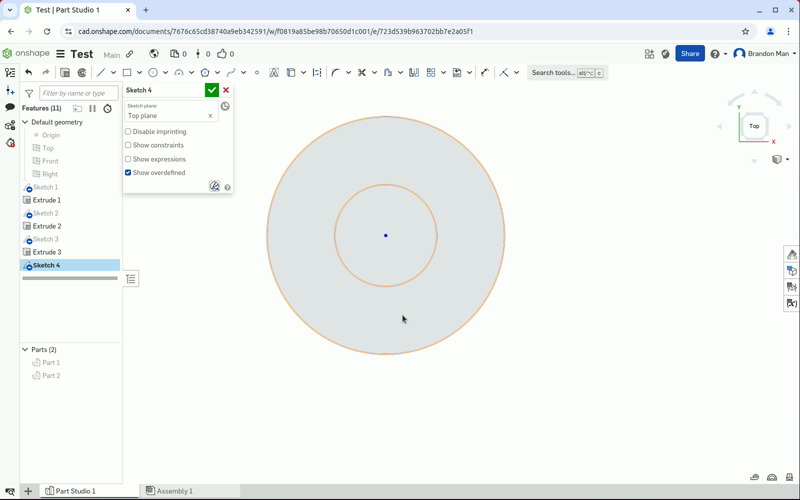
click(402, 314)
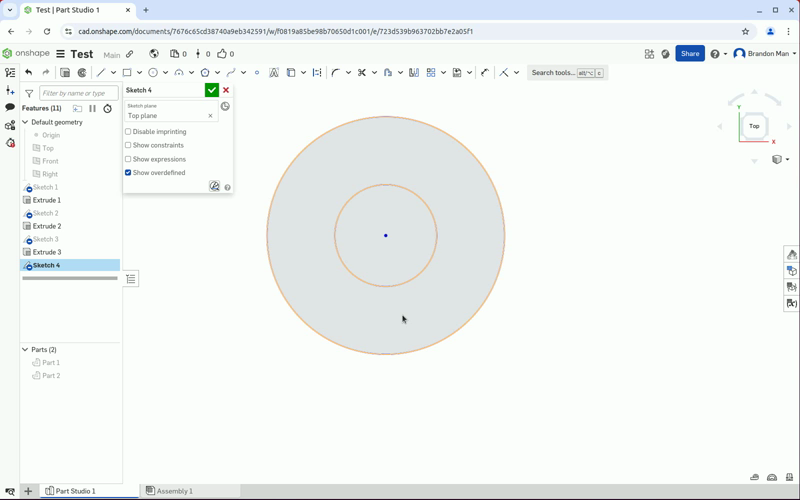
scroll(-6)
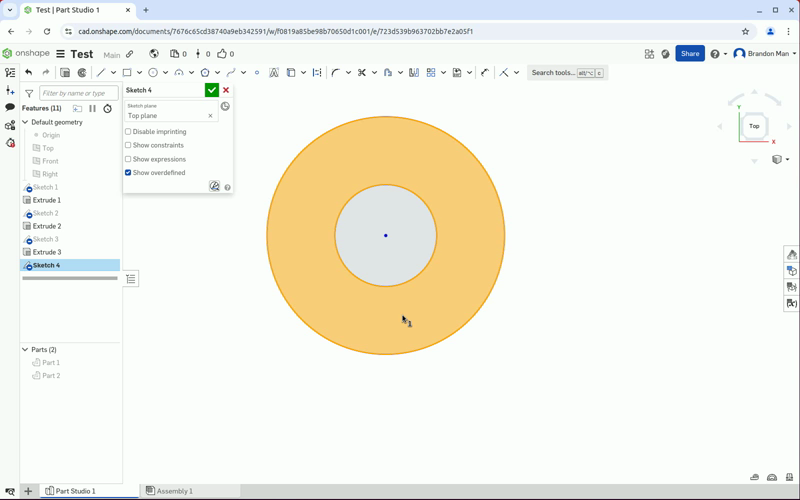
scroll(-6)
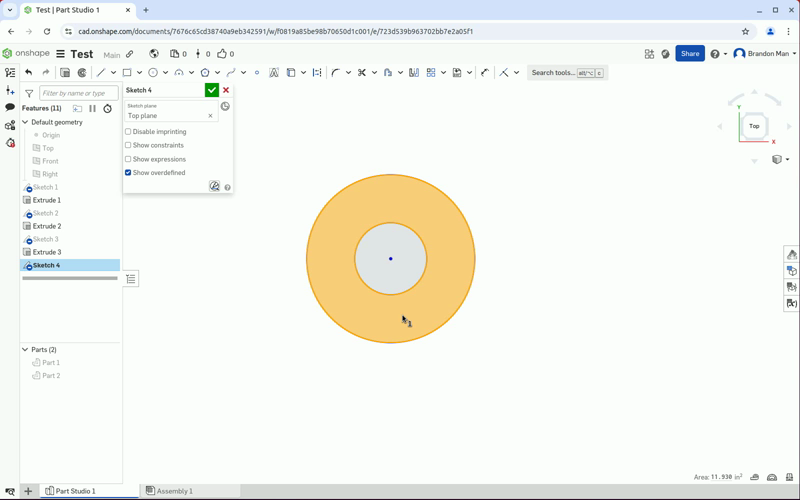
scroll(-6)
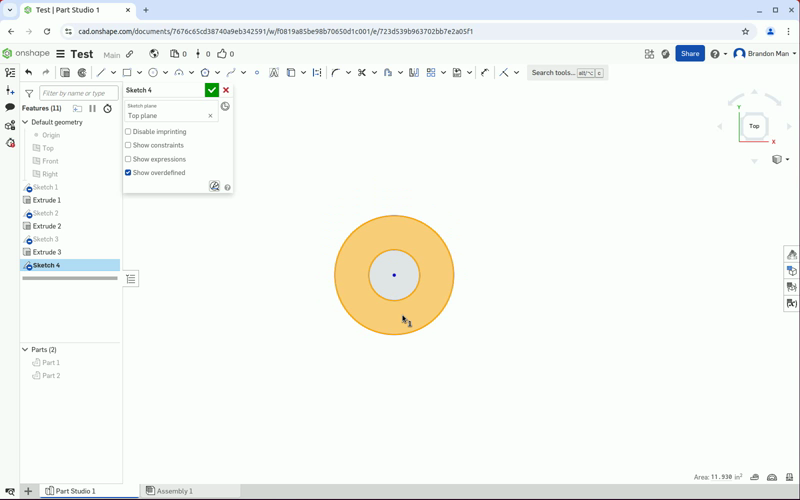
scroll(-6)
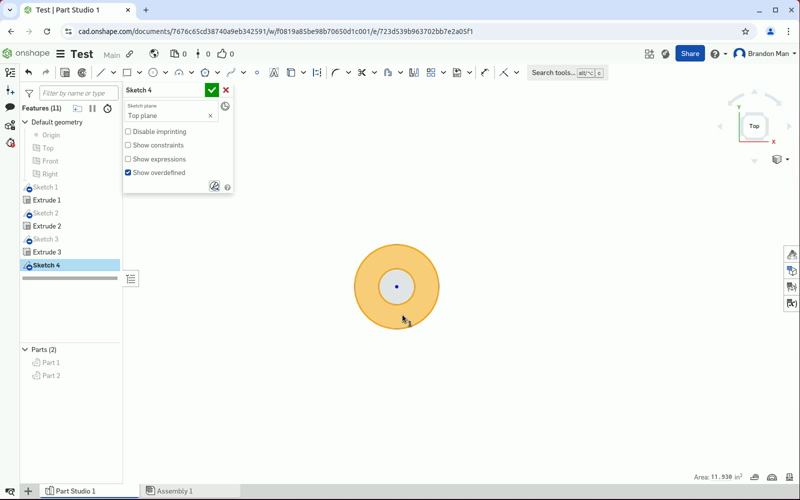
scroll(-6)
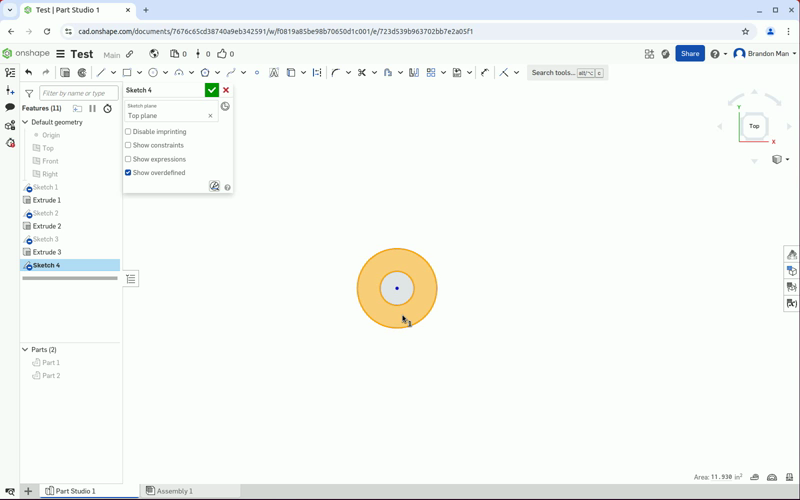
scroll(-6)
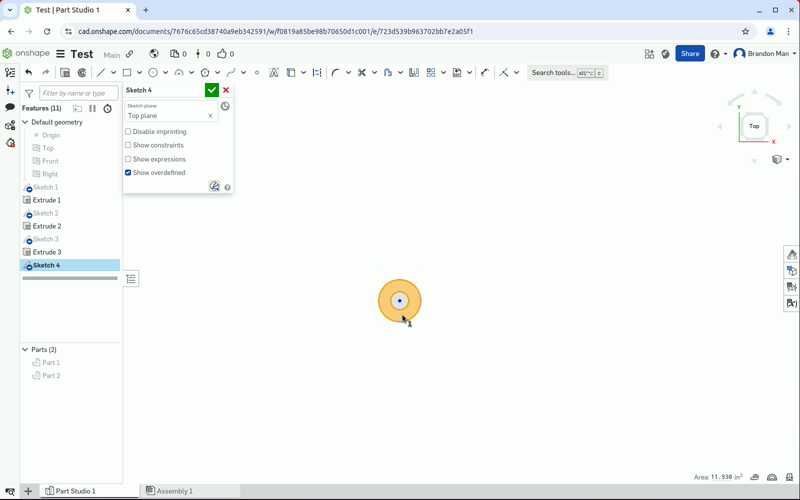
scroll(-6)
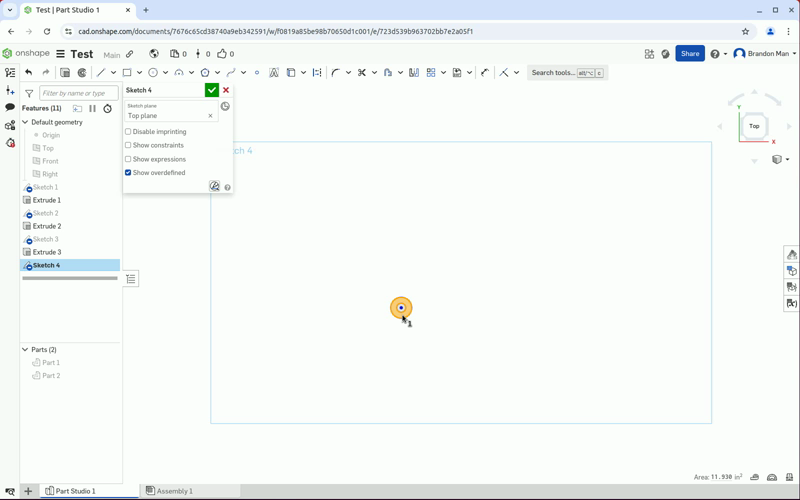
mouse_move(73, 352)
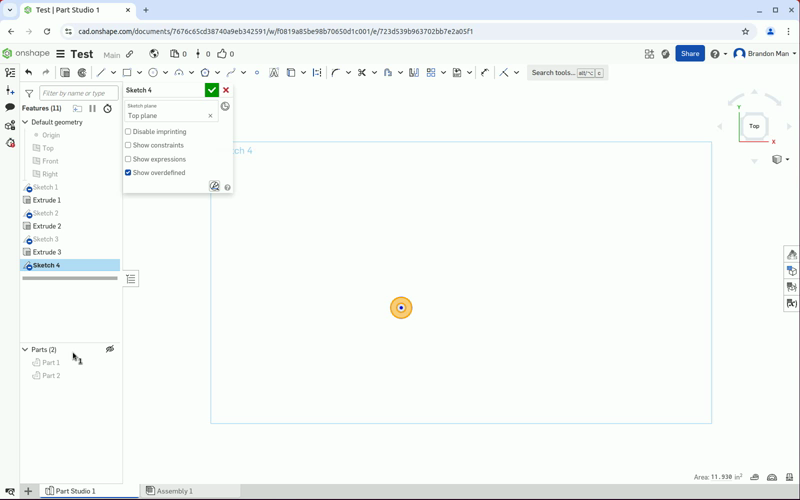
key(shift+y)
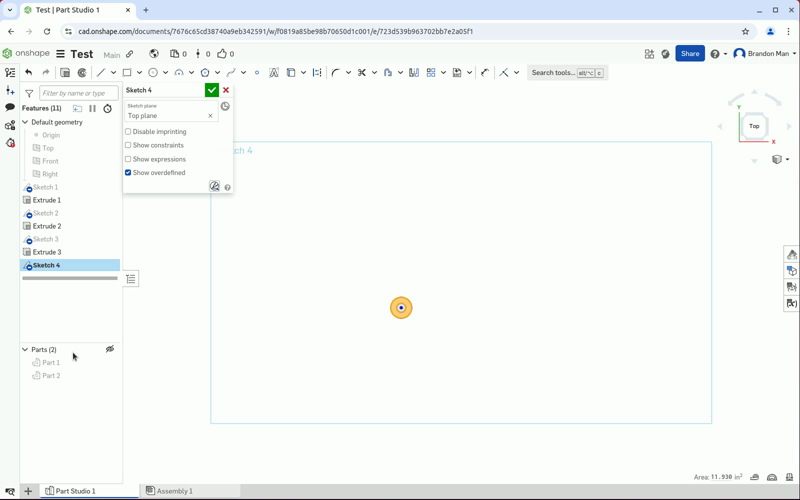
key(shift+e)
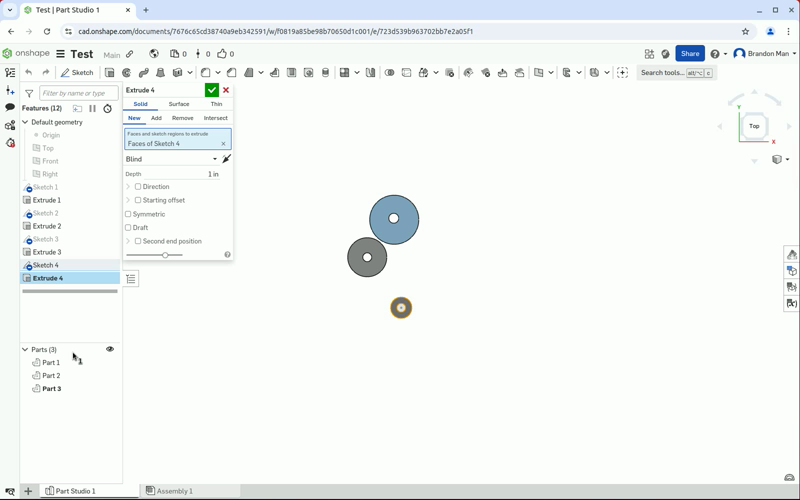
mouse_move(143, 106)
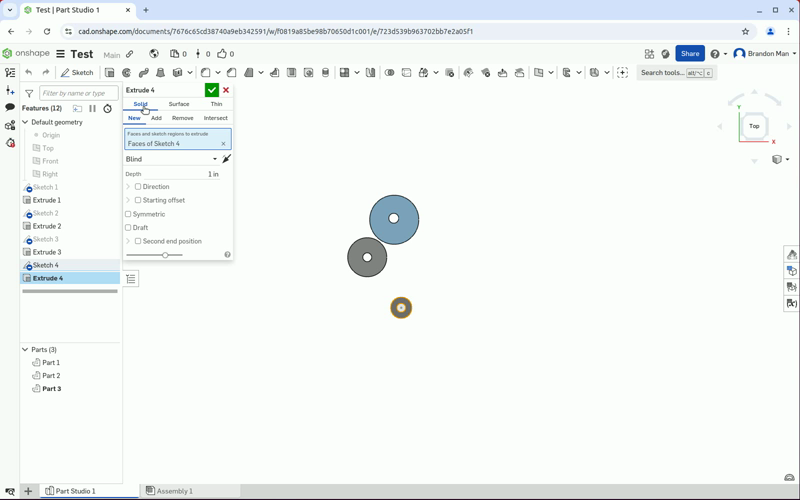
click(143, 106)
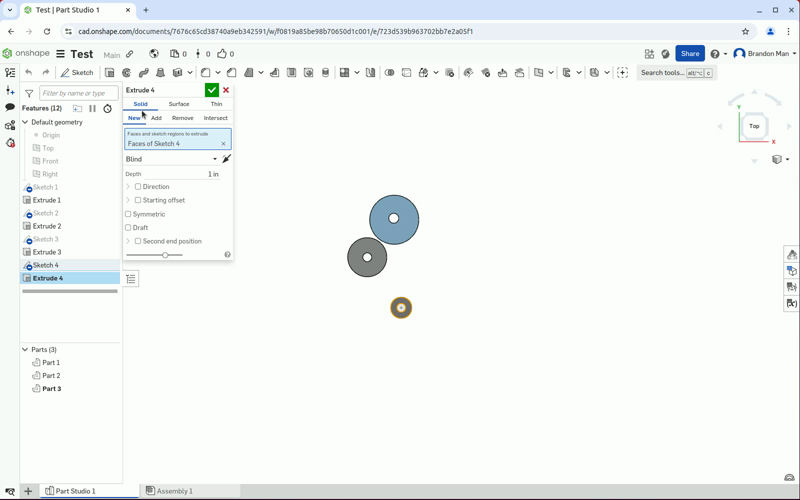
mouse_move(137, 120)
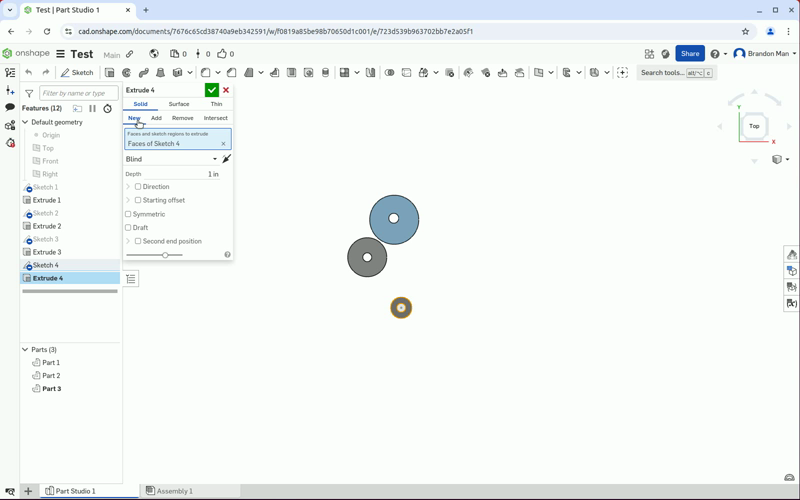
click(137, 120)
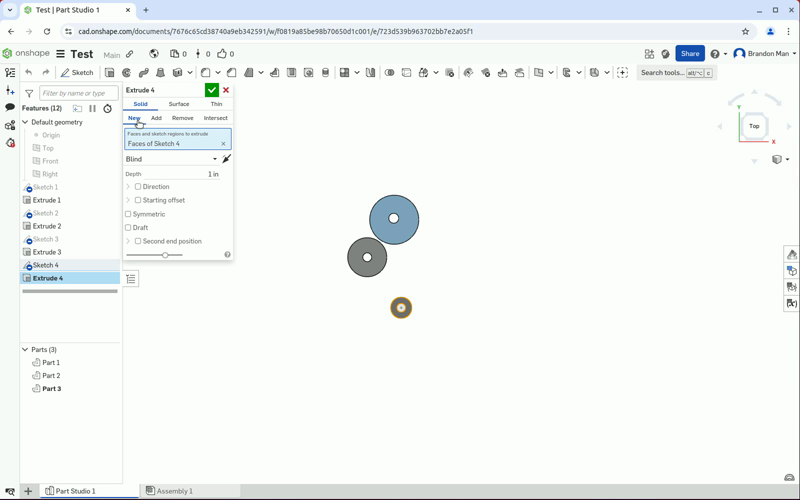
key(tab, 4)
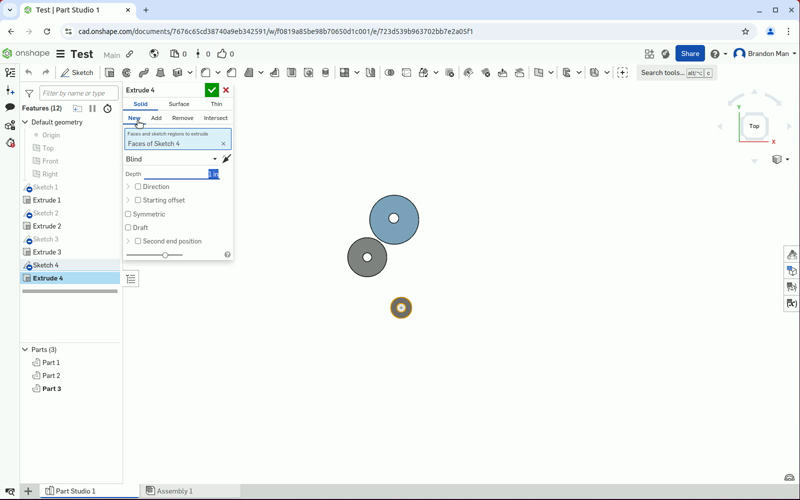
text(1.204)
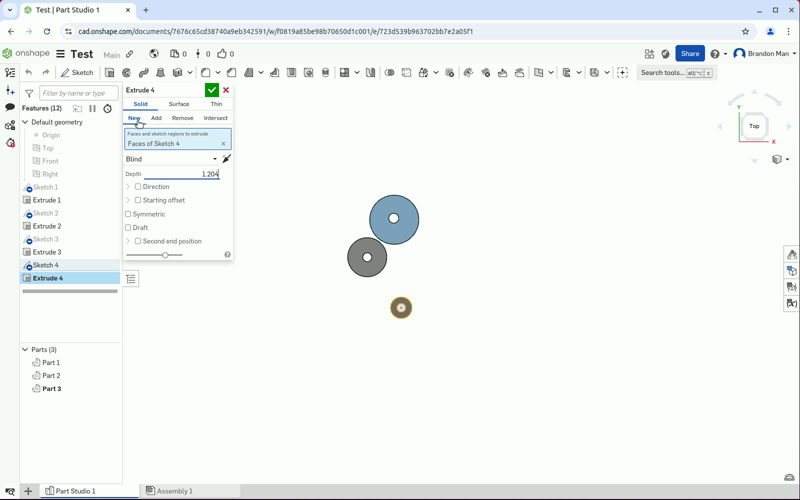
key(enter)
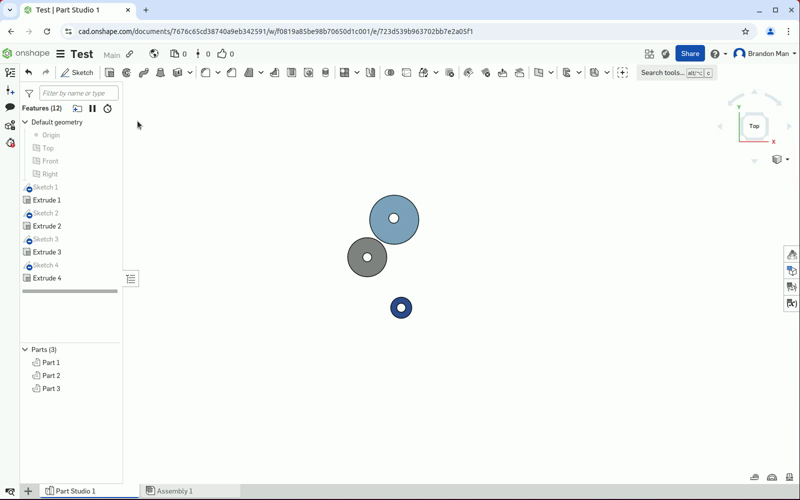
key(shift+h)
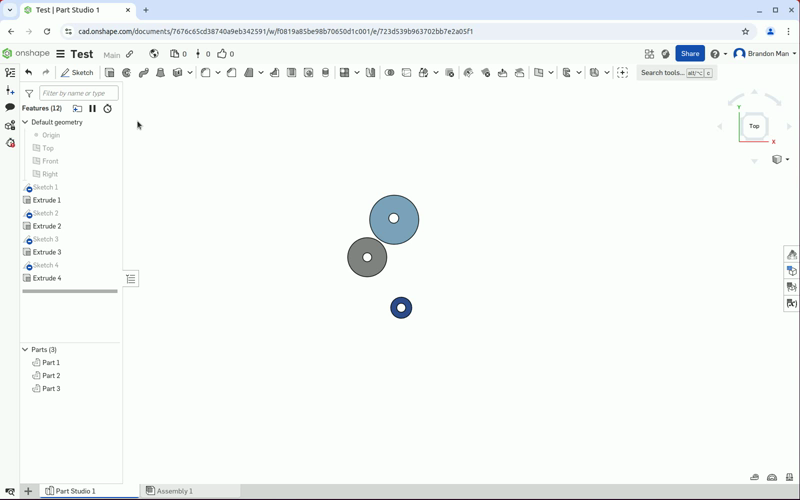
key(shift+h)
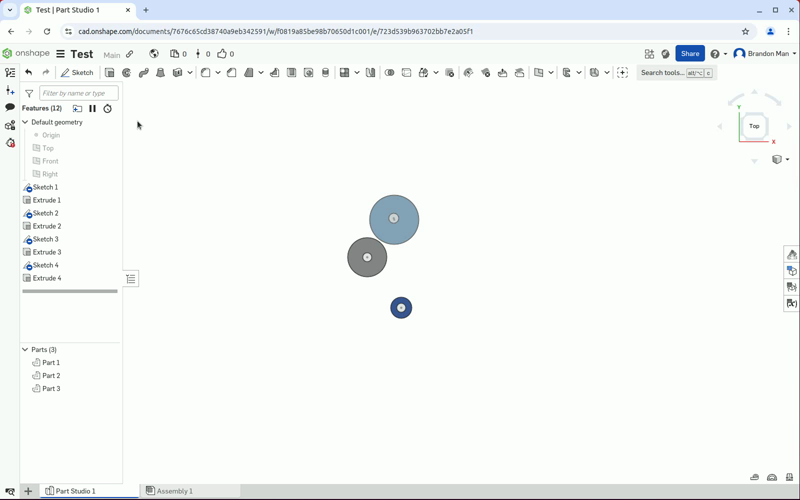
key(shift+7)
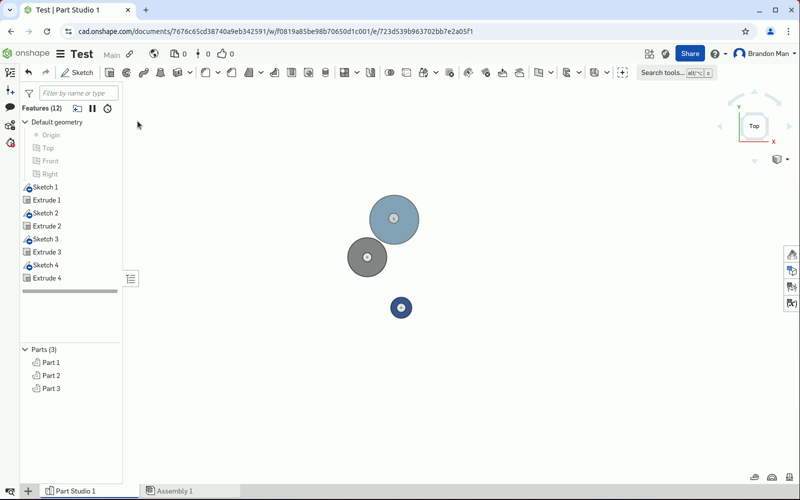
key(up, 3)
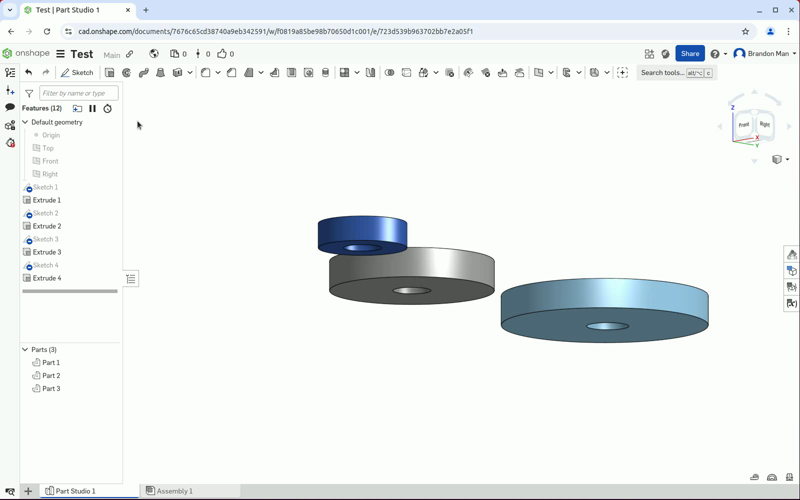
key(left, 3)
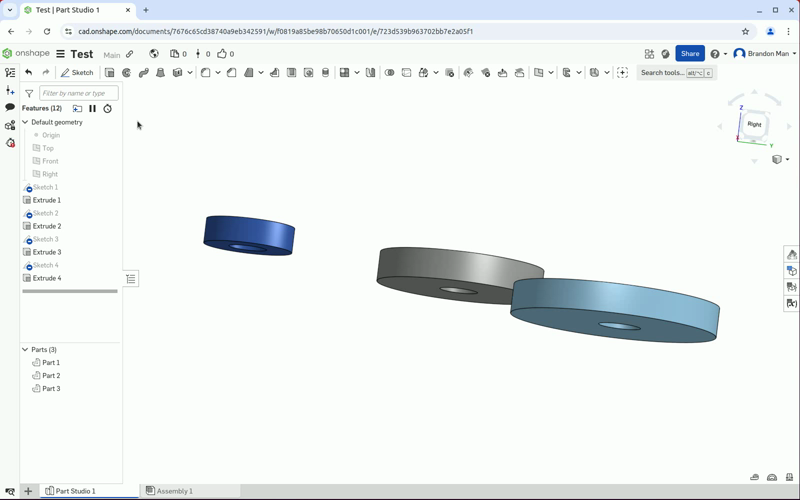
key(right, 3)
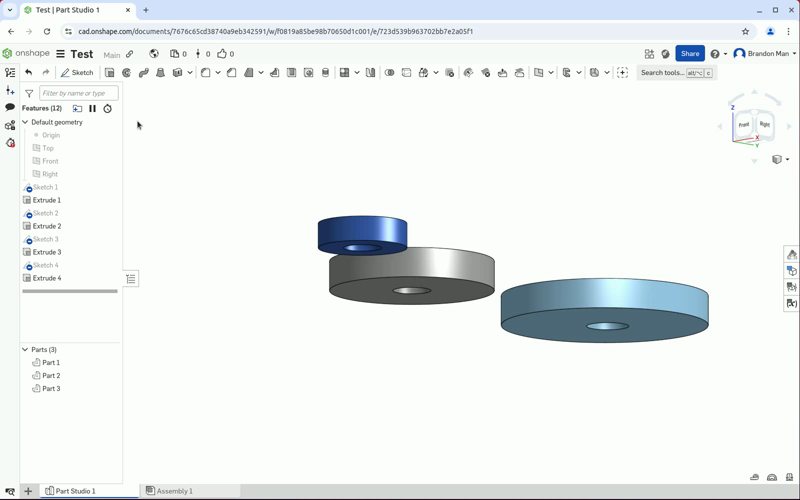
key(down, 3)
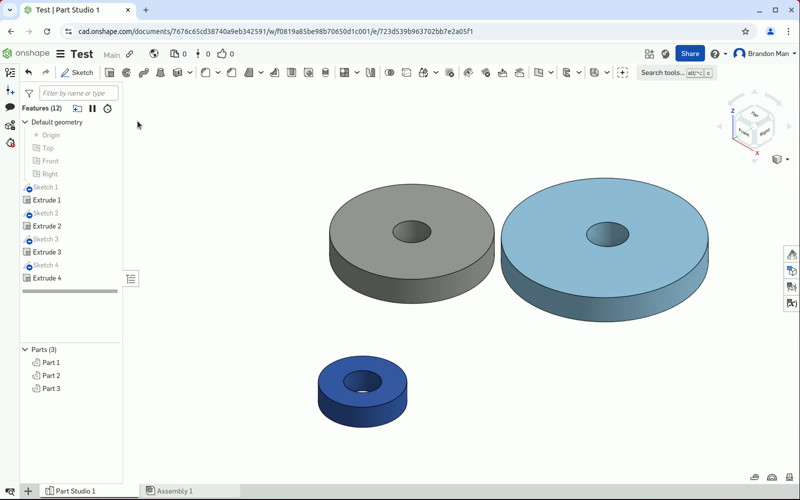
mouse_move(73, 189)
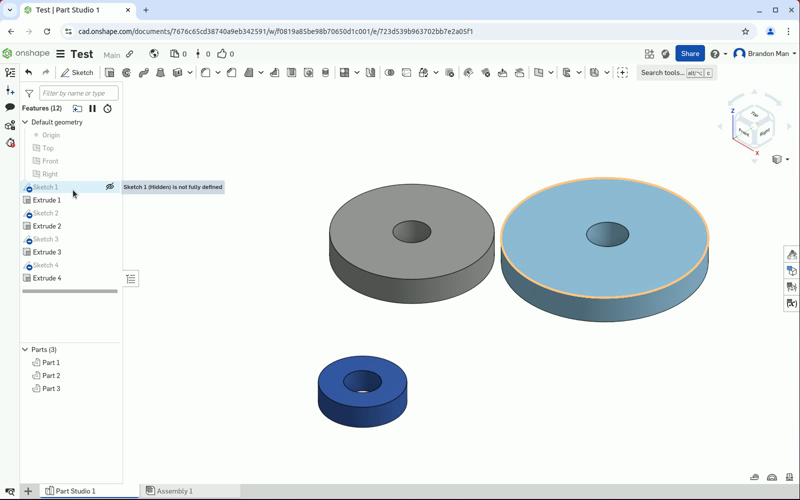
click(73, 189)